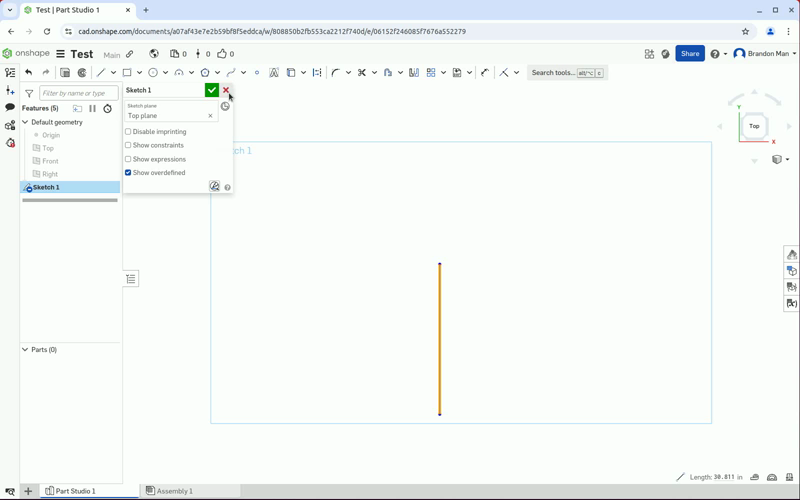
key(shift+h)
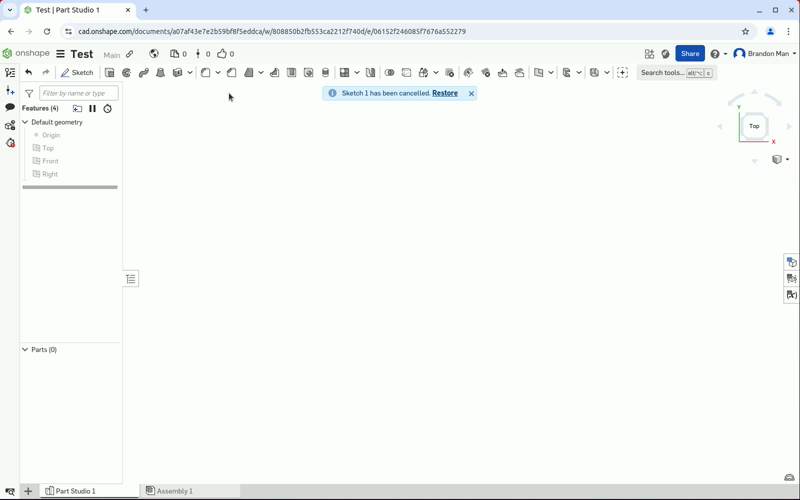
mouse_move(73, 352)
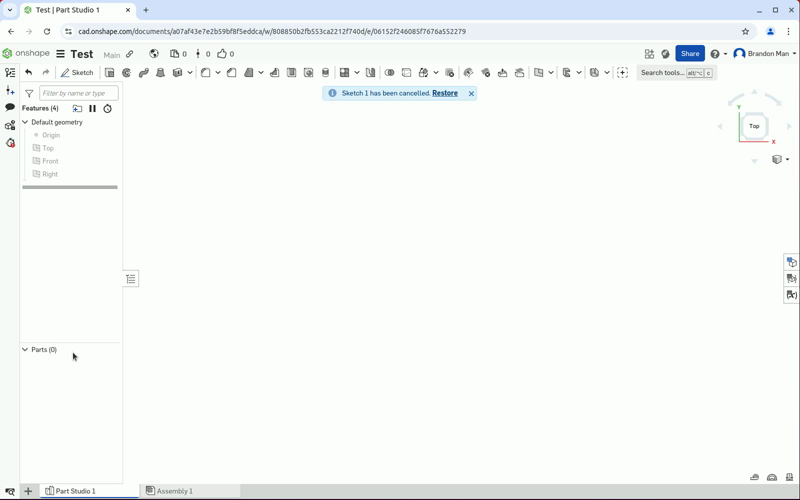
key(y)
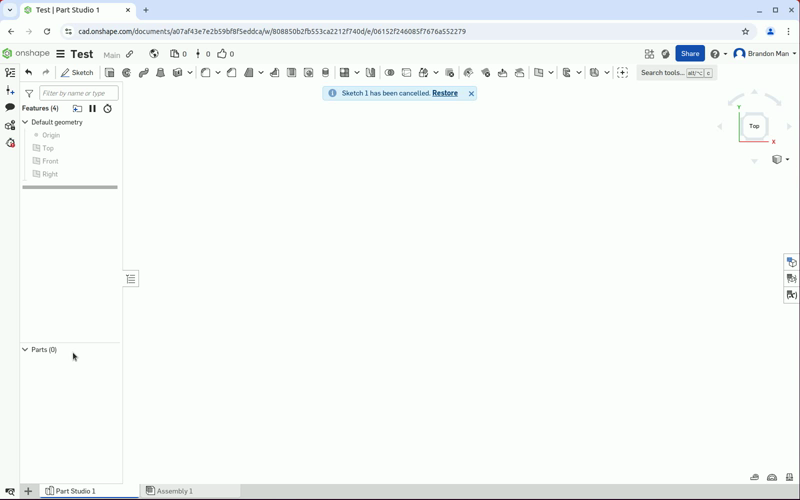
key(shift+p)
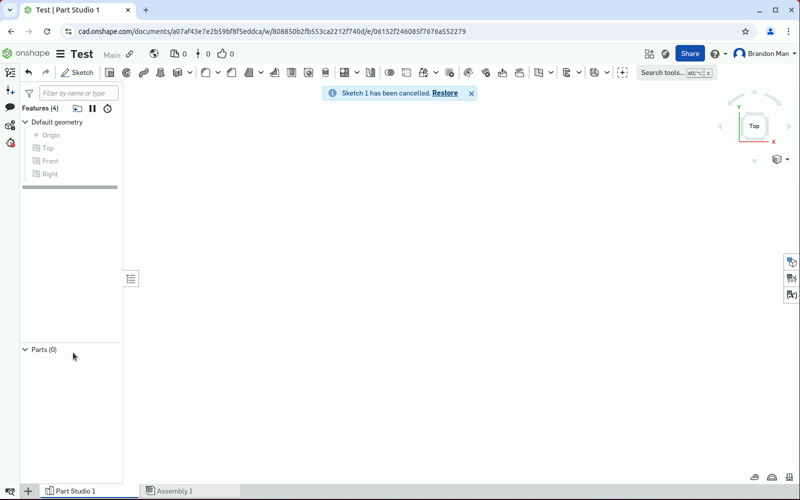
key(space)
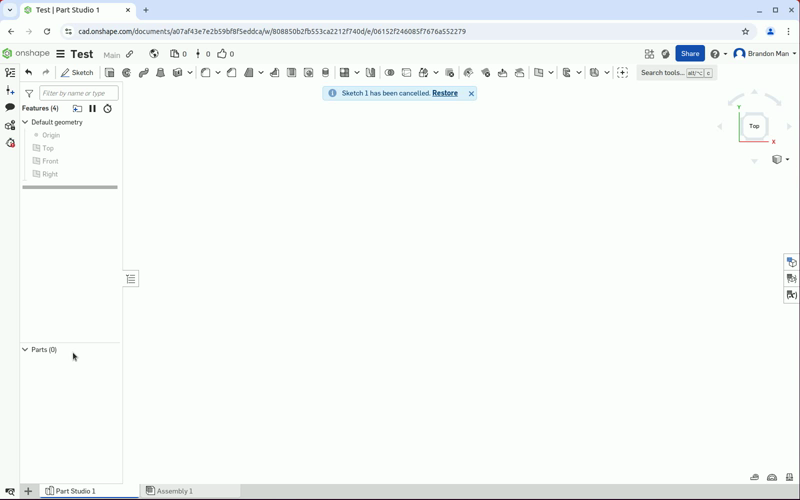
key_down(shift)
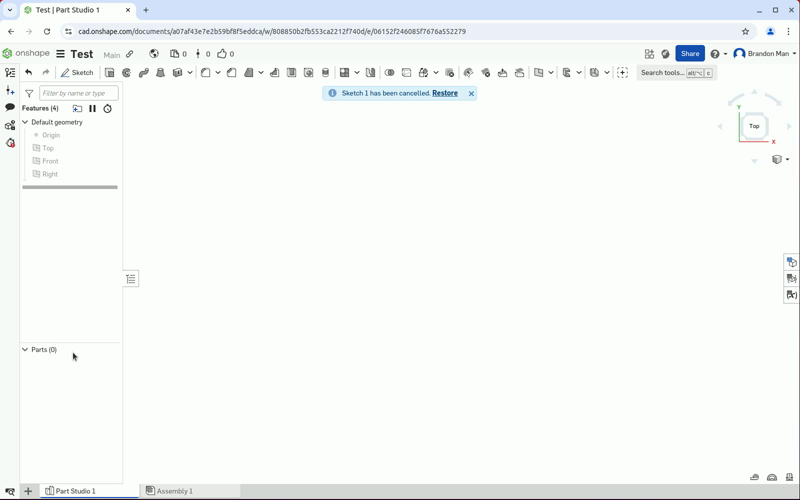
key(up)
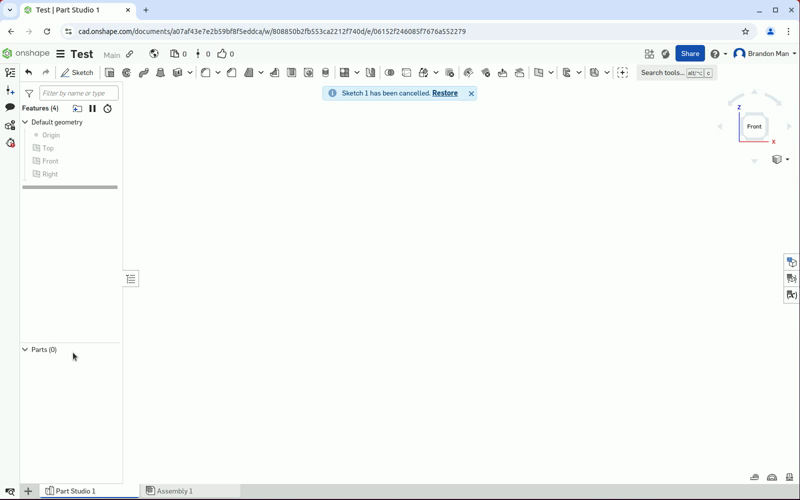
key_up(shift)
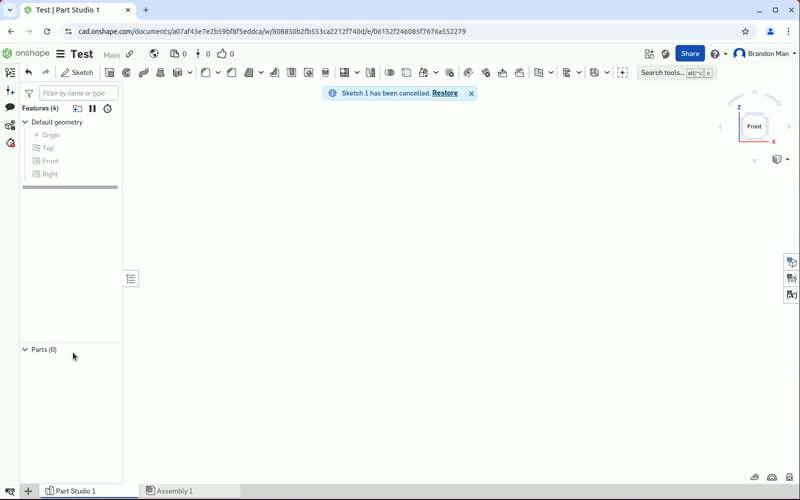
mouse_move(73, 352)
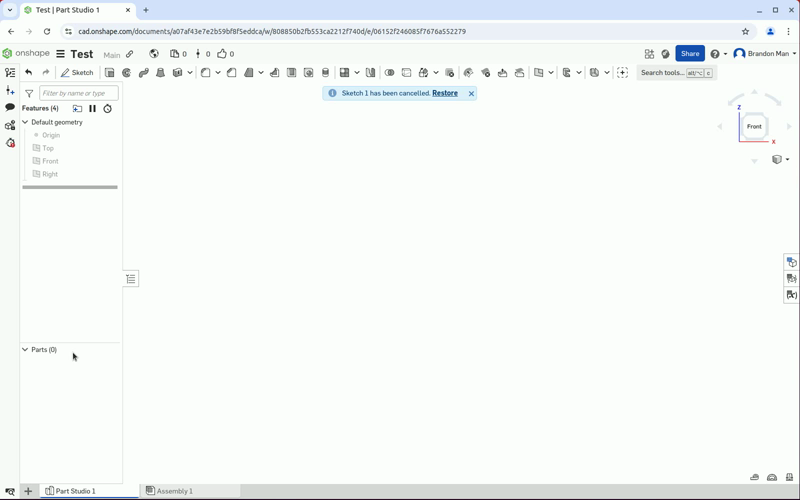
key(shift+y)
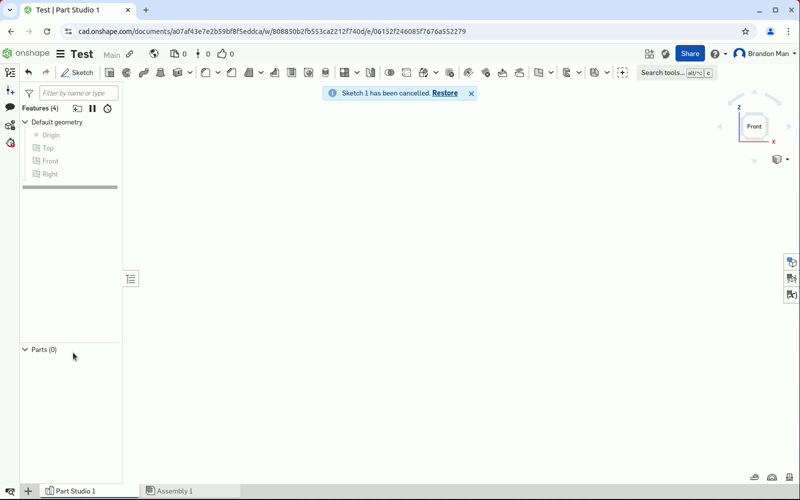
key(shift+s)
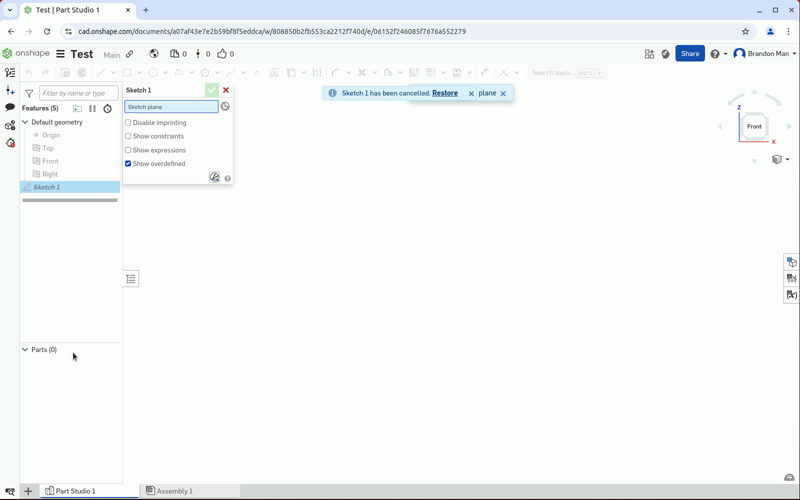
mouse_move(73, 163)
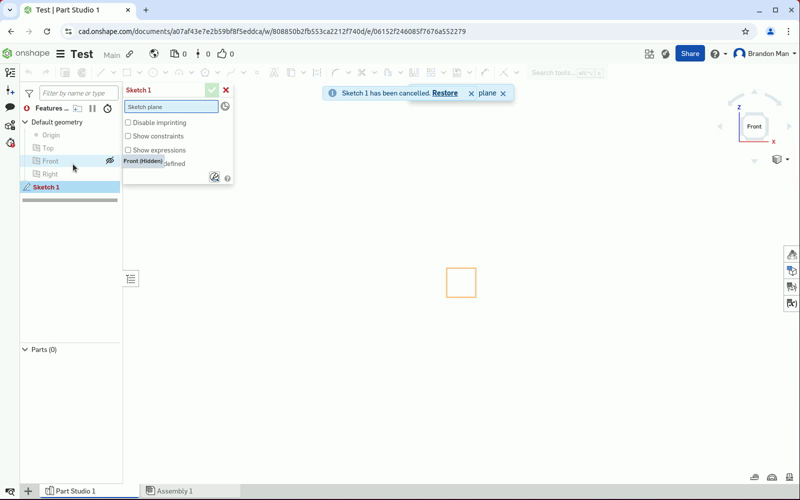
click(73, 163)
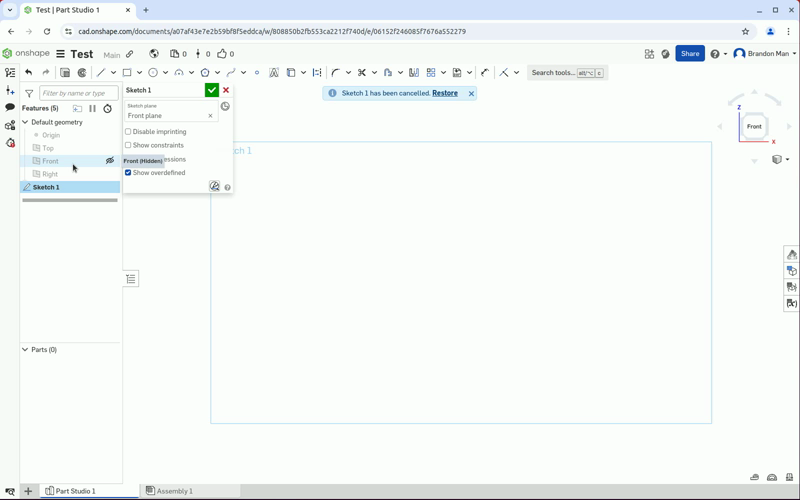
mouse_move(73, 352)
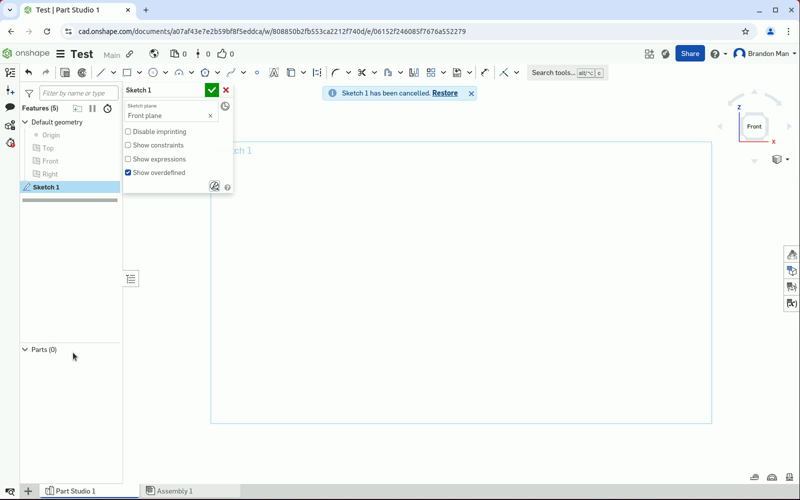
key(y)
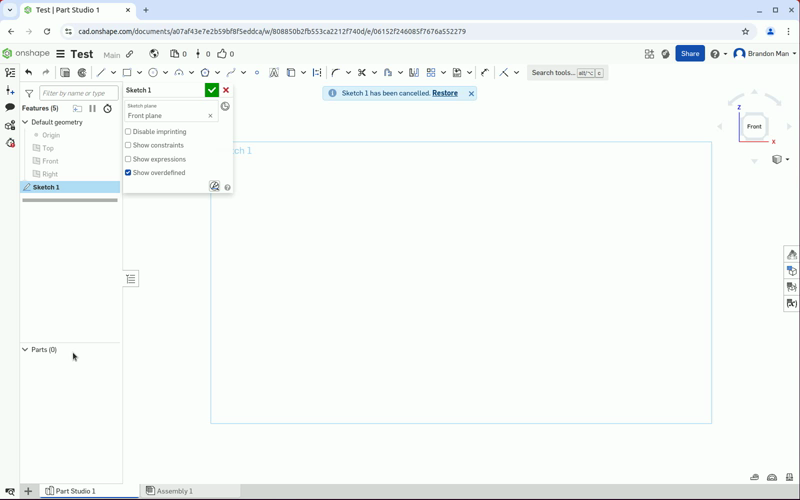
key(l)
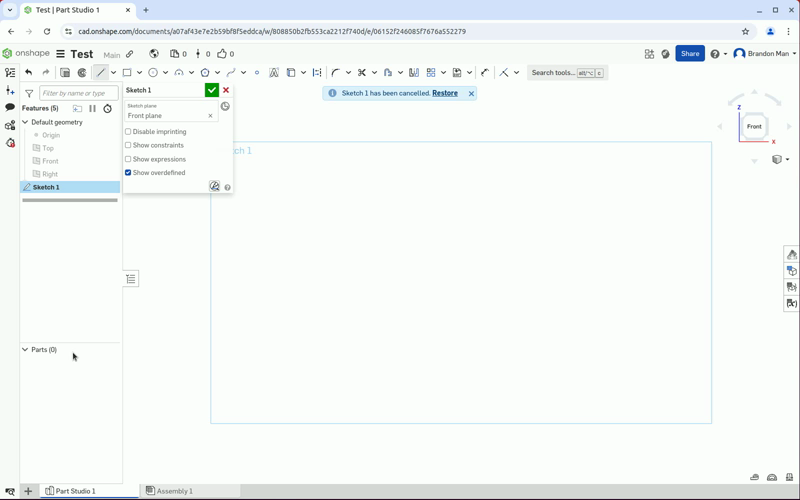
key_down(shift)
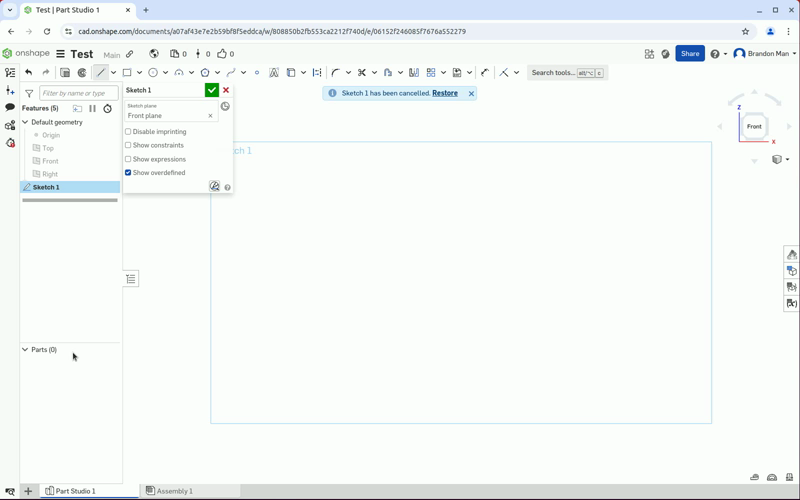
mouse_move(413, 189)
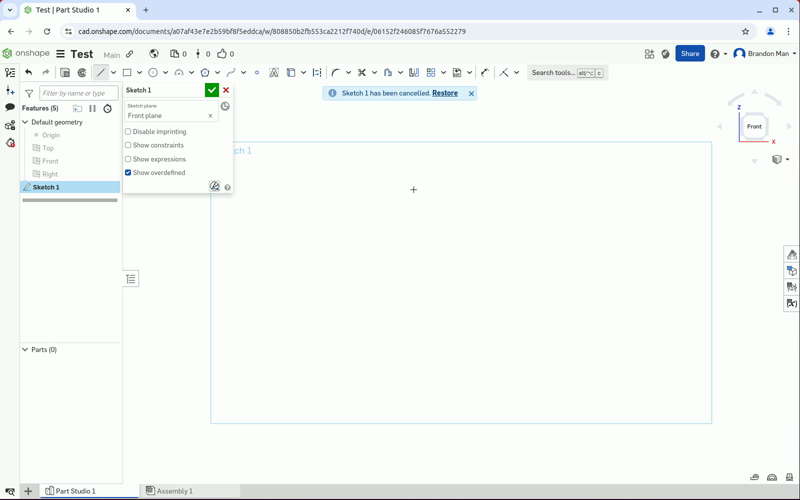
click(413, 189)
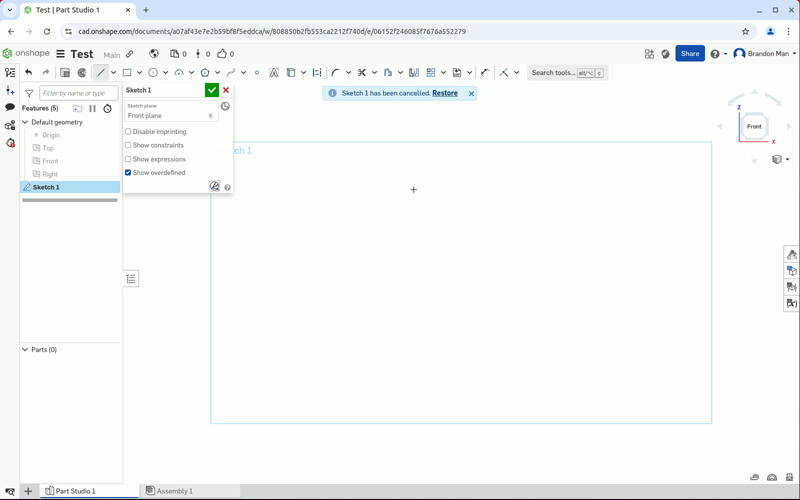
key_up(shift)
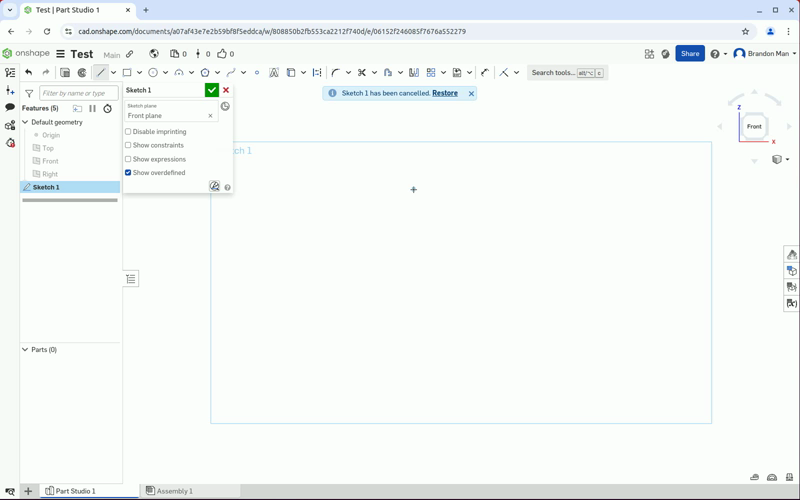
key_down(shift)
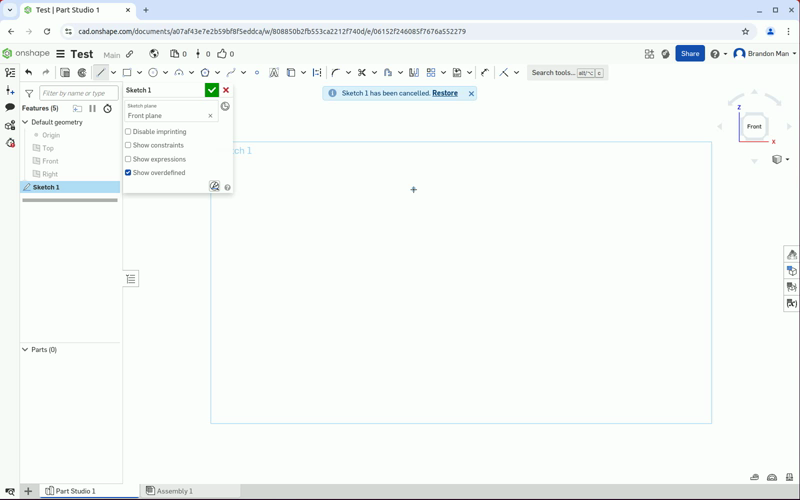
mouse_move(422, 283)
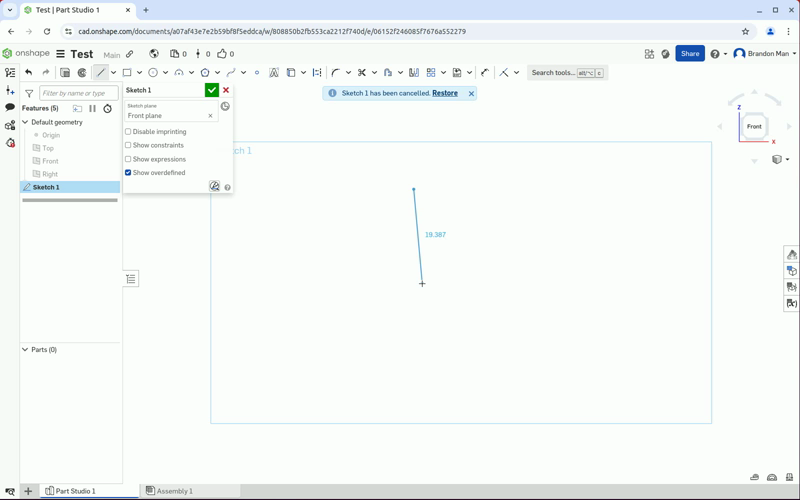
click(422, 283)
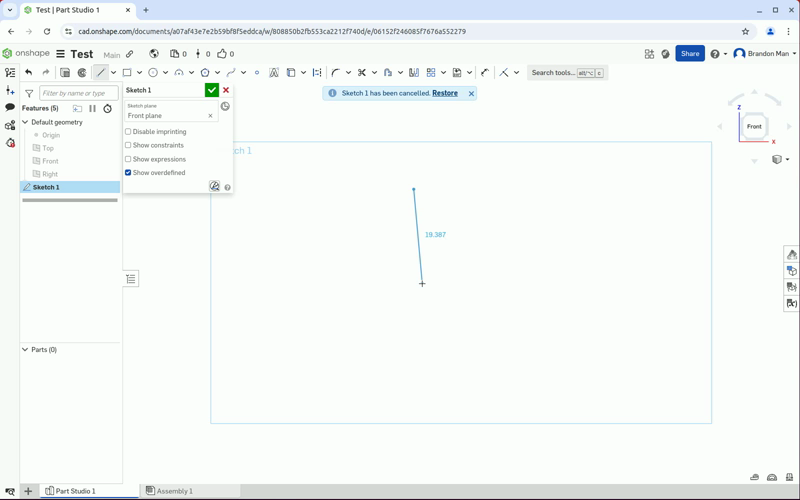
key_up(shift)
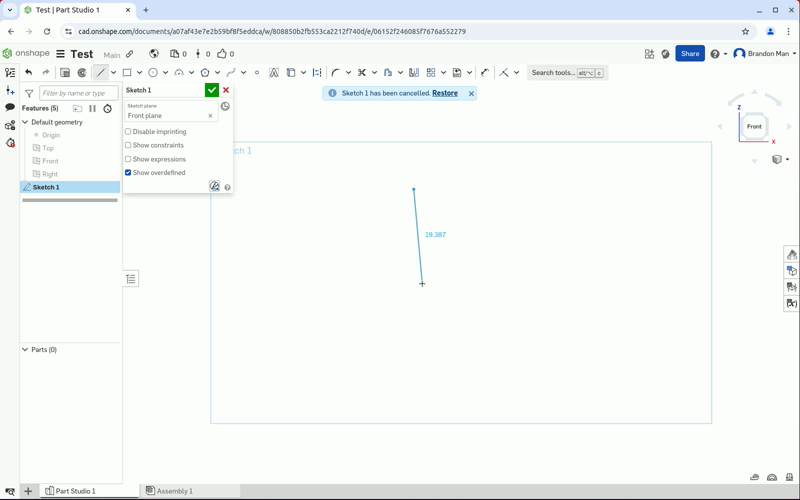
key_down(shift)
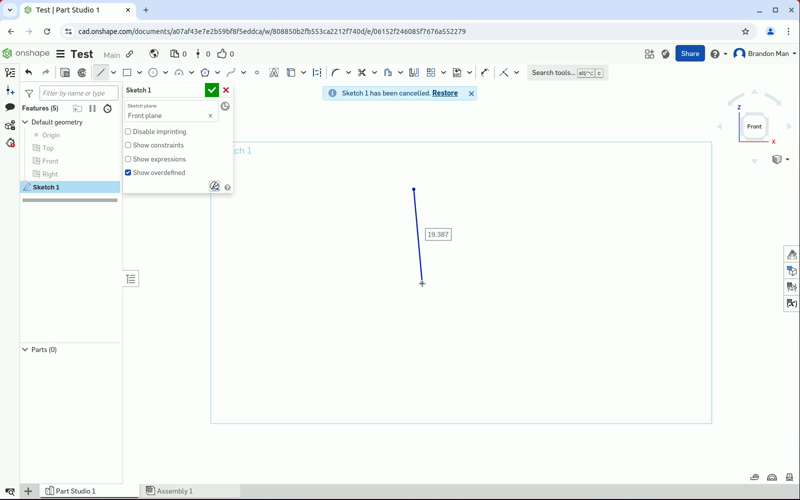
mouse_move(427, 351)
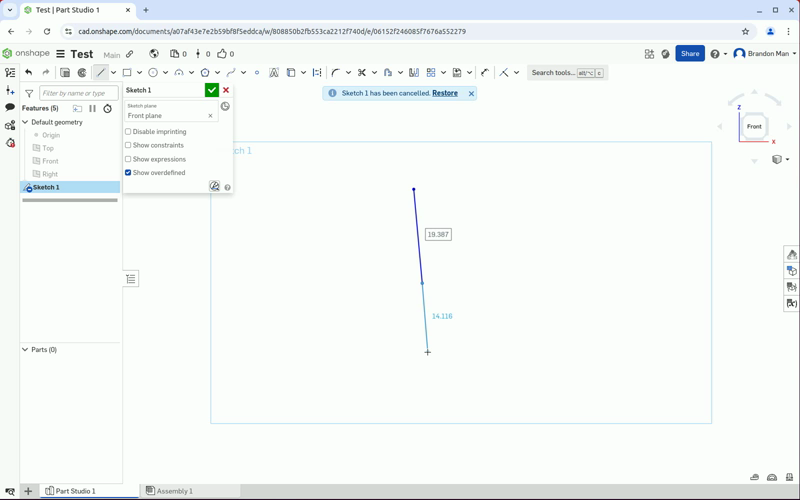
click(427, 351)
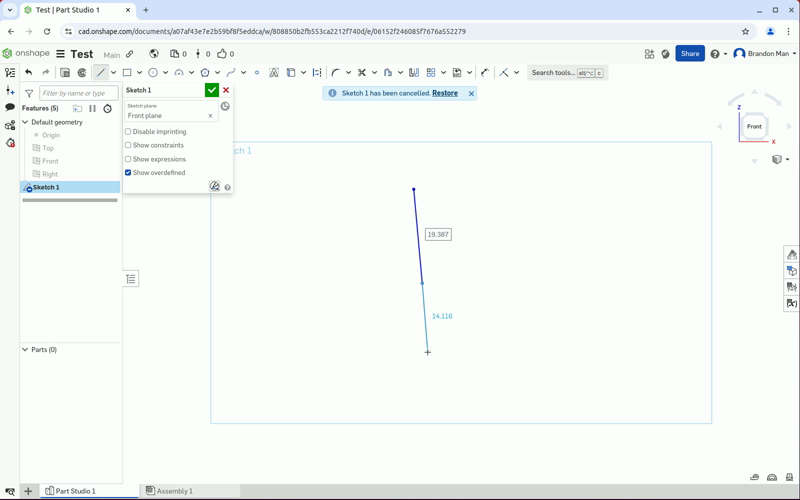
key_up(shift)
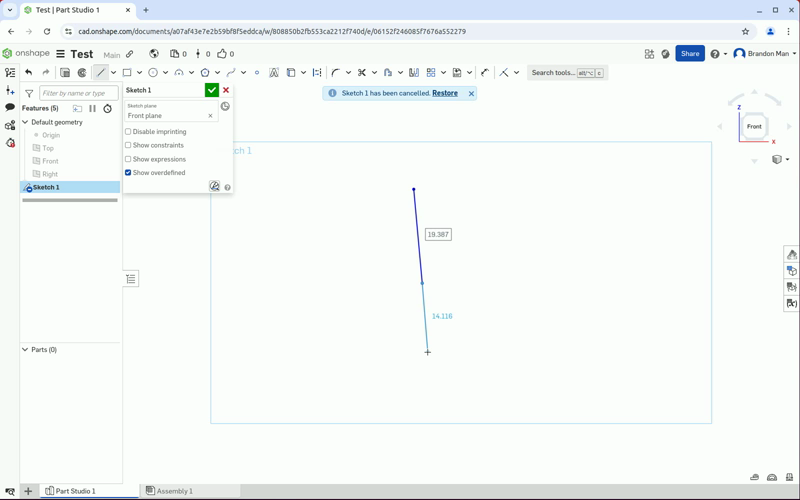
key_down(shift)
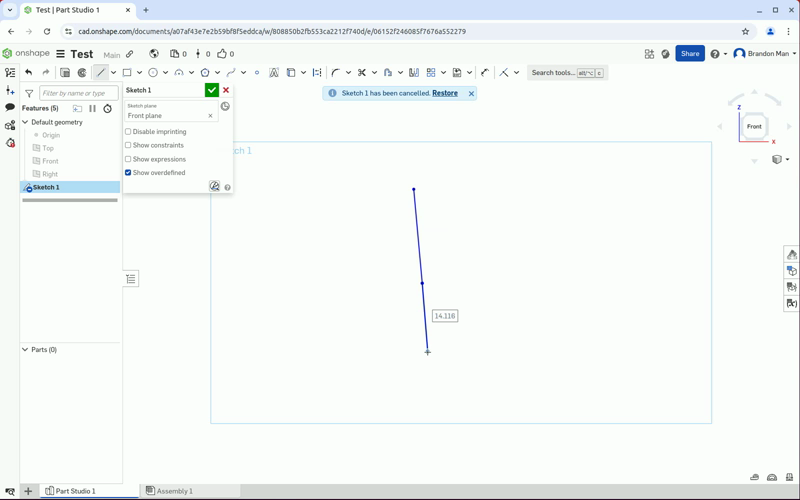
mouse_move(494, 351)
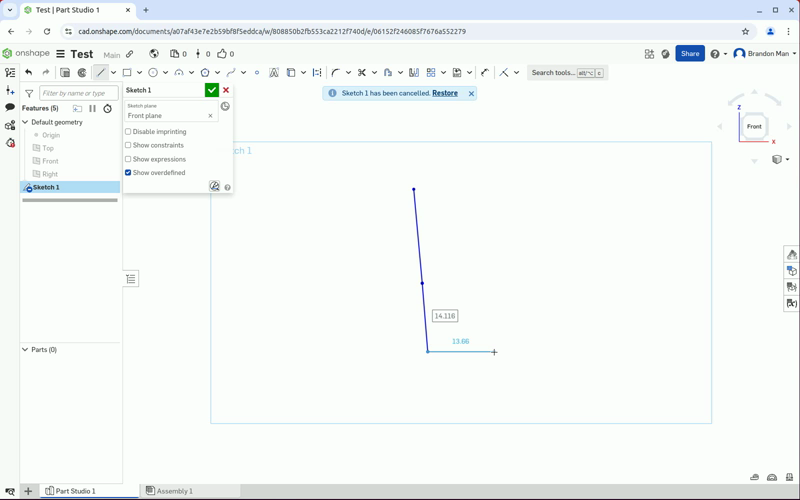
click(494, 351)
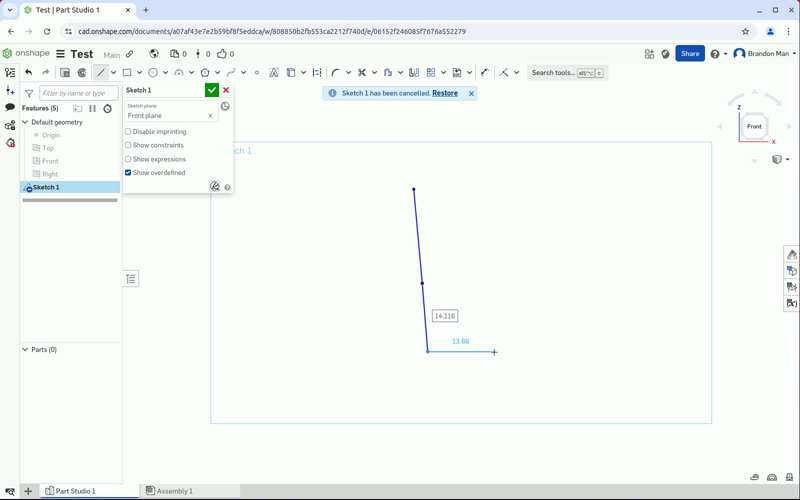
key_up(shift)
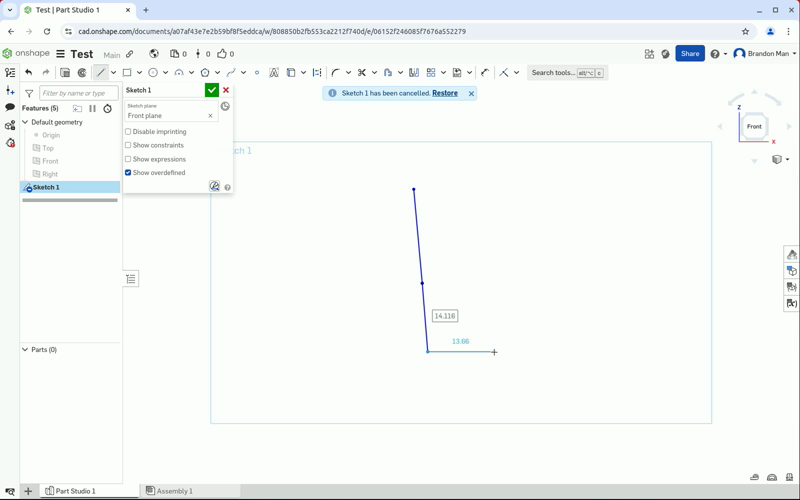
key_down(shift)
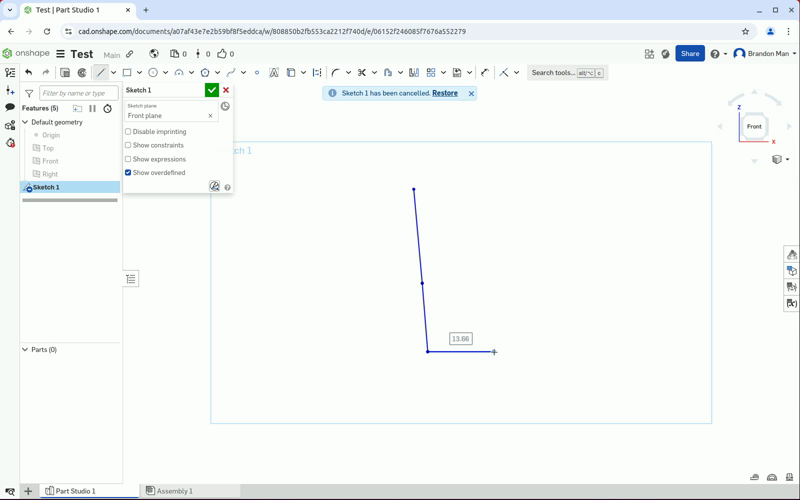
mouse_move(501, 283)
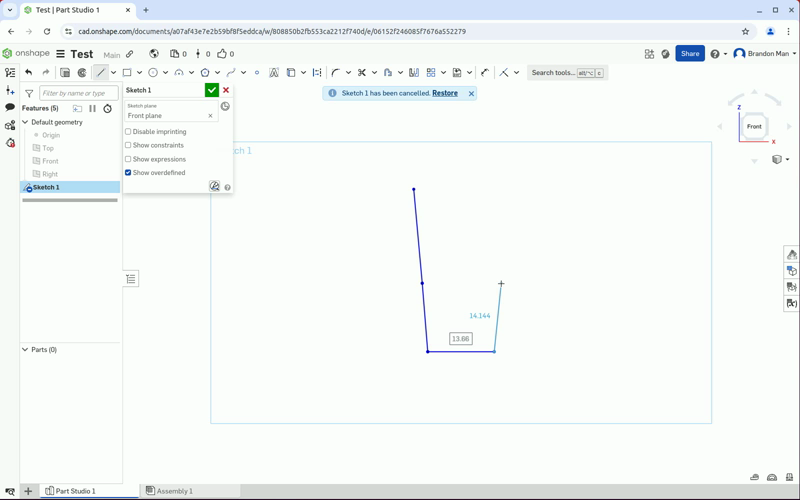
click(501, 283)
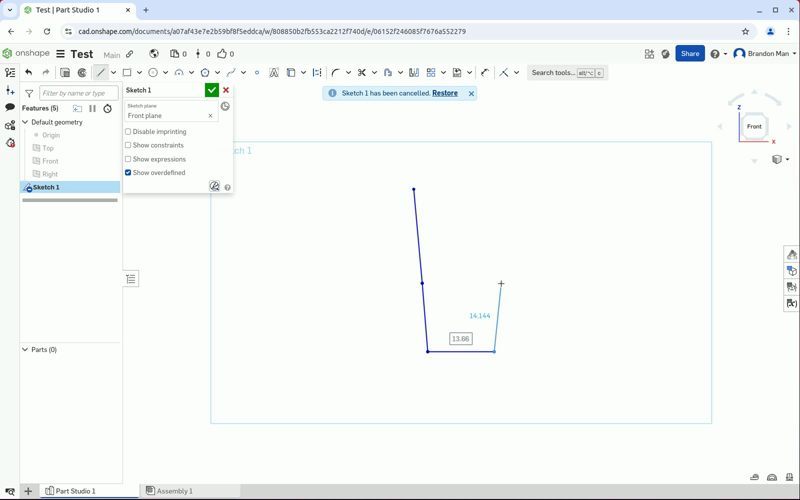
key_up(shift)
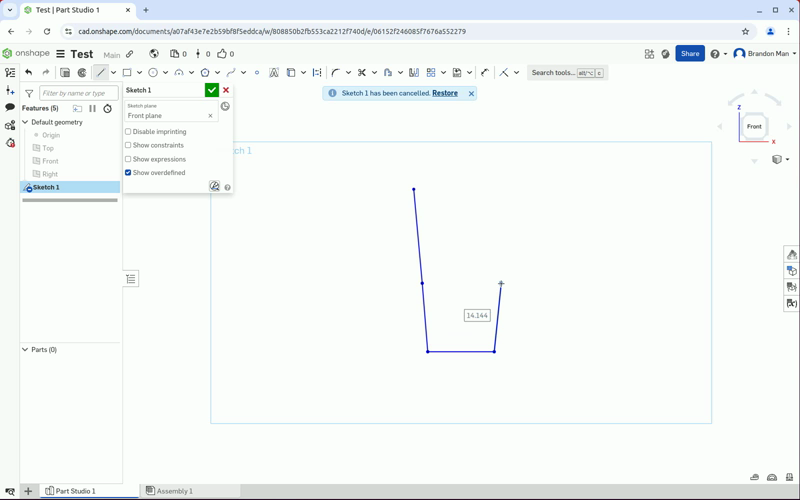
key_down(shift)
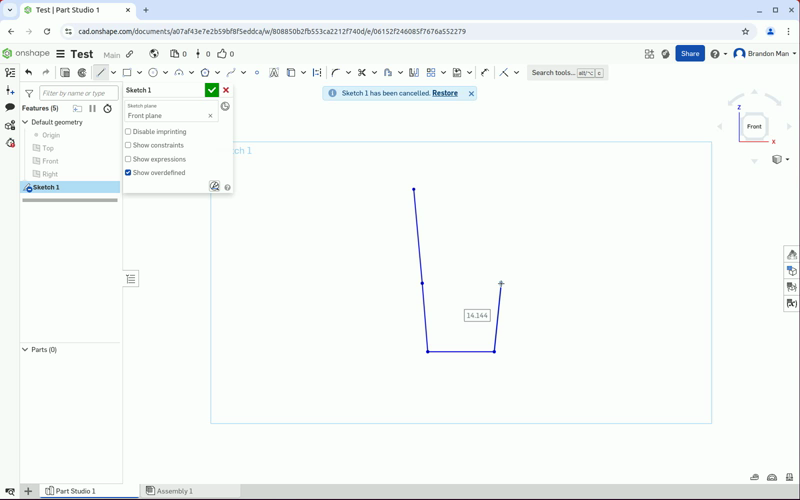
mouse_move(507, 189)
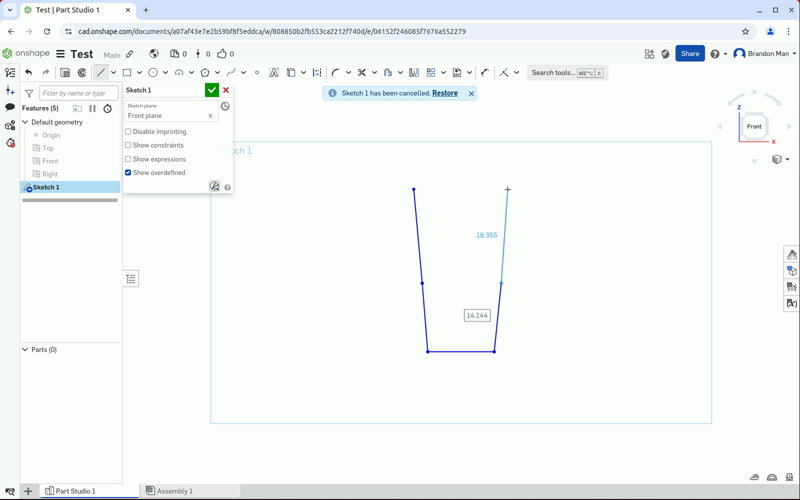
click(507, 189)
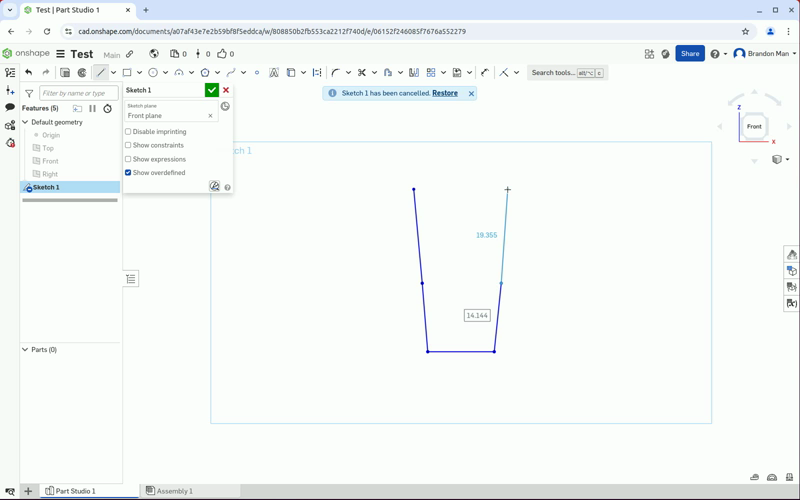
key_up(shift)
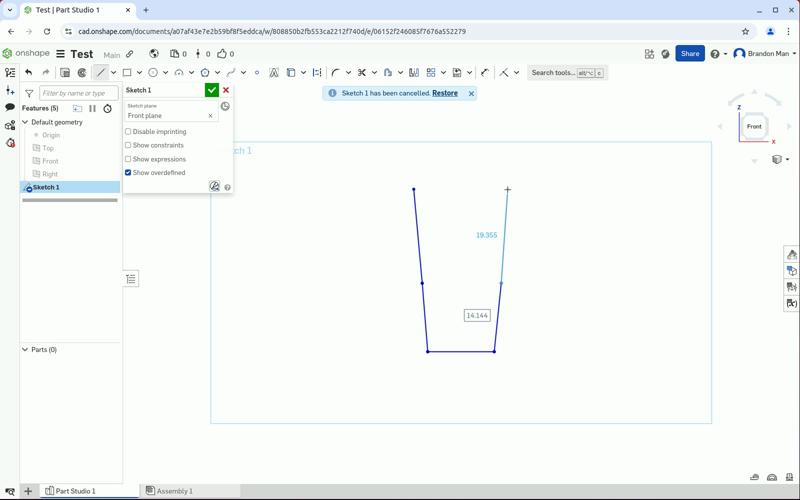
key_down(shift)
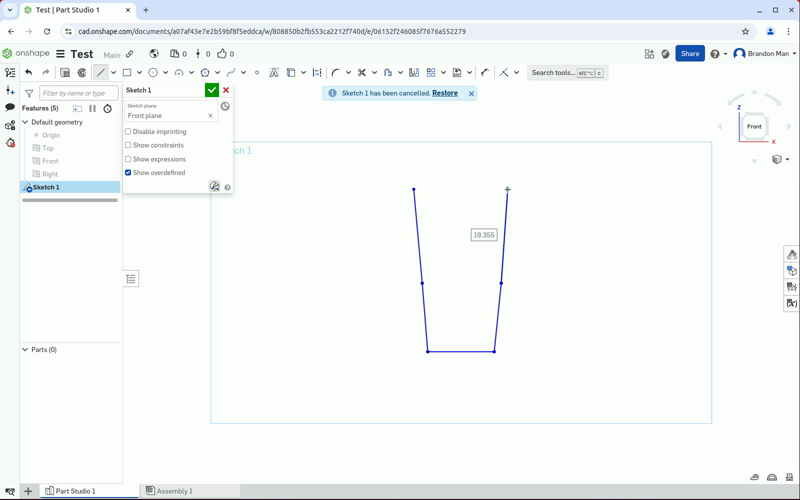
mouse_move(413, 189)
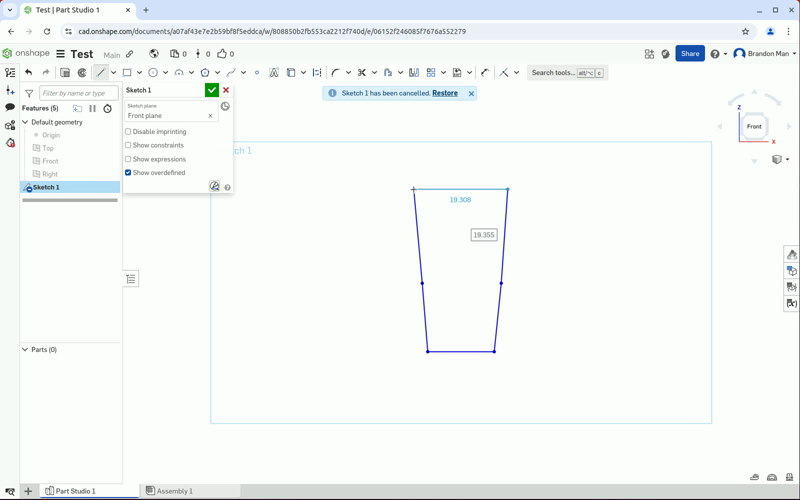
key_up(shift)
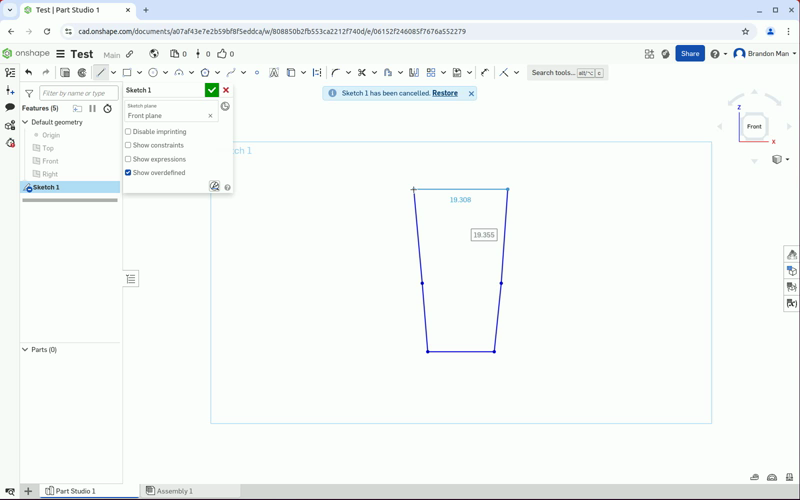
click(413, 189)
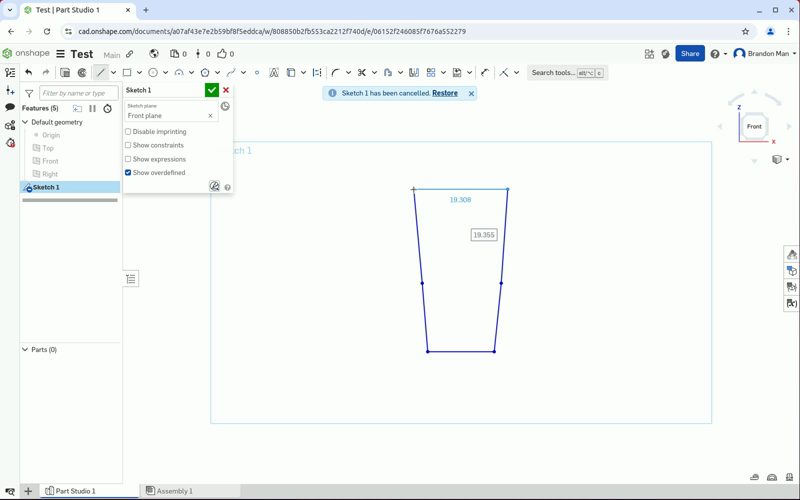
key(esc)
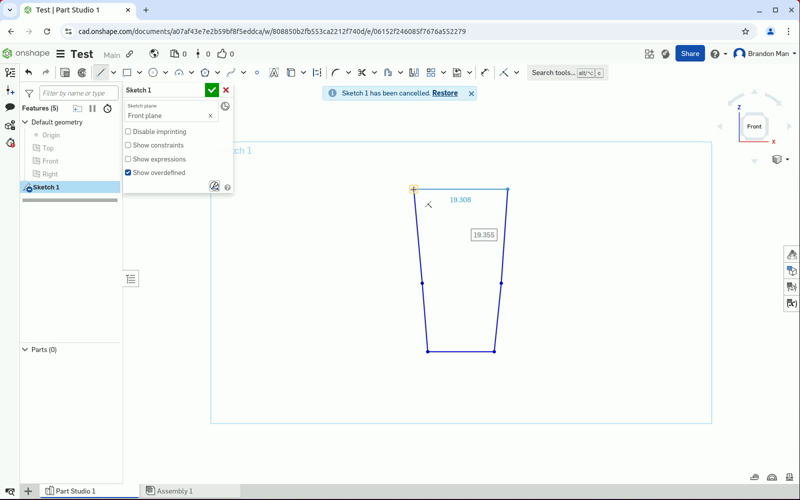
key(c)
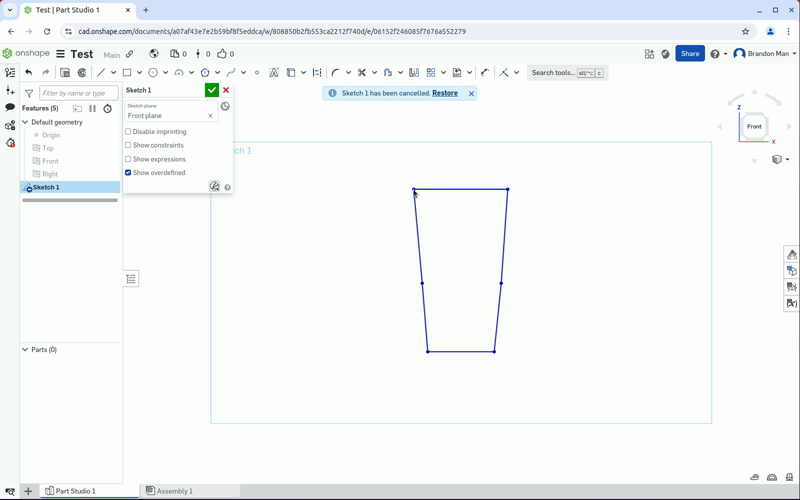
key_down(shift)
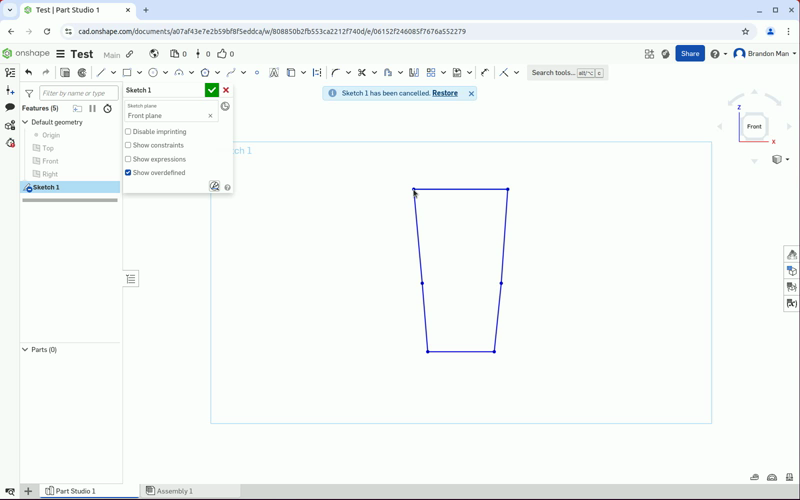
mouse_move(461, 211)
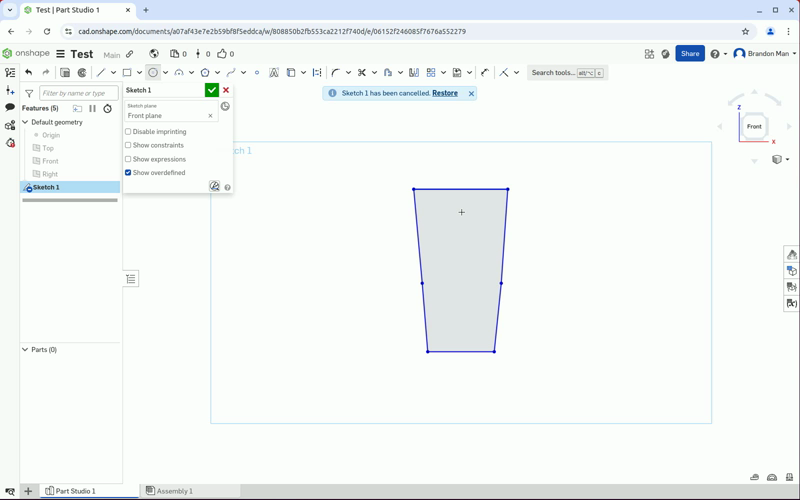
click(461, 211)
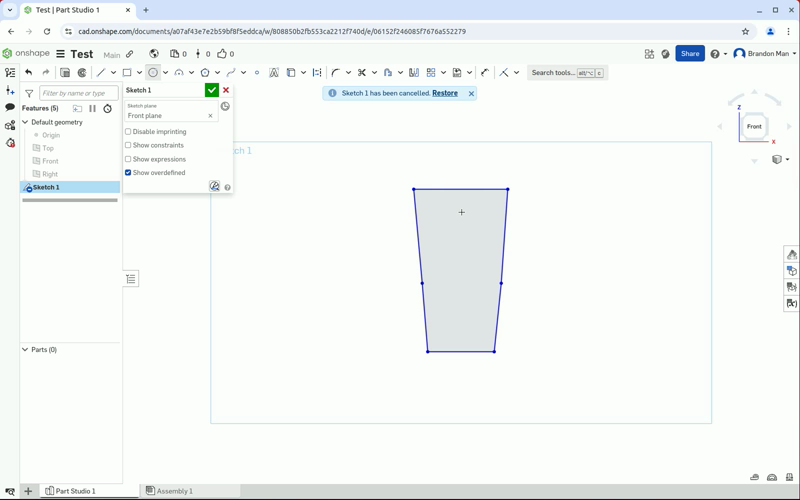
key_up(shift)
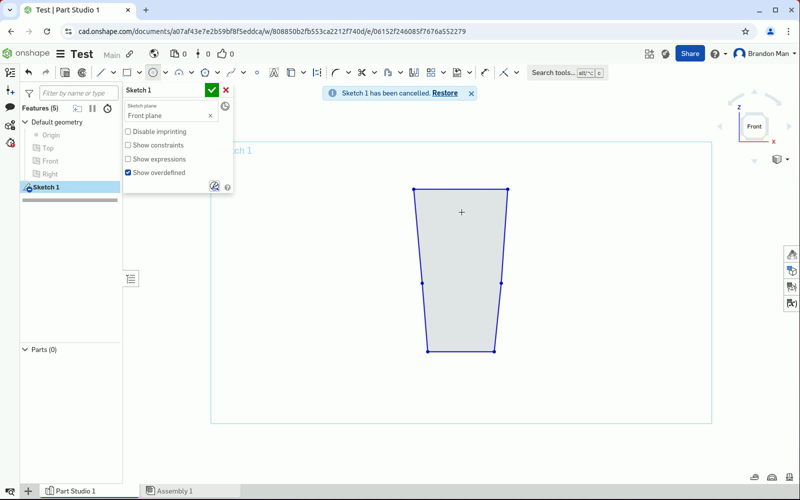
mouse_move(470, 211)
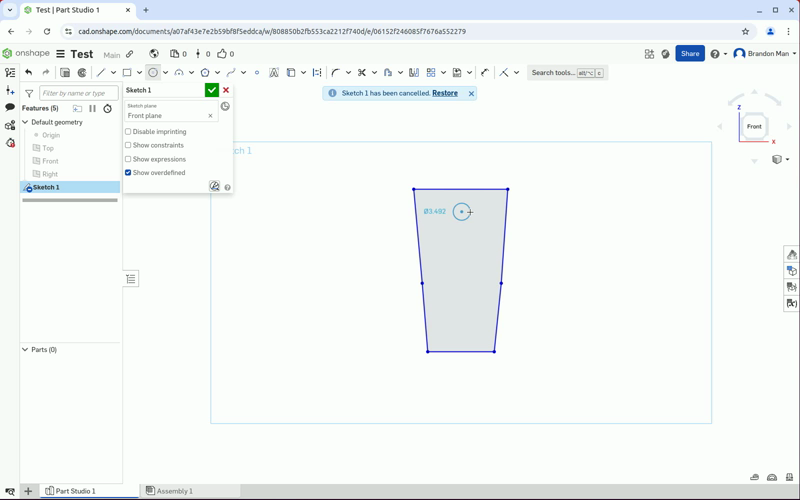
click(470, 211)
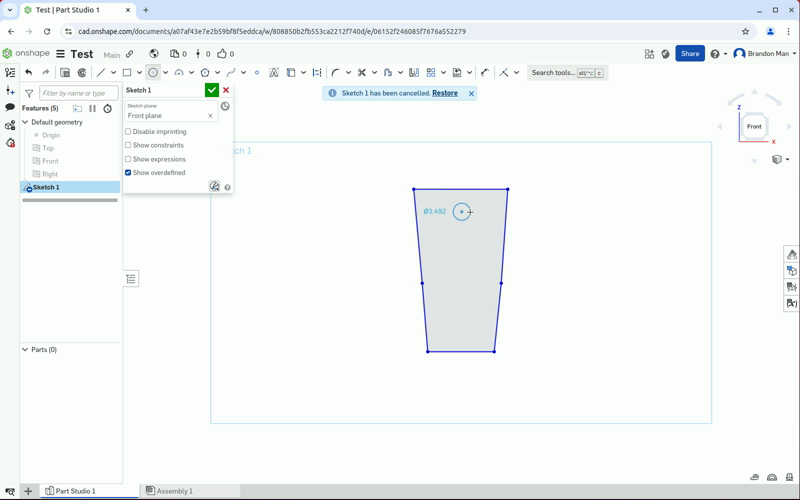
key(esc)
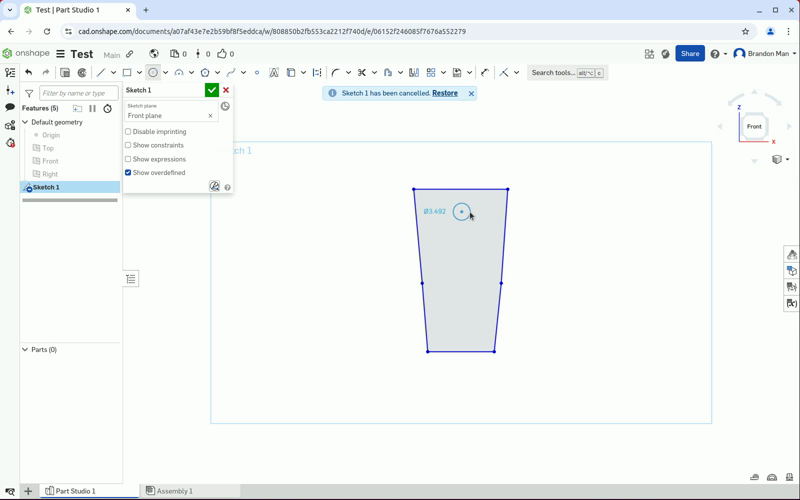
mouse_move(451, 342)
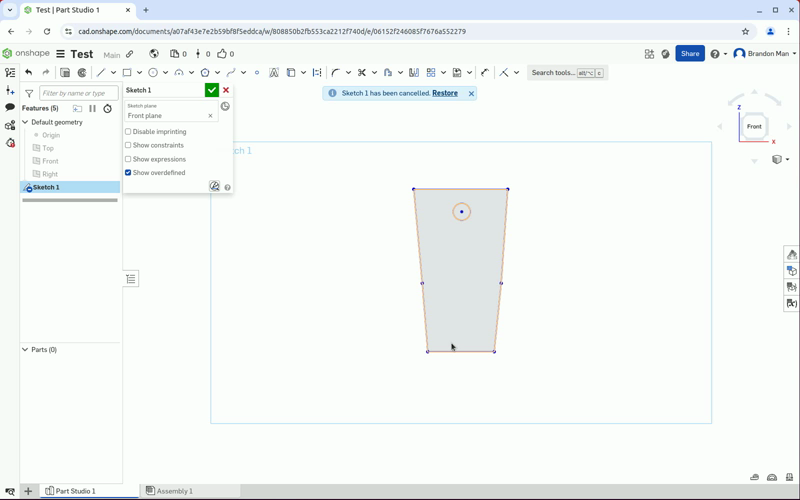
click(451, 342)
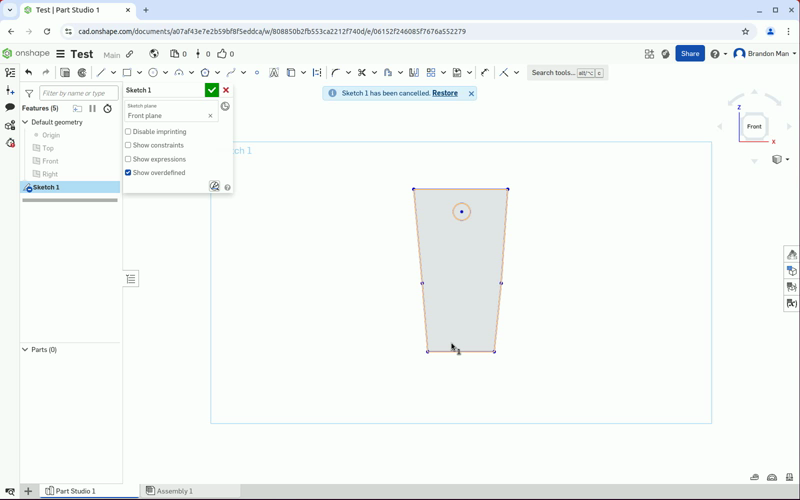
mouse_move(73, 352)
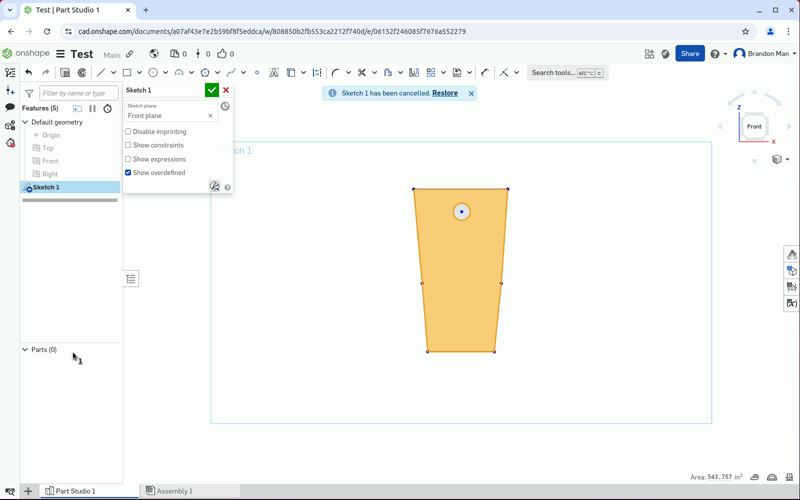
key(shift+y)
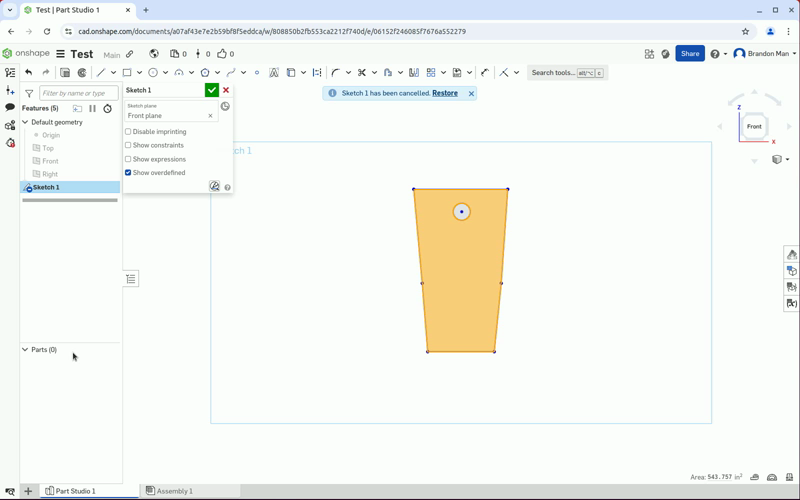
key(shift+e)
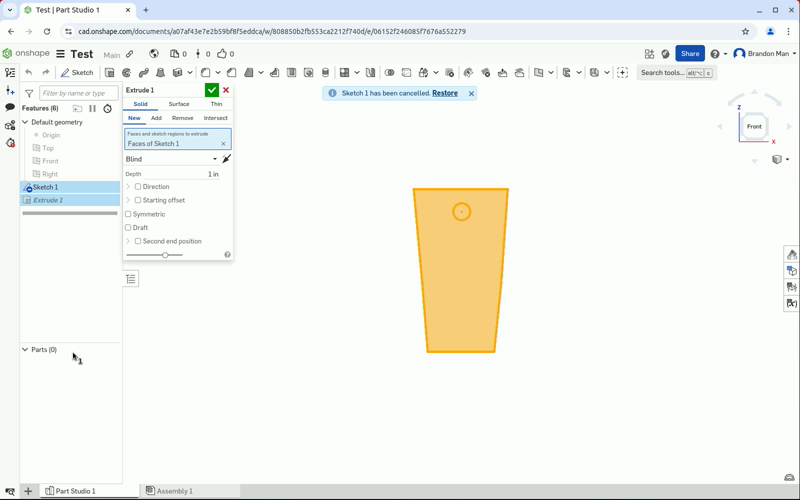
mouse_move(143, 106)
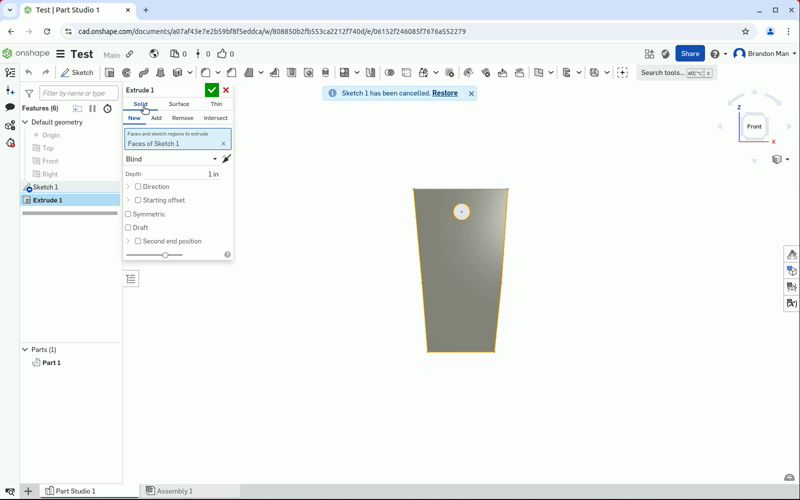
click(143, 106)
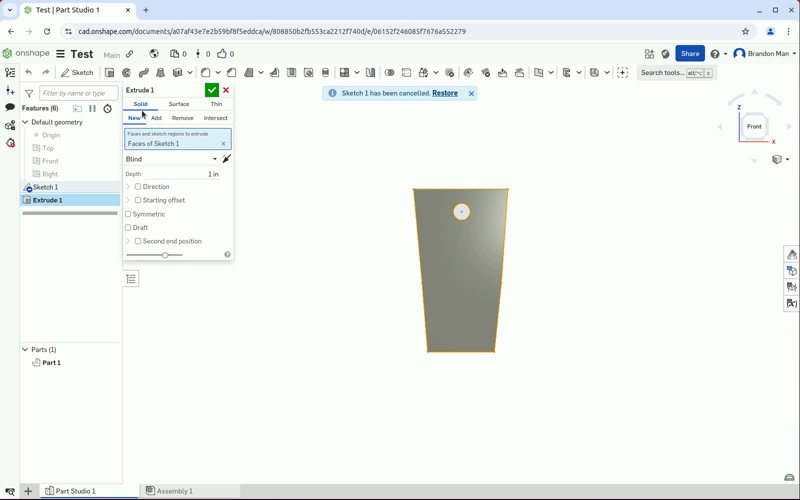
mouse_move(137, 120)
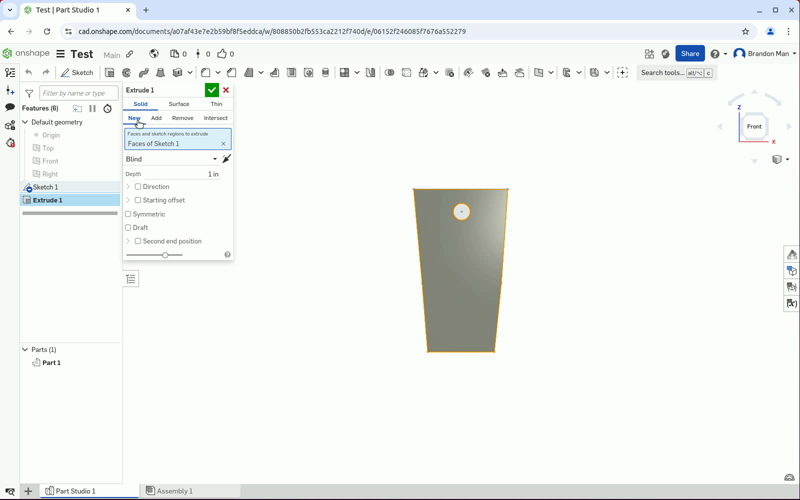
click(137, 120)
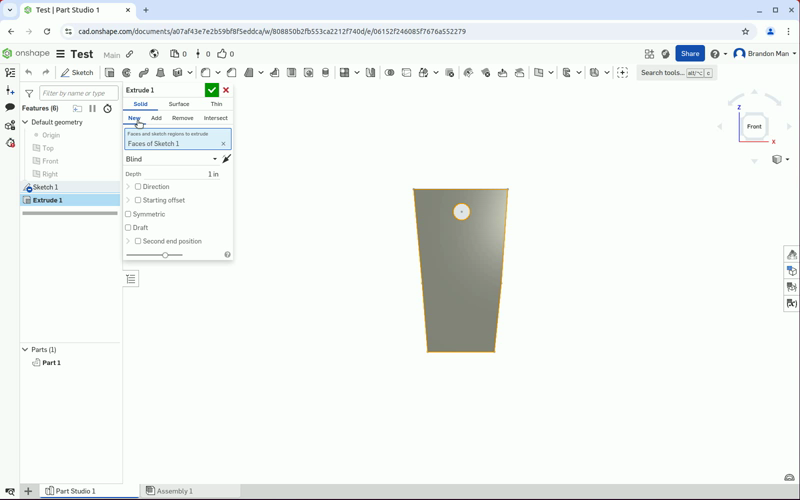
key(tab, 4)
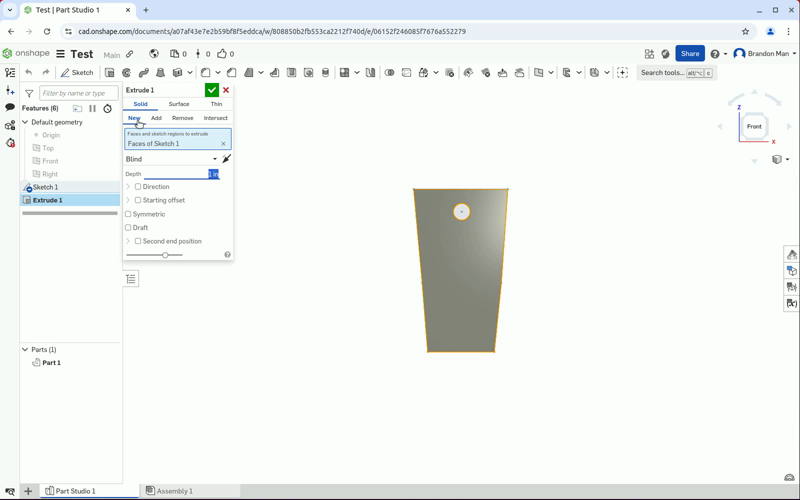
text(4.333)
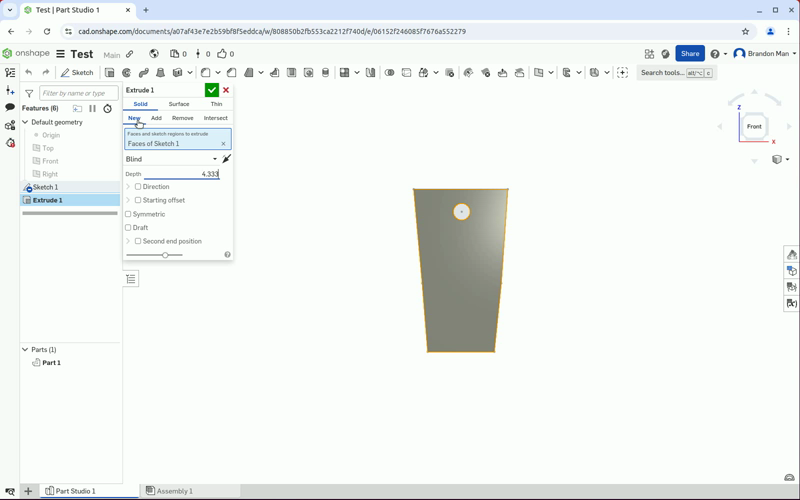
key(enter)
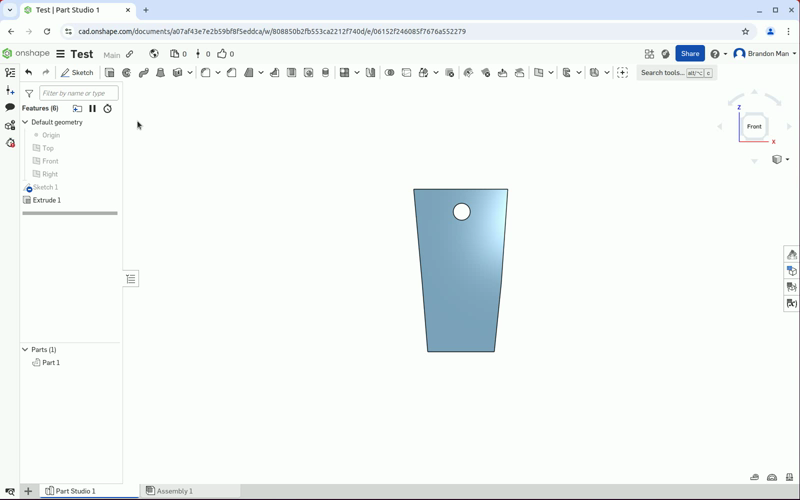
key(shift+h)
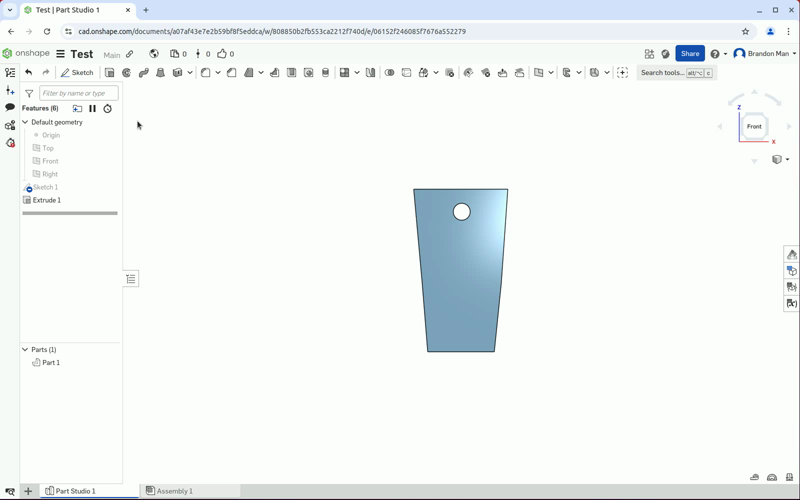
key(shift+h)
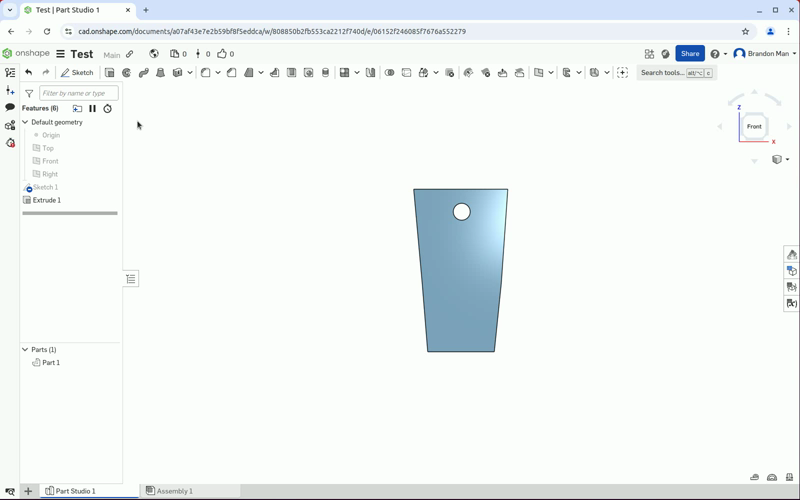
mouse_move(73, 189)
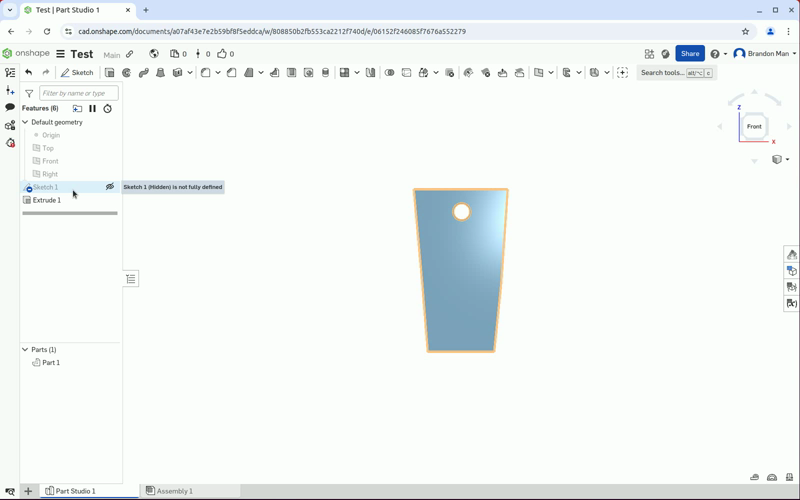
click(73, 189)
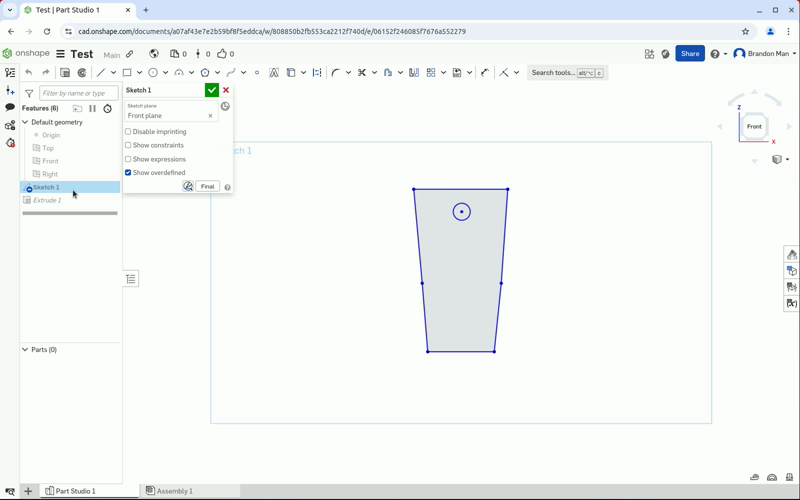
mouse_move(229, 92)
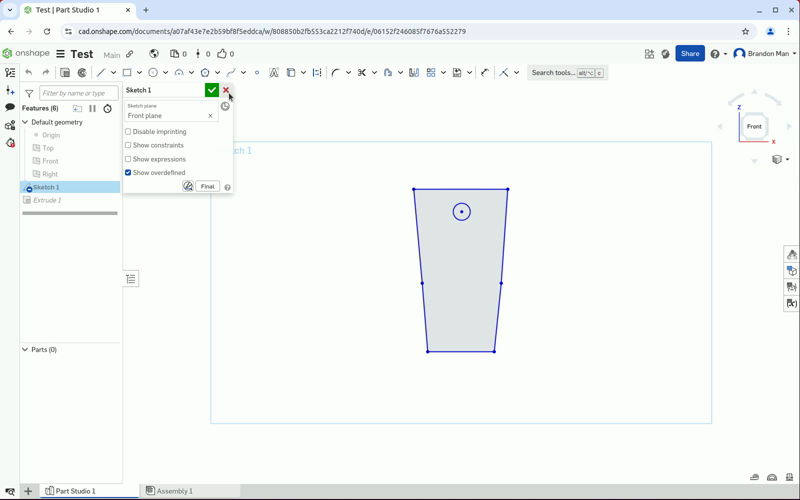
click(229, 92)
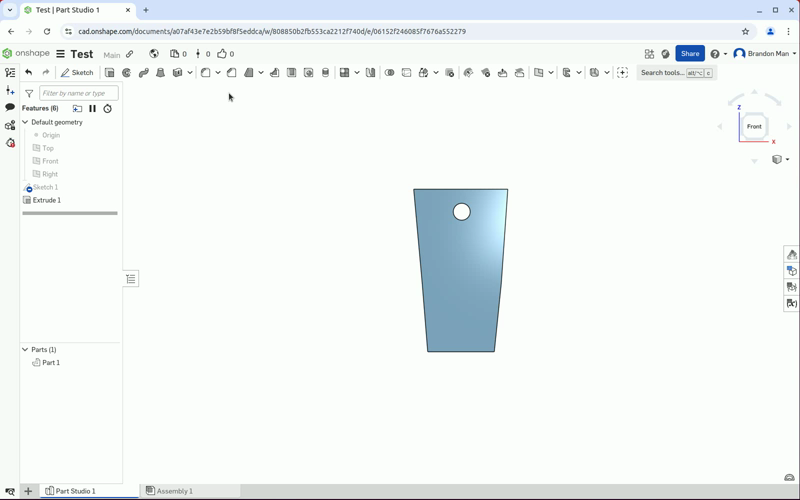
mouse_move(73, 352)
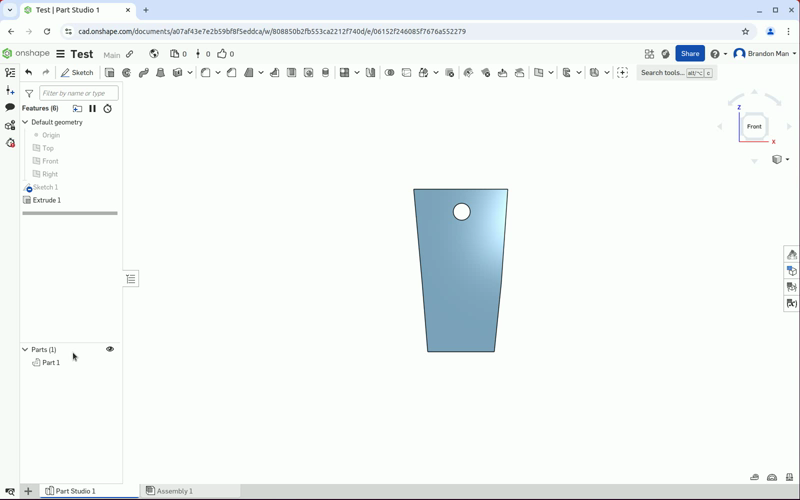
key(y)
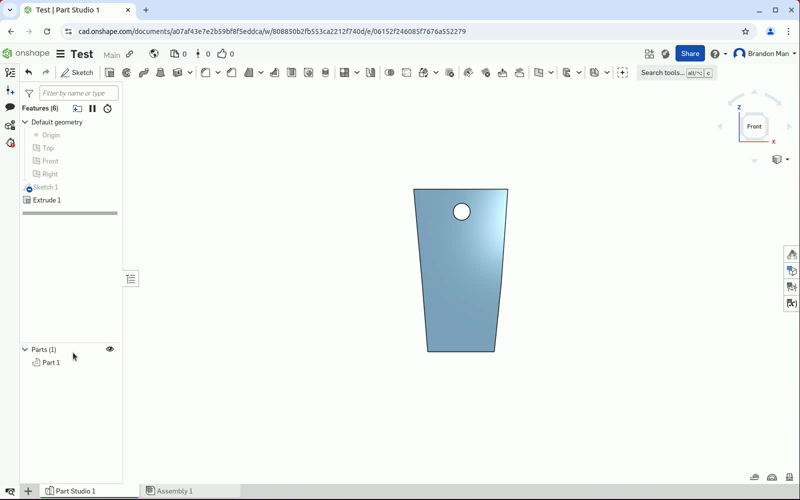
key(shift+p)
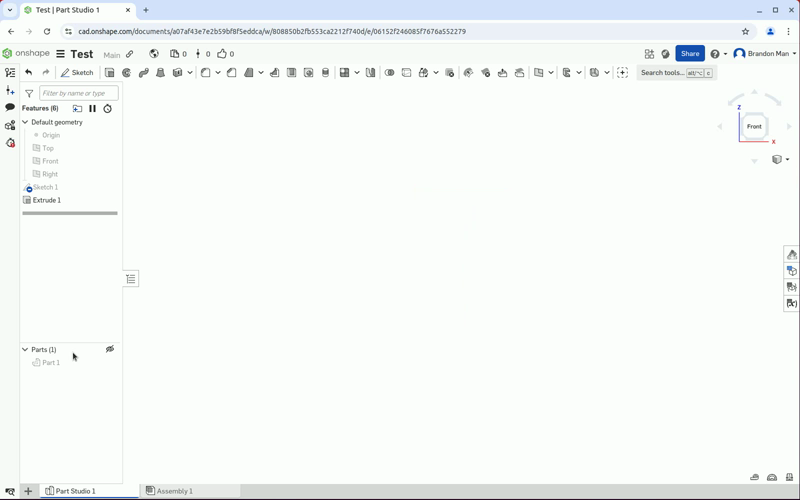
key(space)
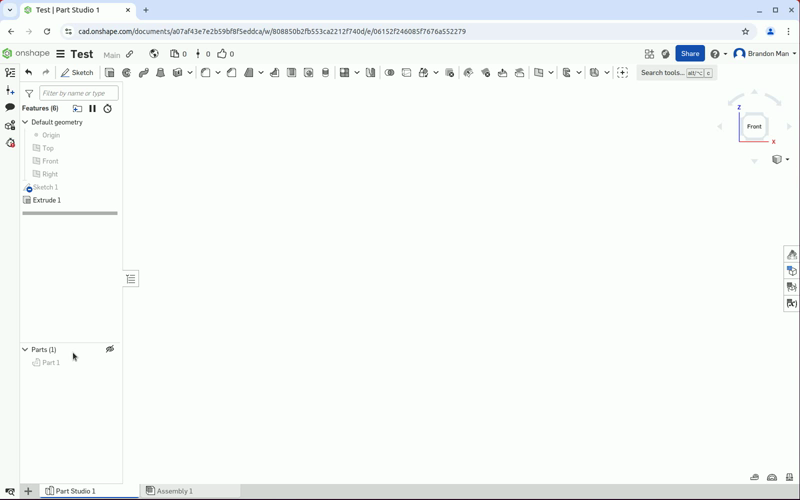
key_down(shift)
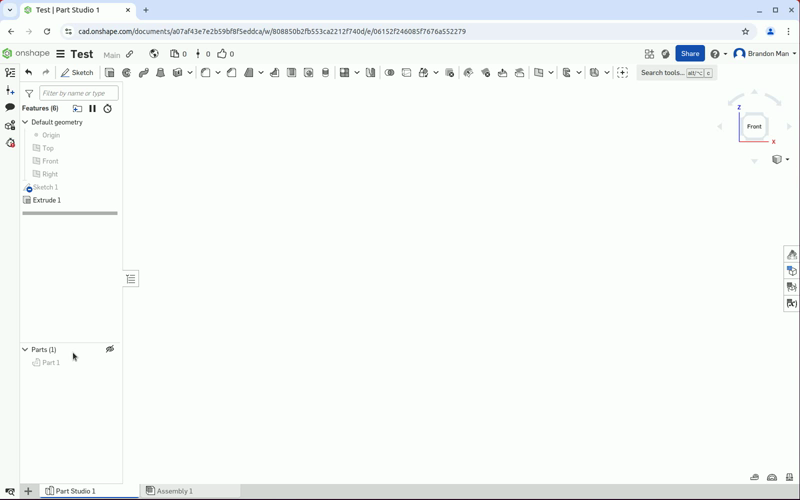
key(left)
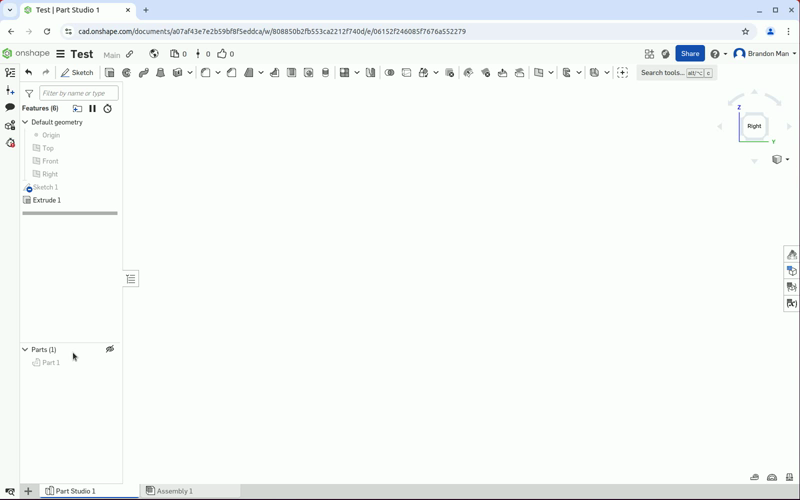
key_up(shift)
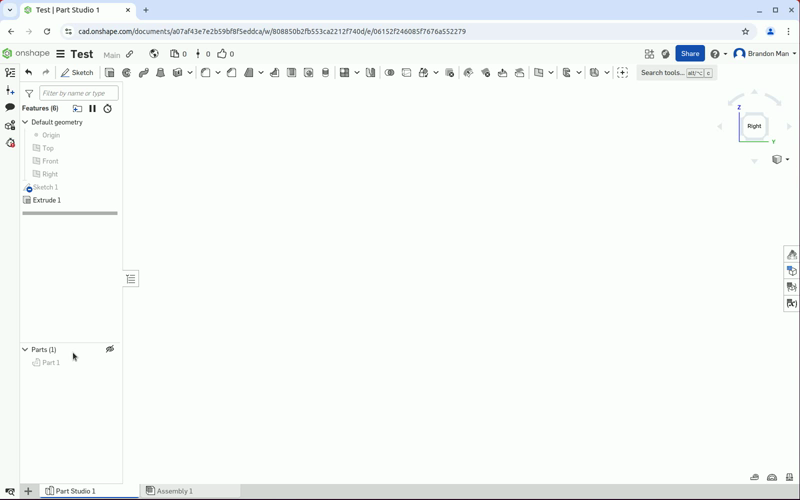
mouse_move(73, 352)
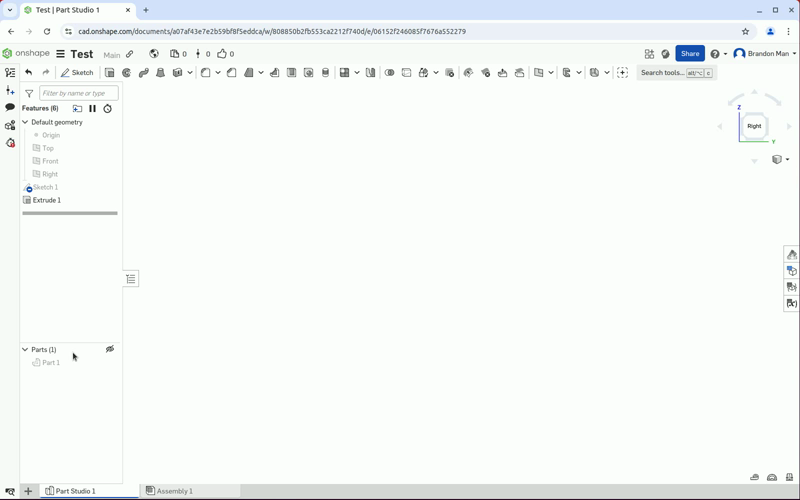
key(shift+y)
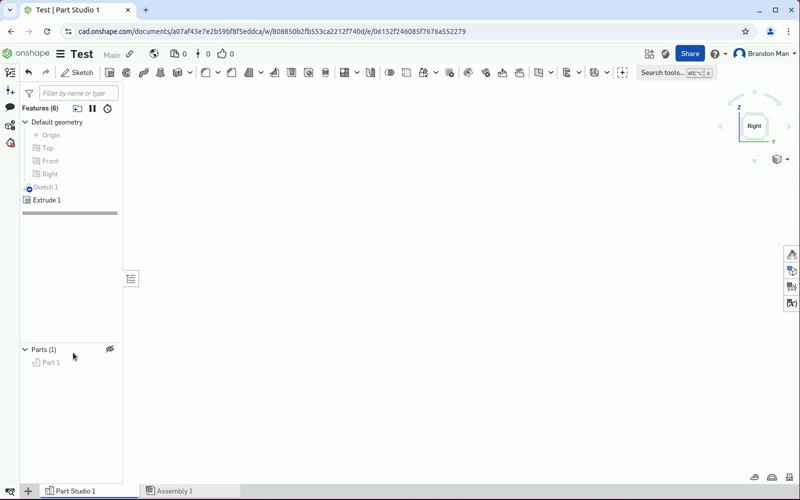
key(shift+s)
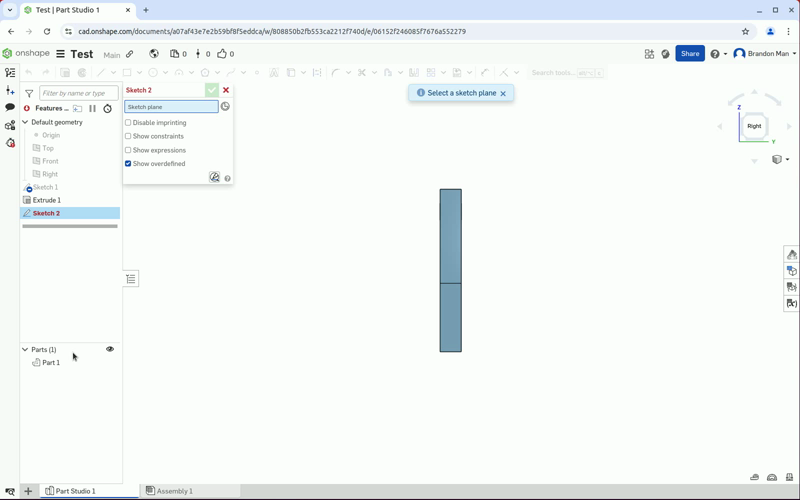
mouse_move(73, 176)
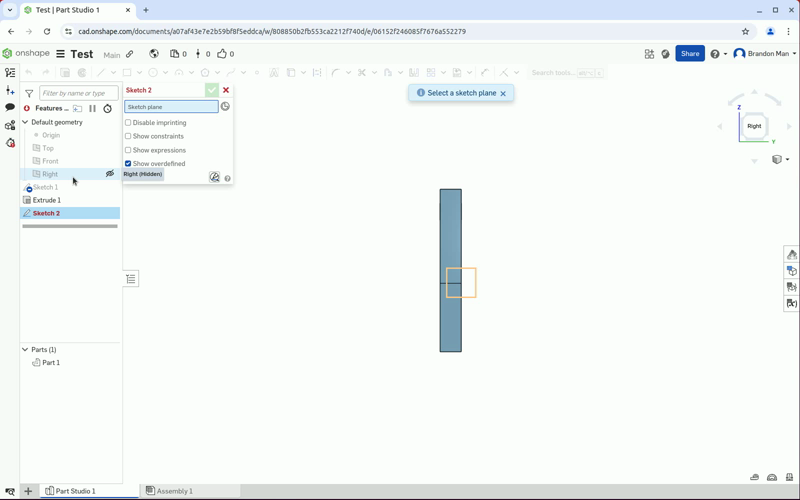
click(73, 176)
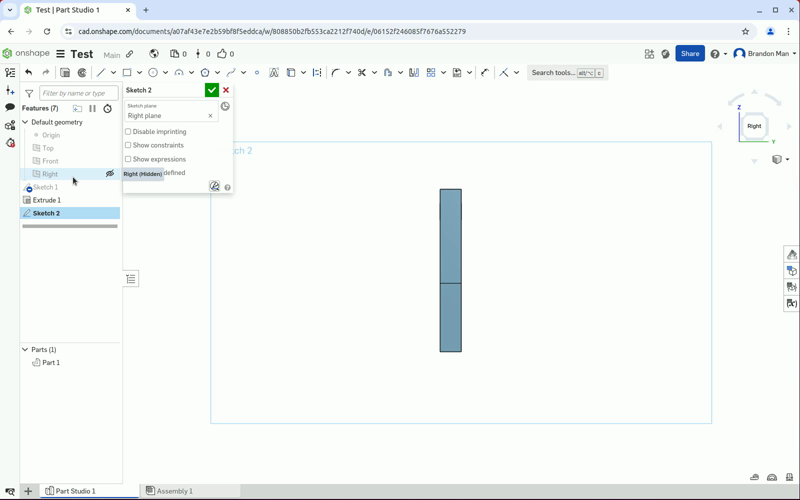
mouse_move(73, 352)
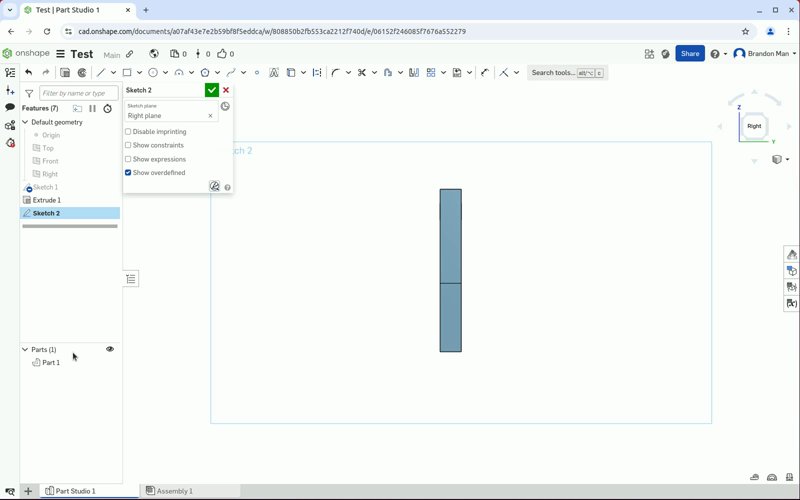
key(y)
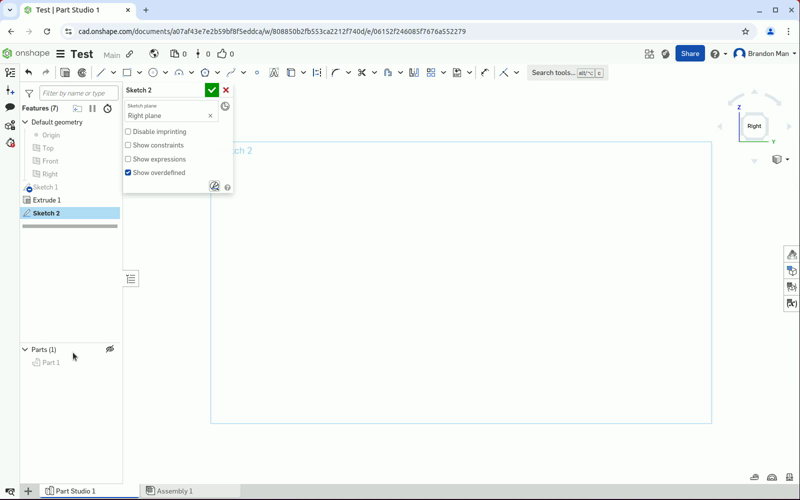
key(a)
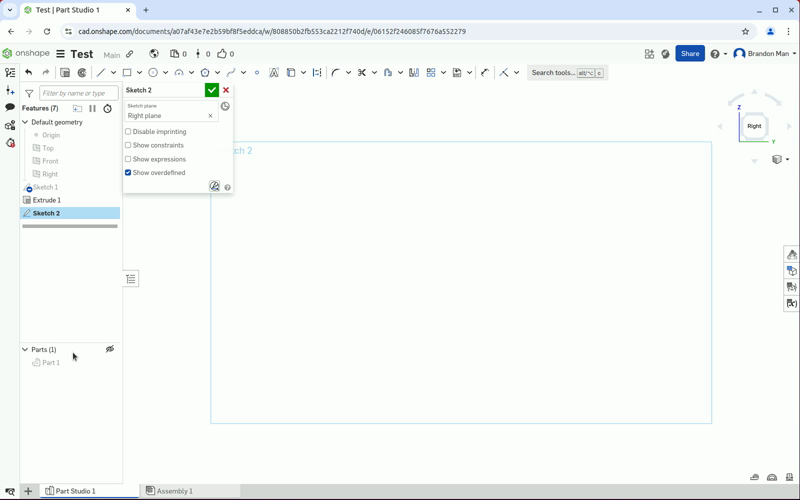
key_down(shift)
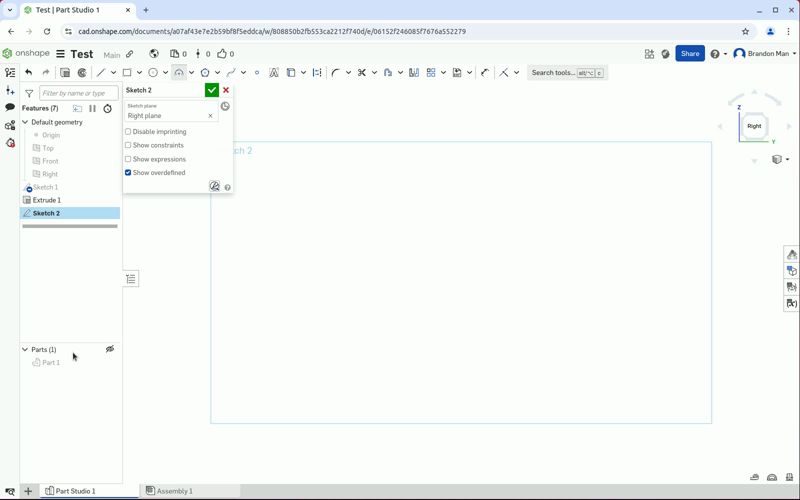
mouse_move(378, 352)
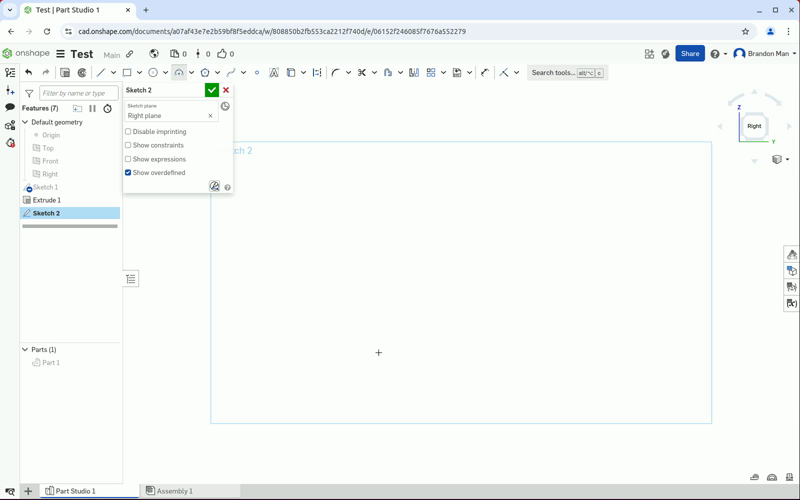
click(378, 352)
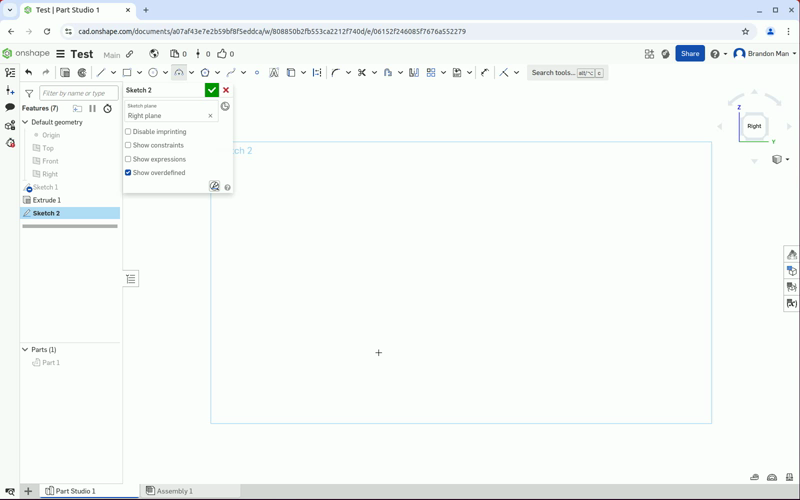
key_up(shift)
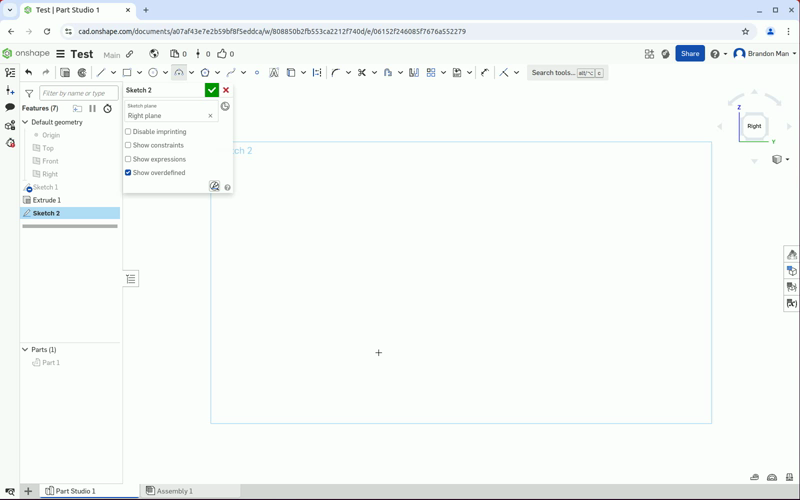
key_down(shift)
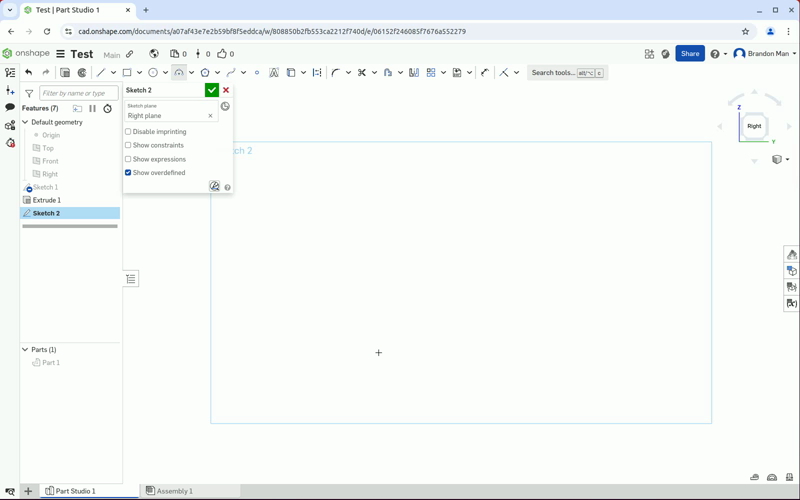
mouse_move(461, 352)
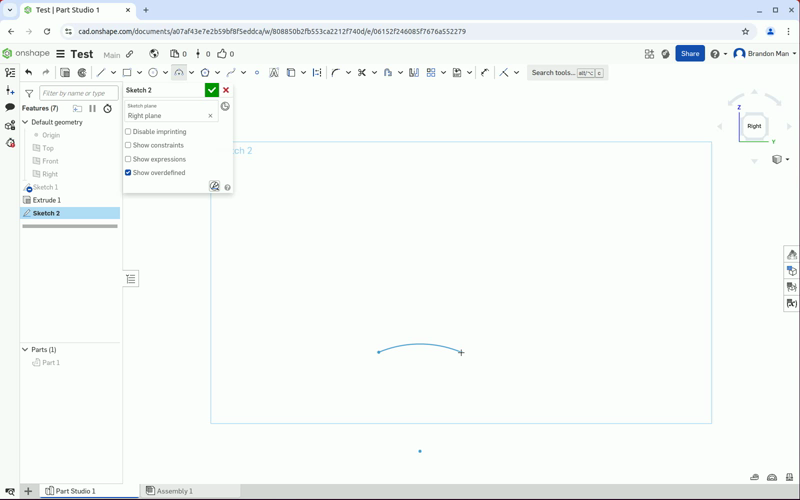
click(461, 352)
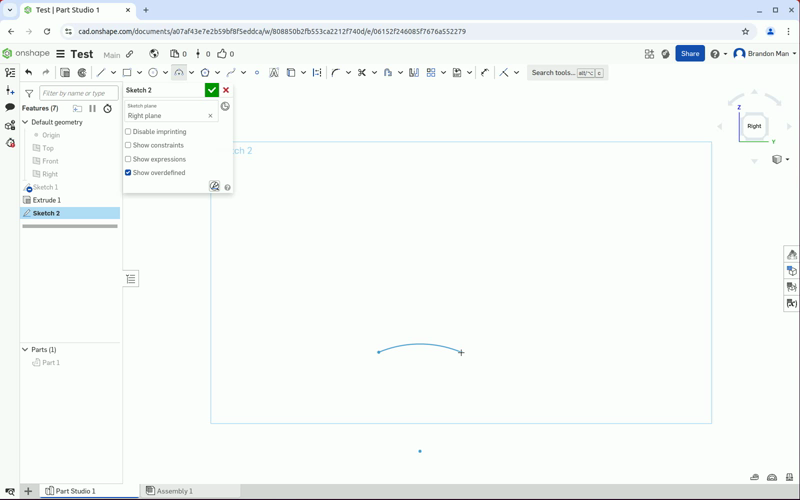
mouse_move(419, 395)
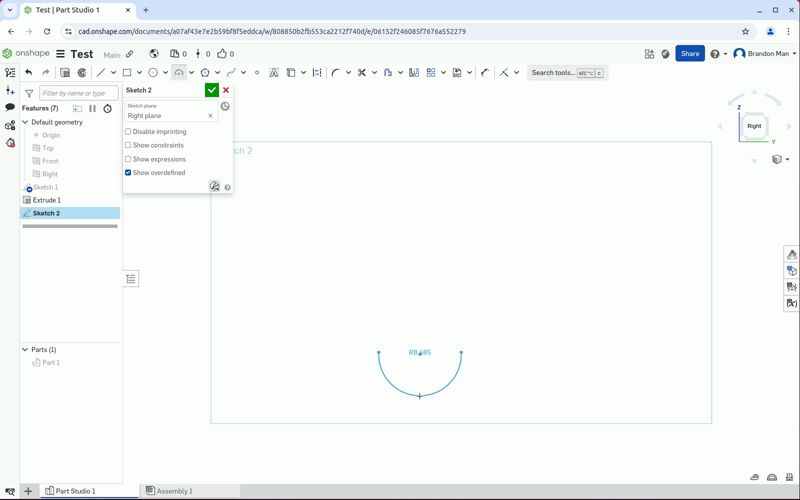
click(419, 395)
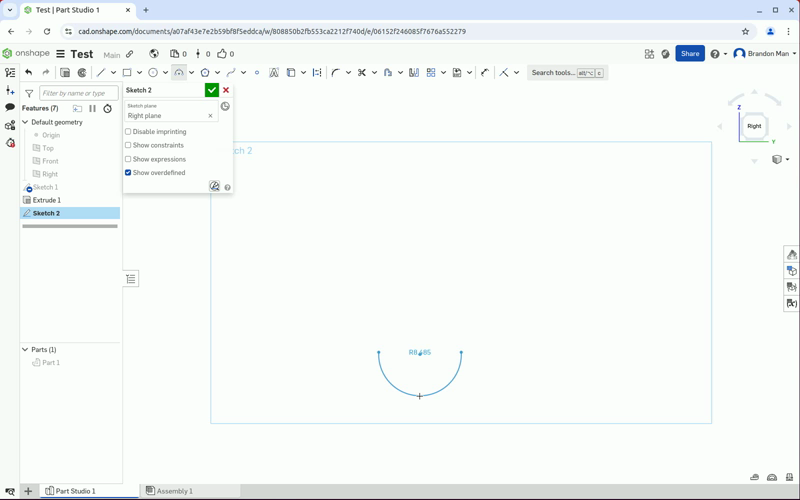
key_up(shift)
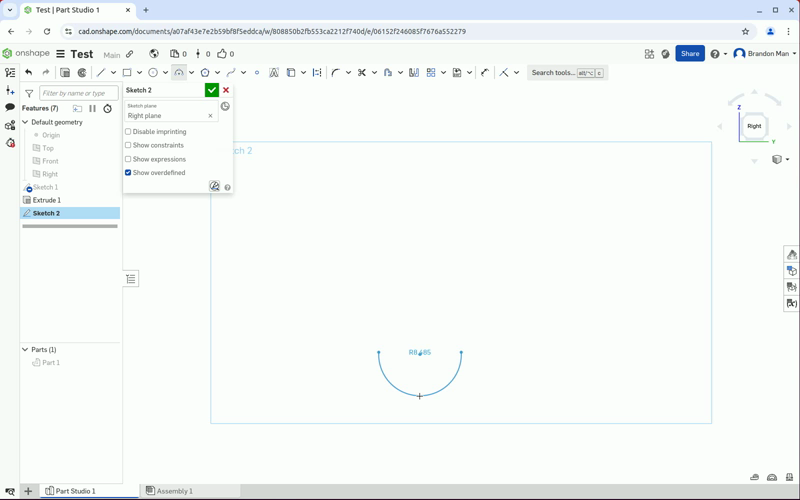
key(esc)
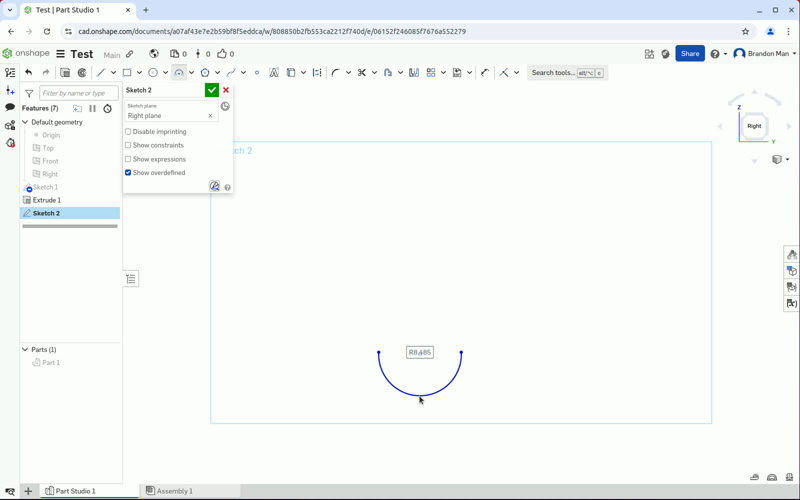
key(l)
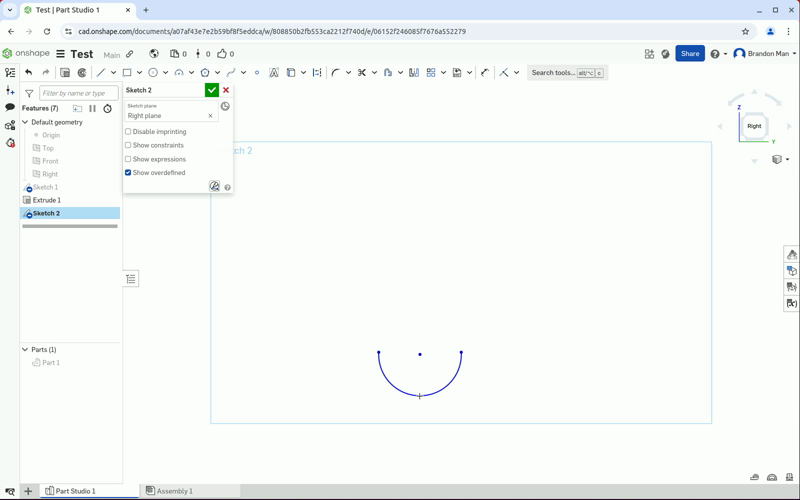
mouse_move(461, 352)
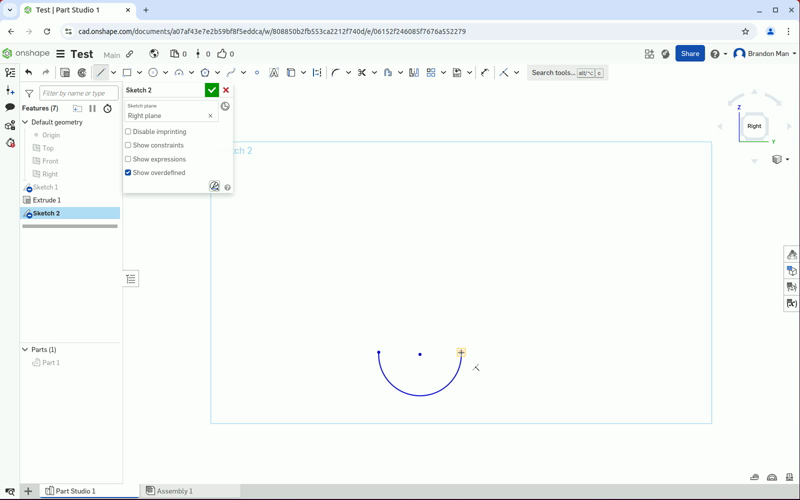
click(461, 352)
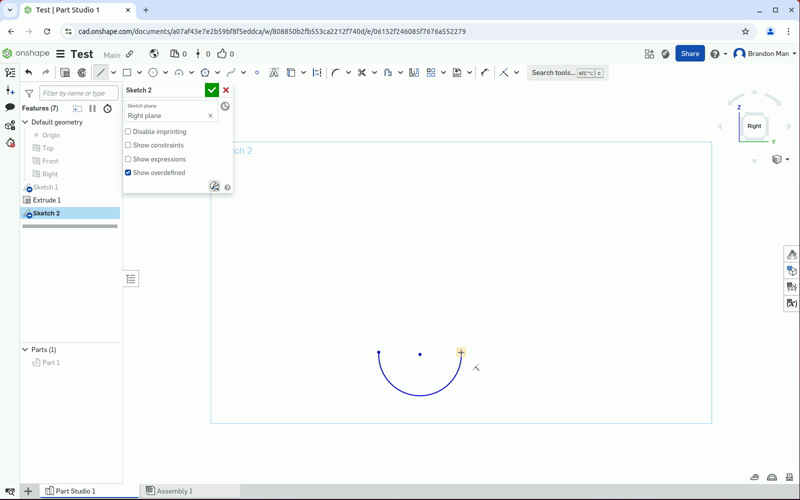
key_down(shift)
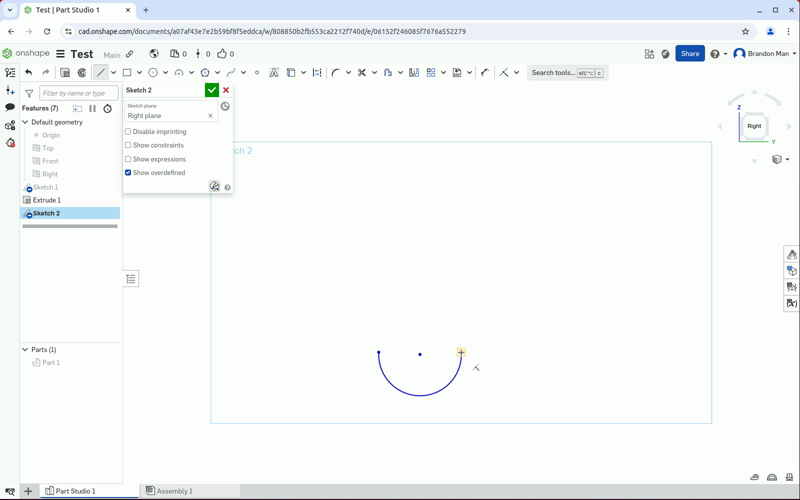
mouse_move(491, 352)
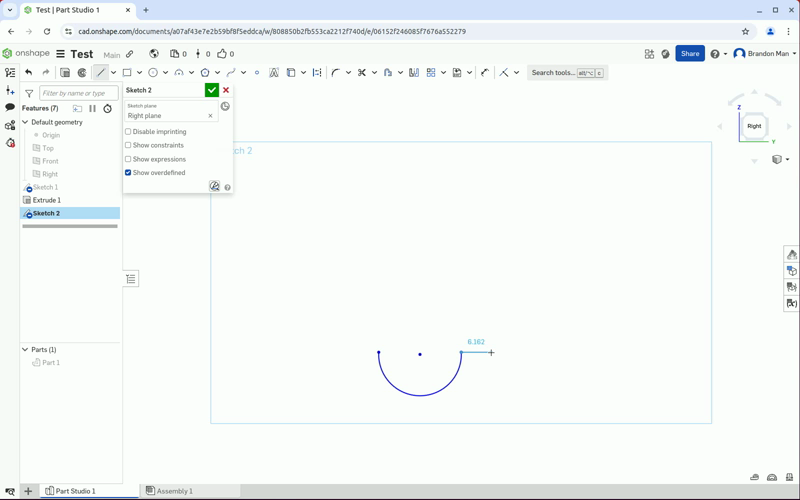
mouse_move(444, 352)
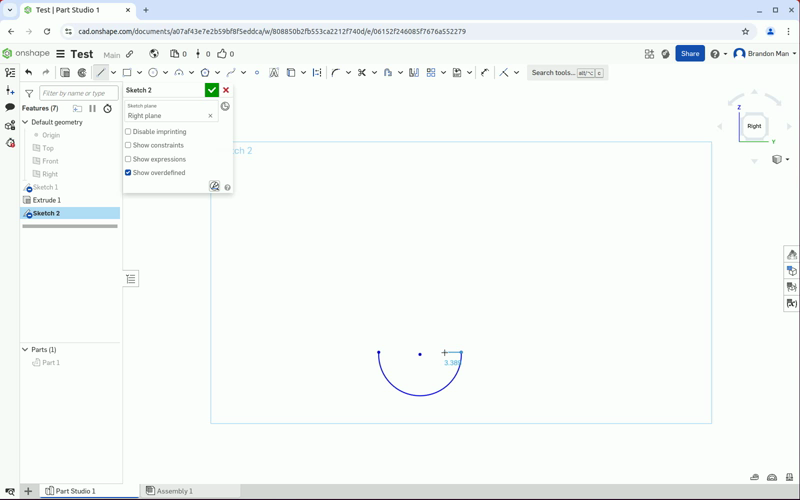
click(444, 352)
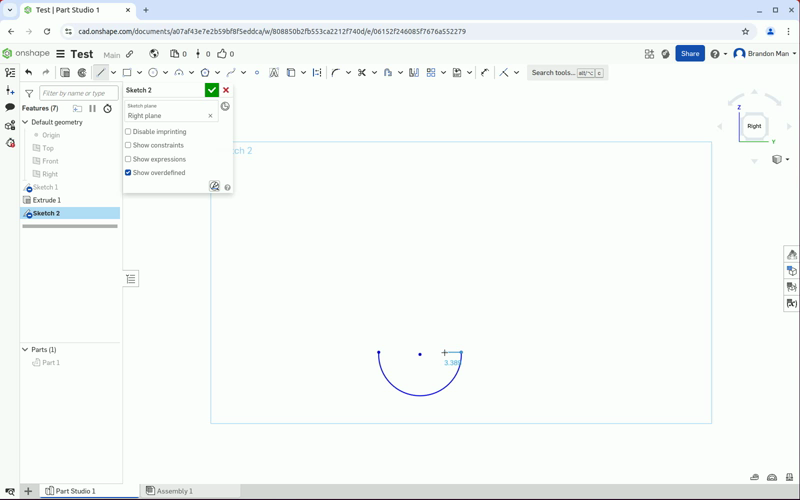
key_up(shift)
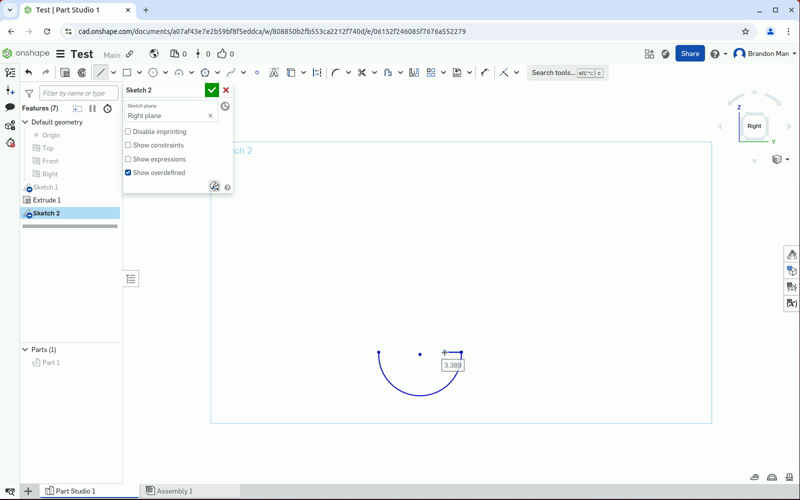
key_down(shift)
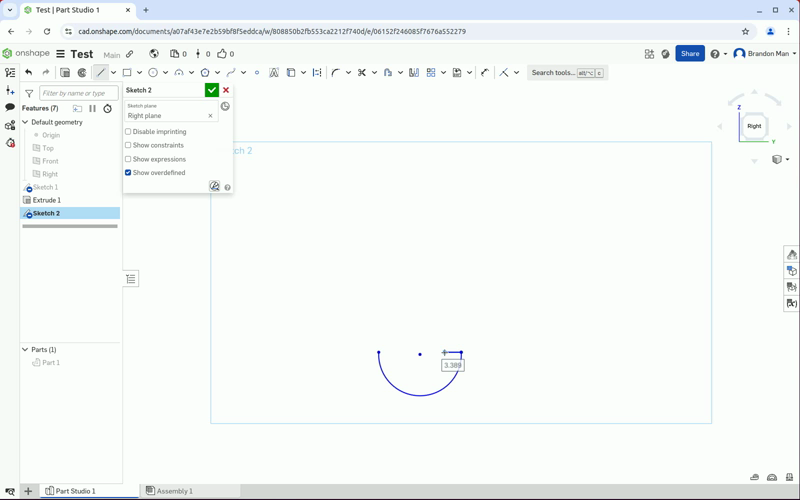
mouse_move(474, 352)
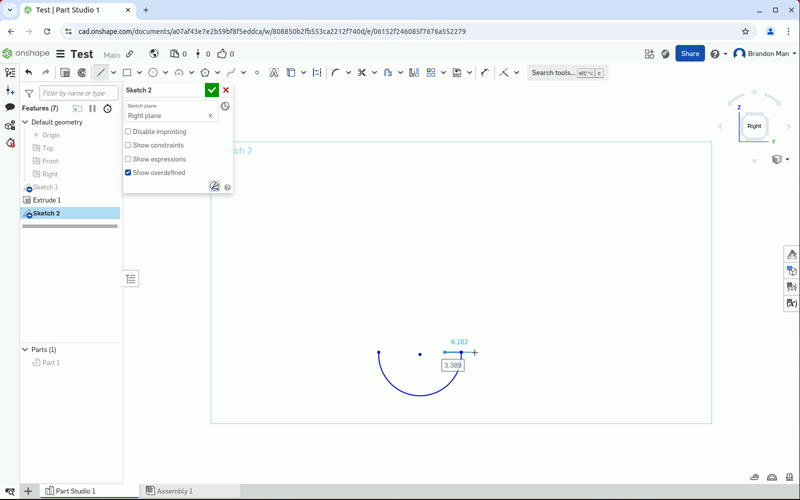
mouse_move(439, 352)
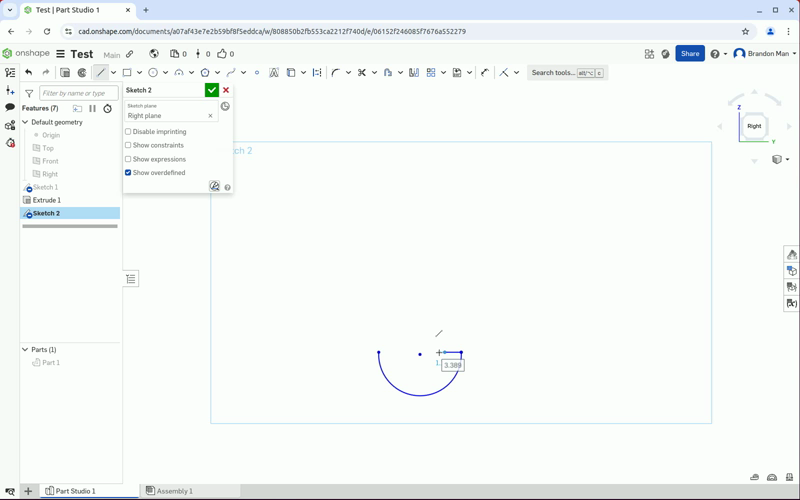
scroll(6)
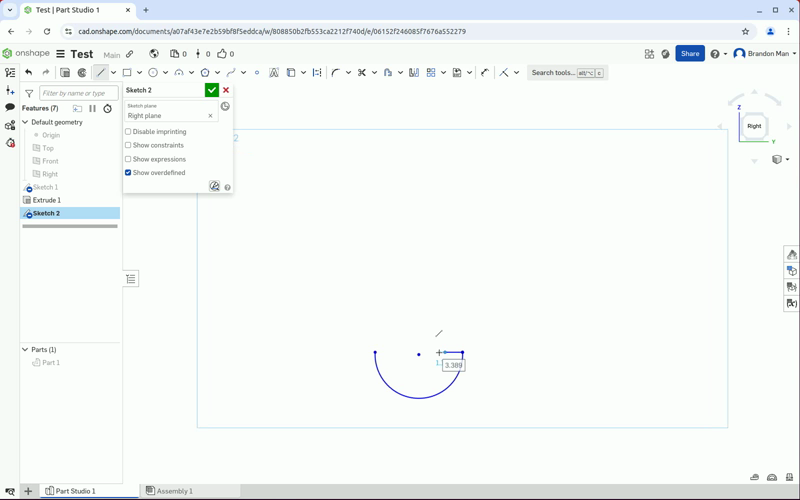
scroll(6)
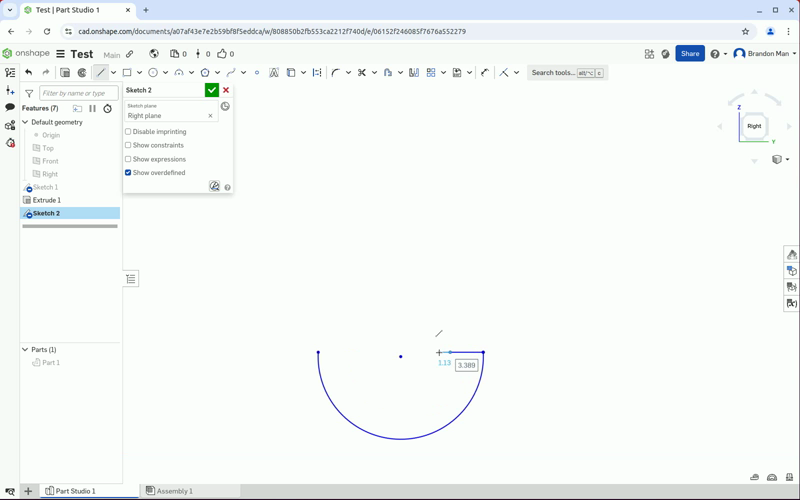
scroll(6)
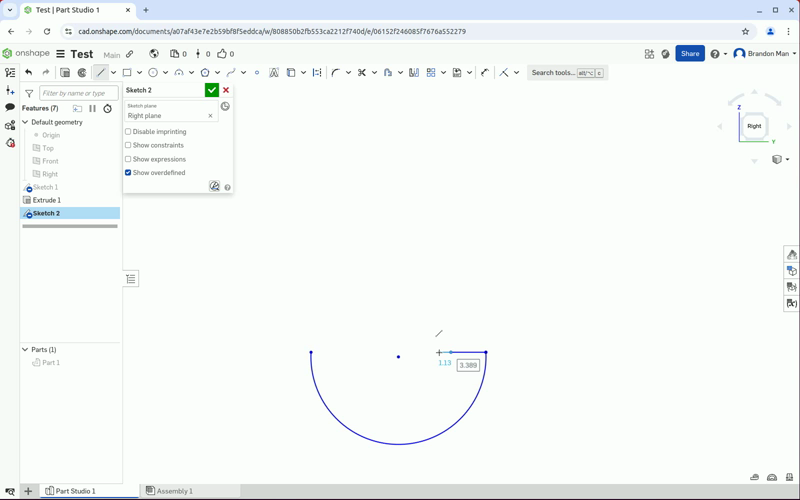
scroll(6)
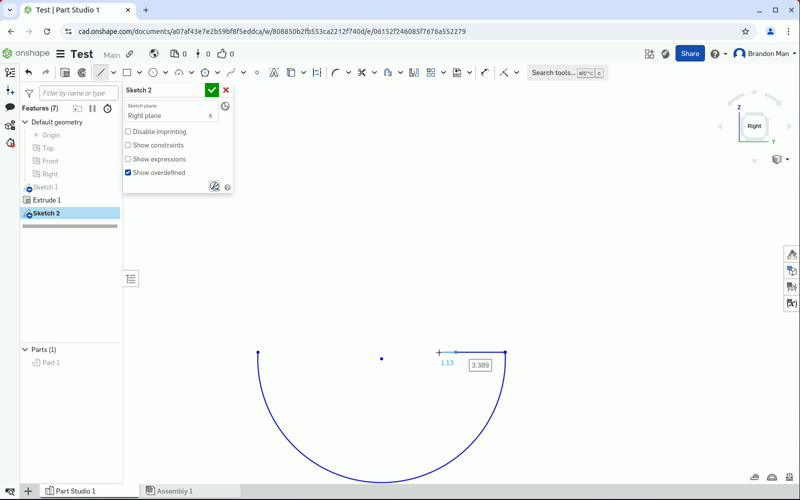
scroll(6)
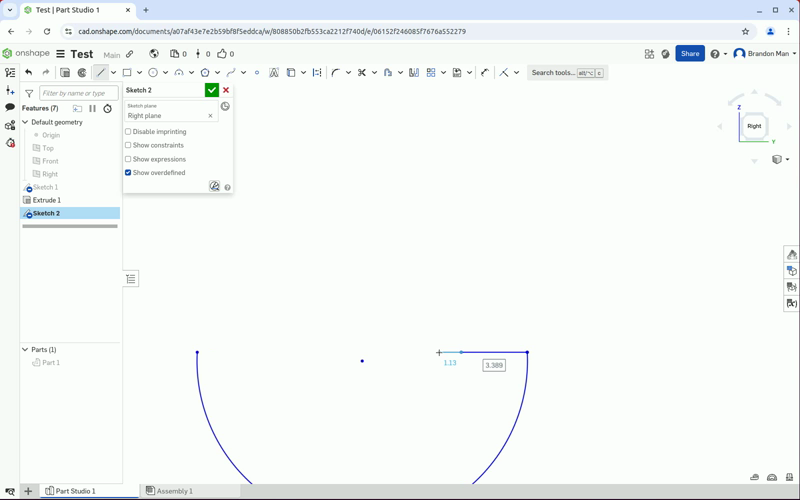
scroll(6)
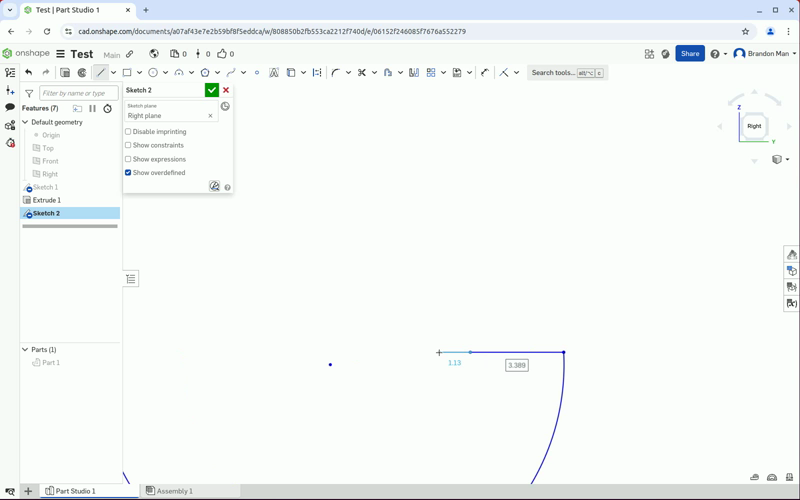
scroll(6)
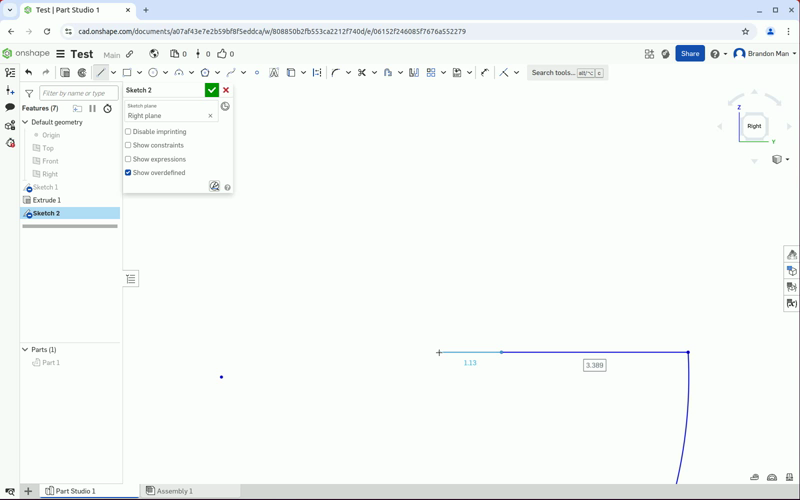
click(439, 352)
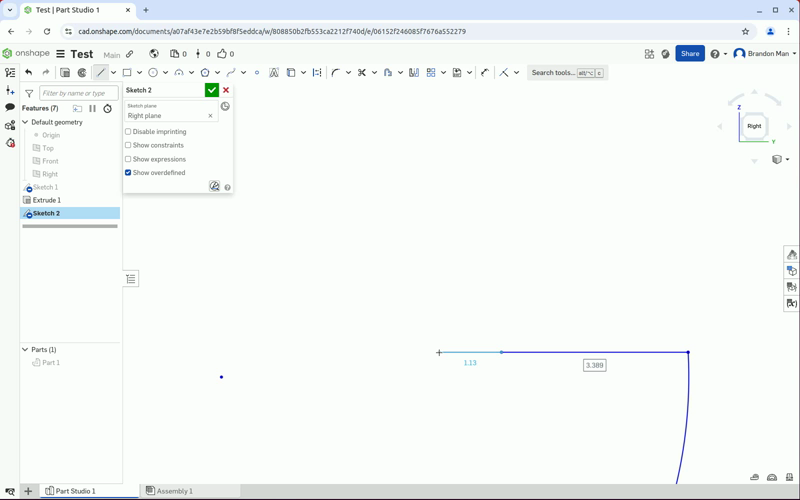
scroll(-6)
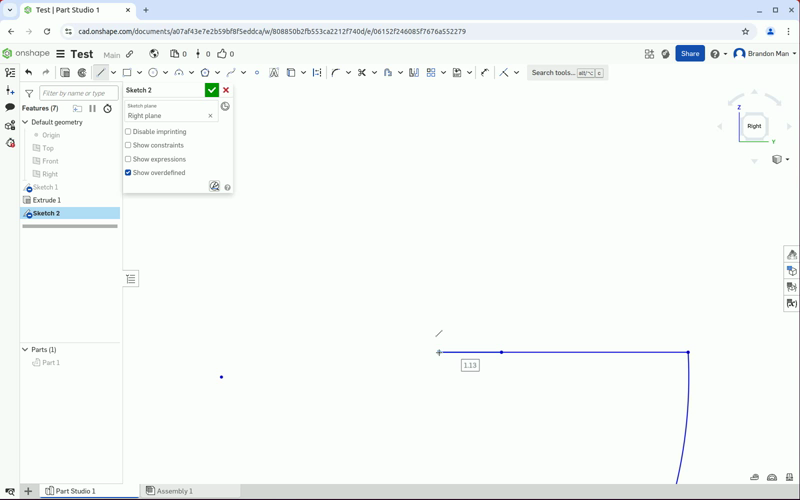
scroll(-6)
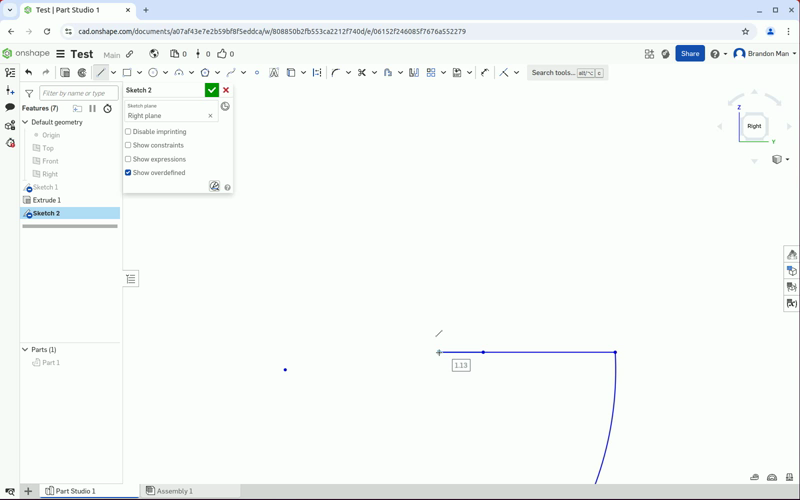
scroll(-6)
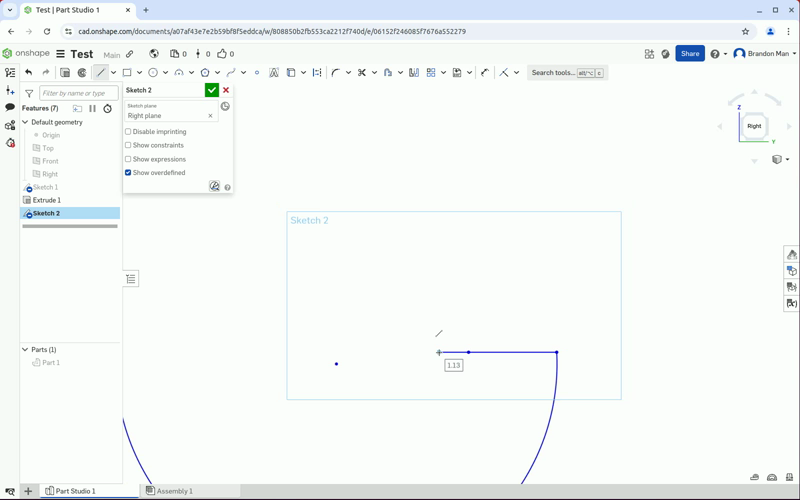
scroll(-6)
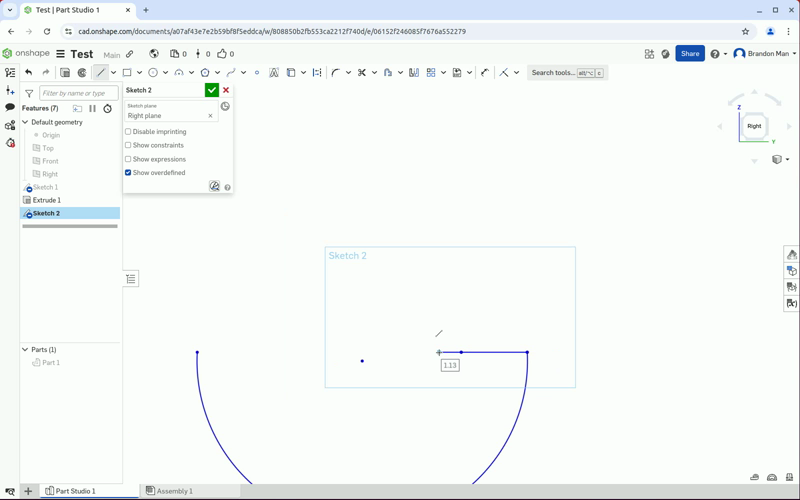
scroll(-6)
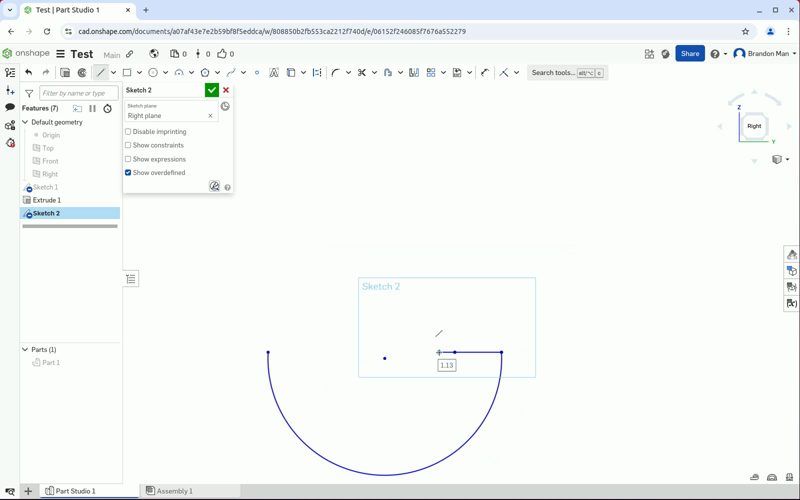
scroll(-6)
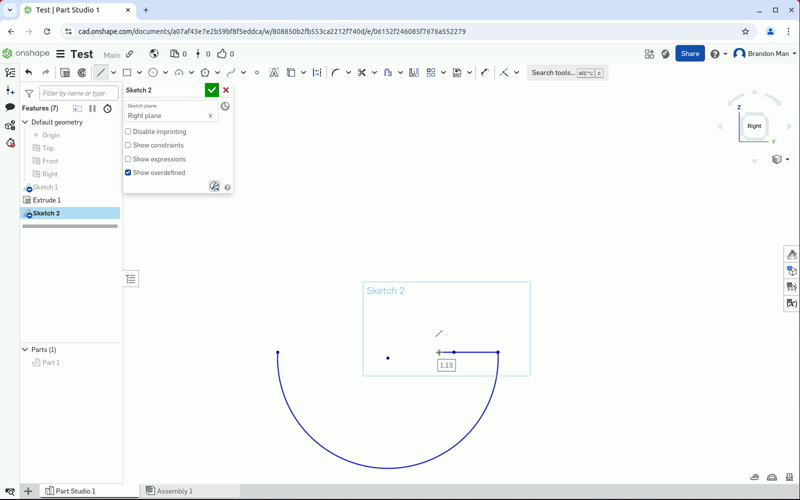
scroll(-6)
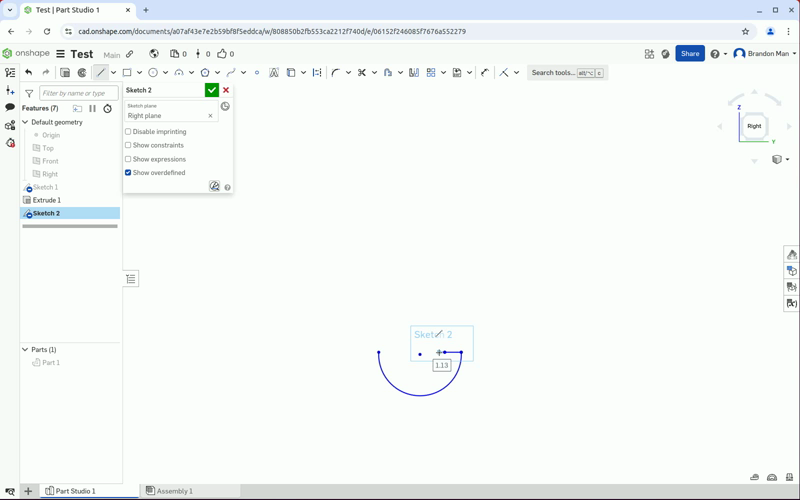
key_up(shift)
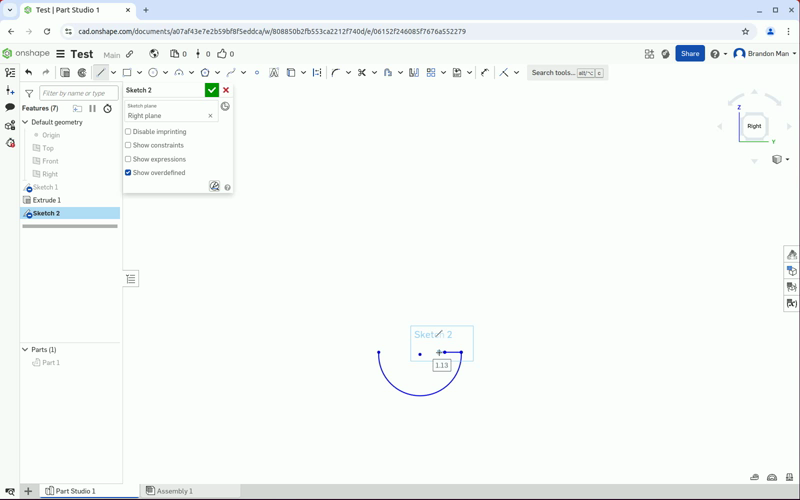
key(esc)
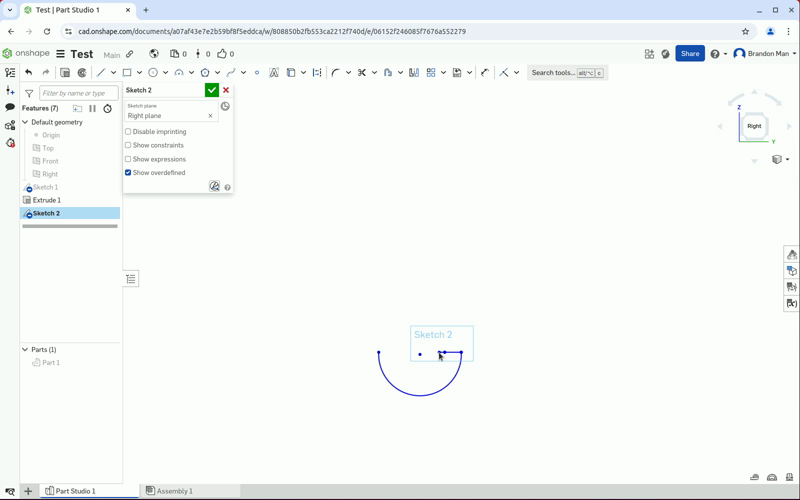
key(a)
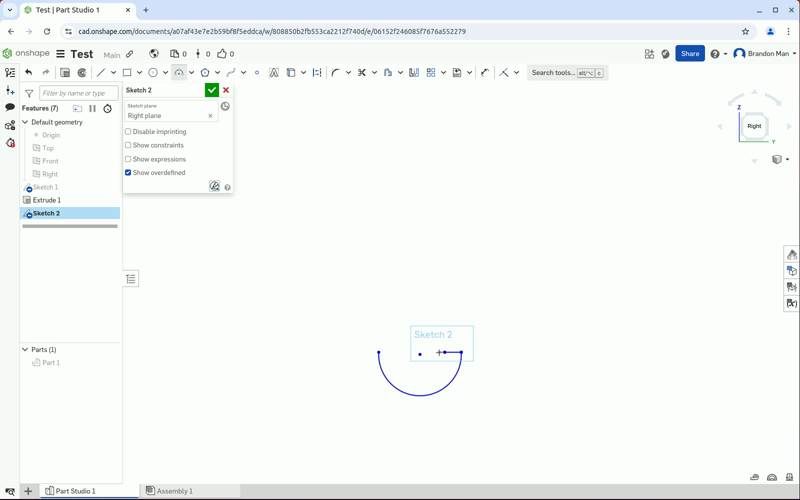
mouse_move(439, 352)
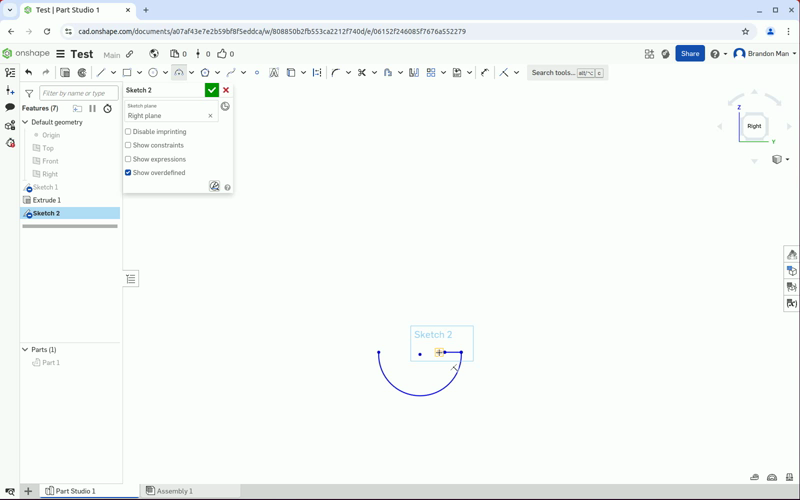
click(439, 352)
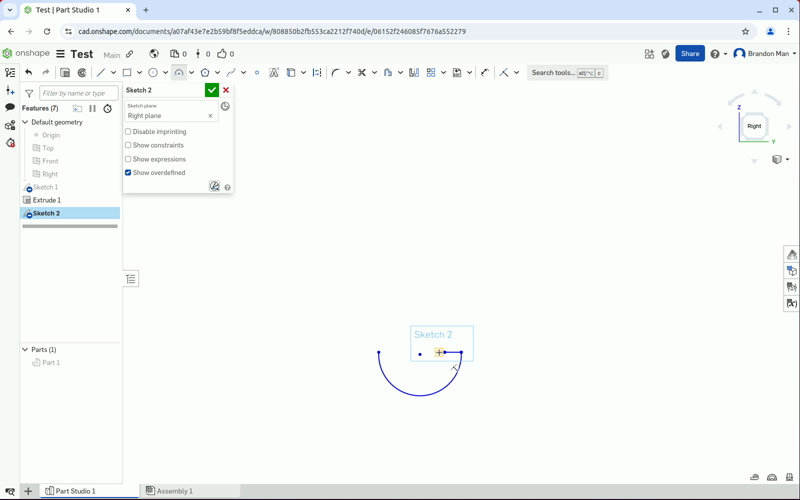
key_down(shift)
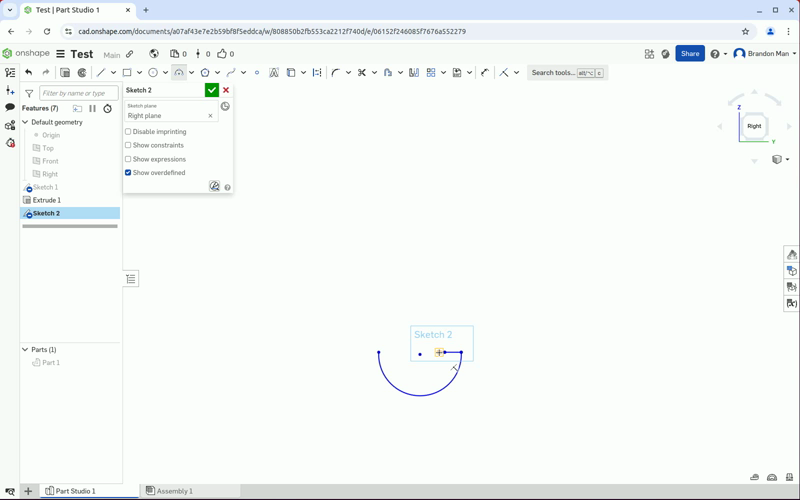
mouse_move(402, 352)
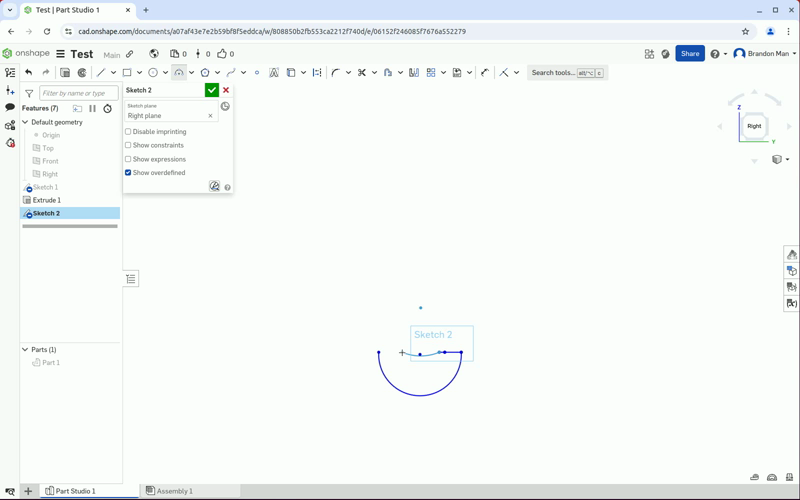
click(402, 352)
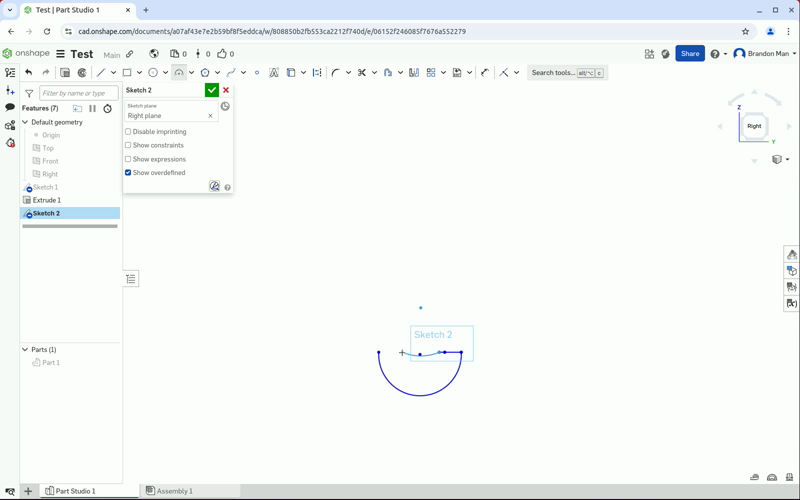
mouse_move(420, 373)
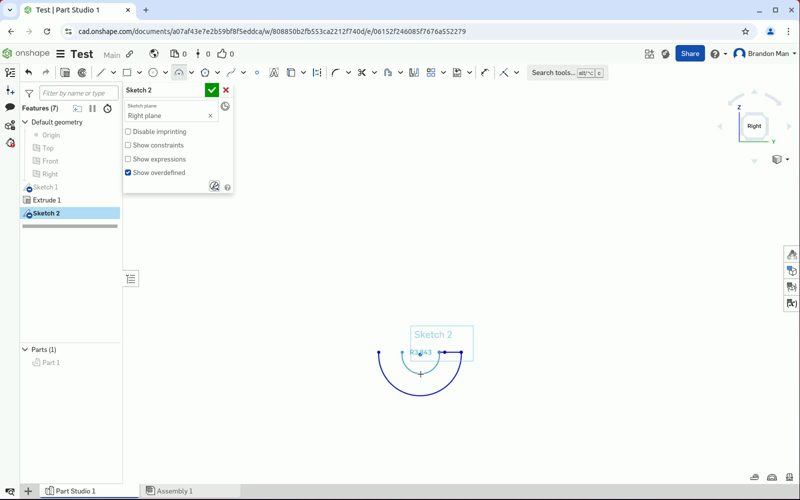
click(420, 373)
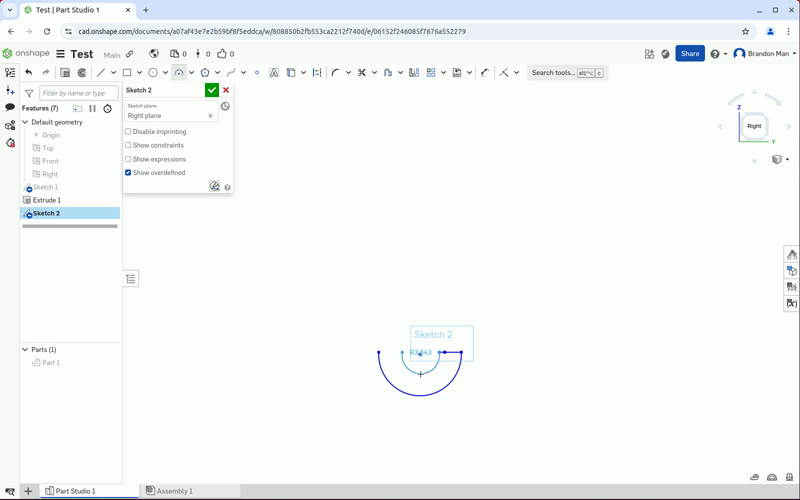
key_up(shift)
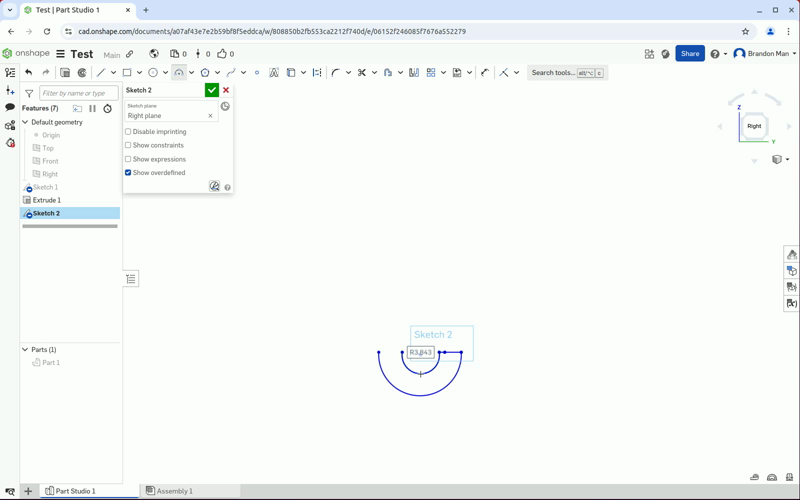
key(esc)
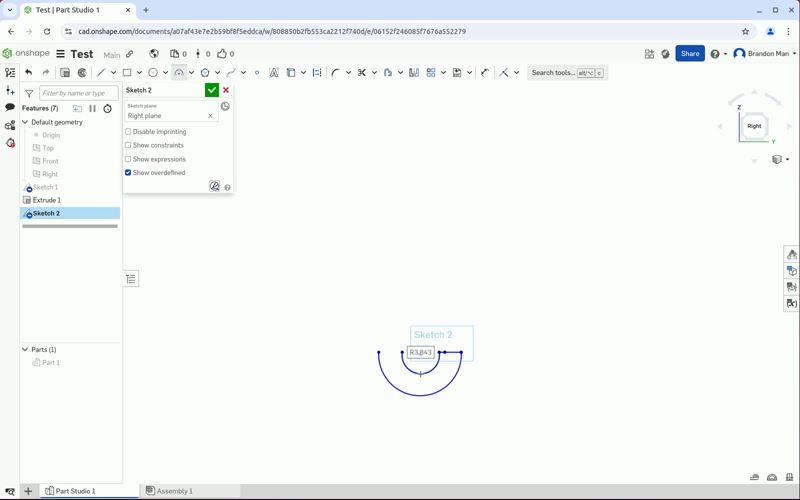
key(l)
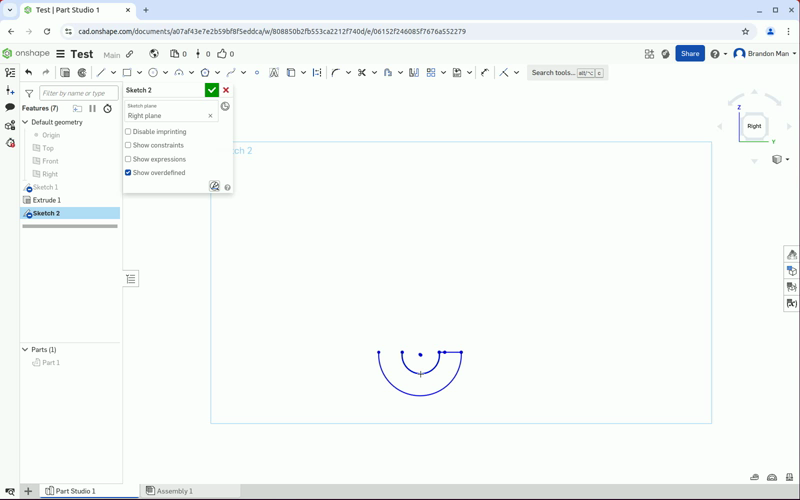
mouse_move(402, 352)
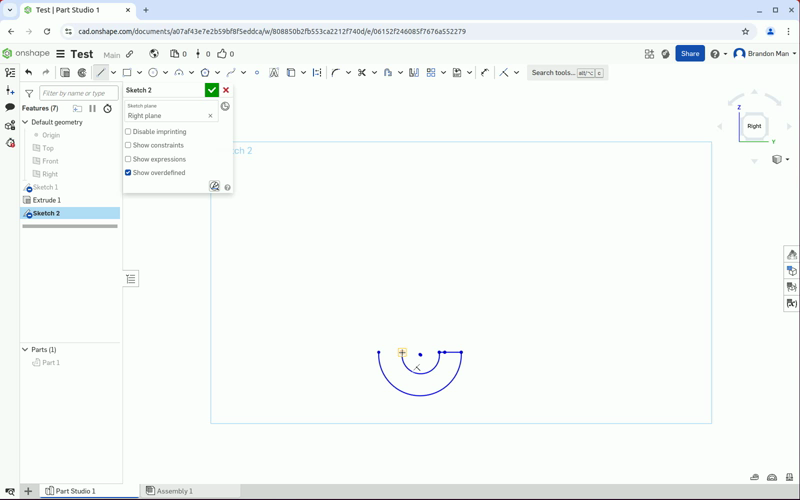
click(402, 352)
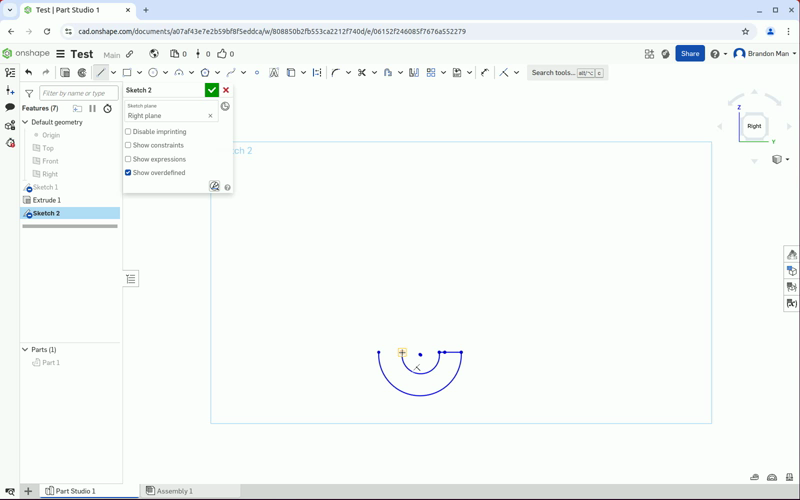
key_down(shift)
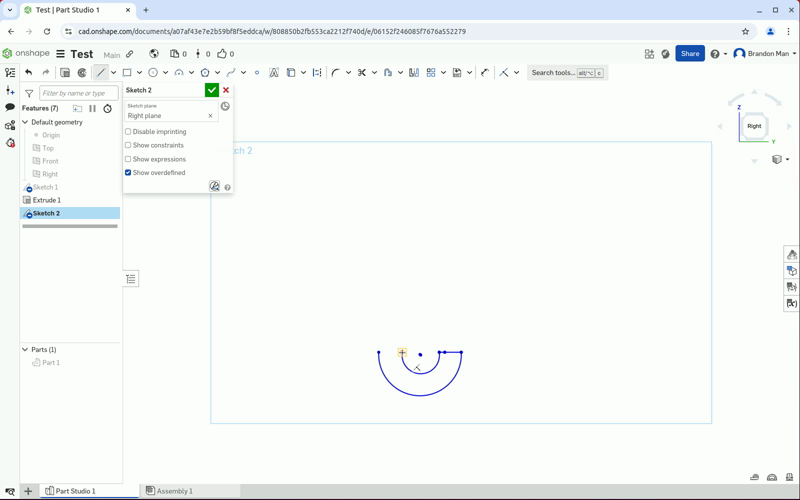
mouse_move(402, 284)
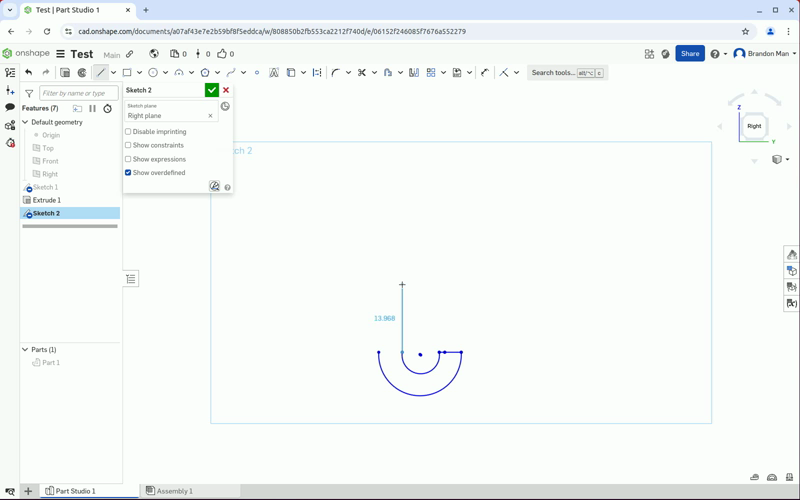
click(402, 284)
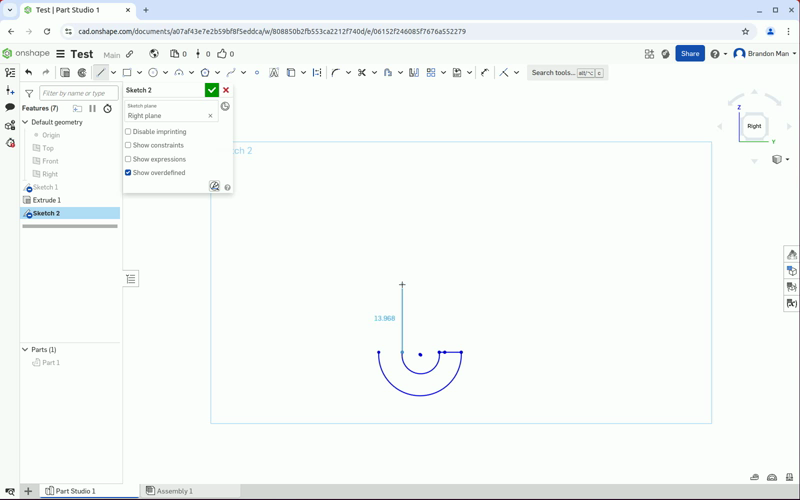
key_up(shift)
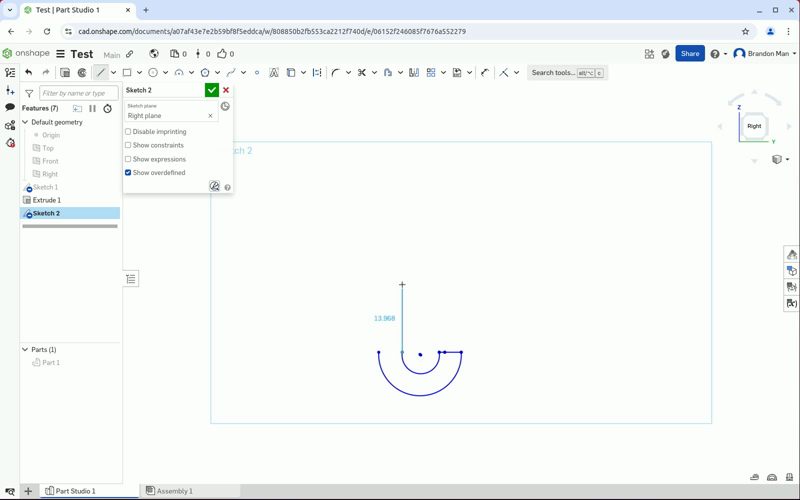
key_down(shift)
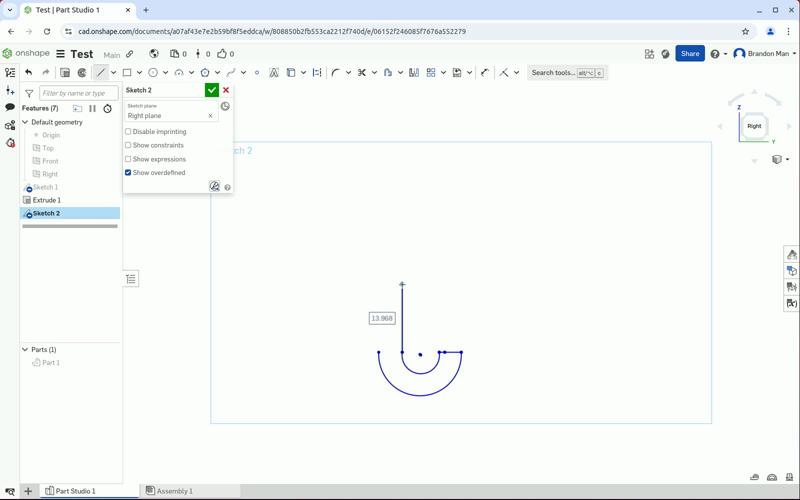
mouse_move(432, 284)
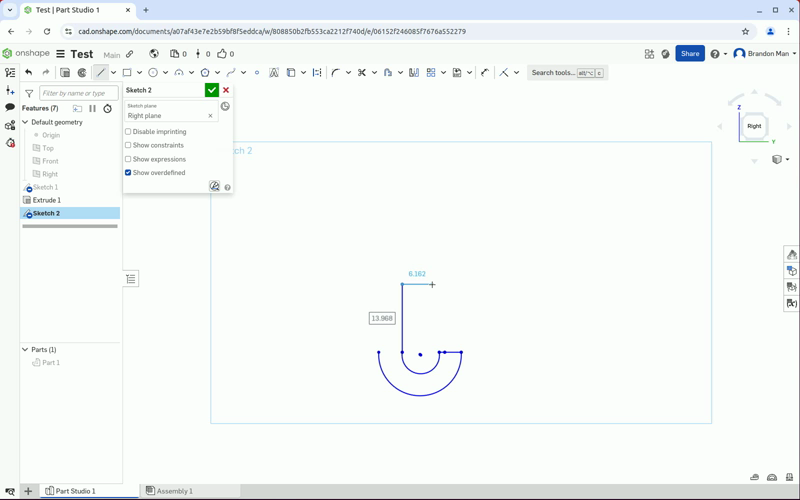
mouse_move(399, 284)
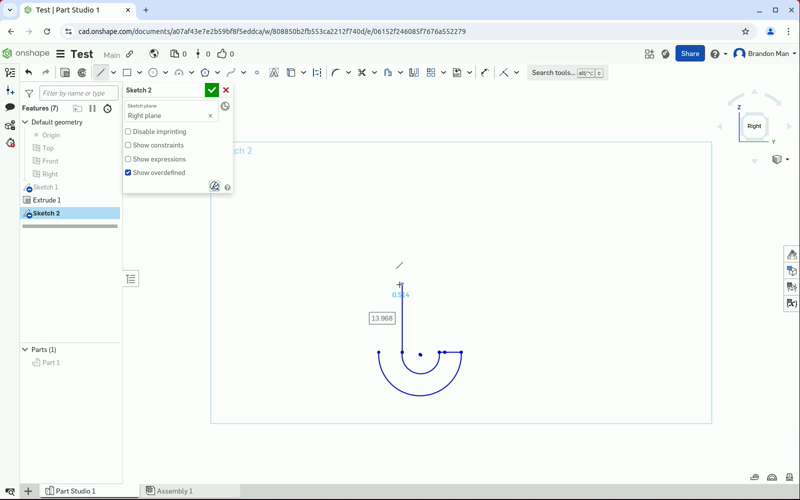
scroll(6)
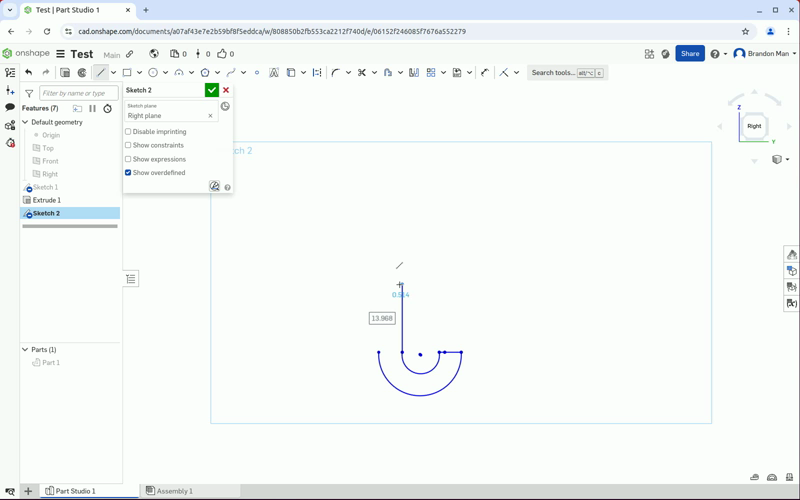
scroll(6)
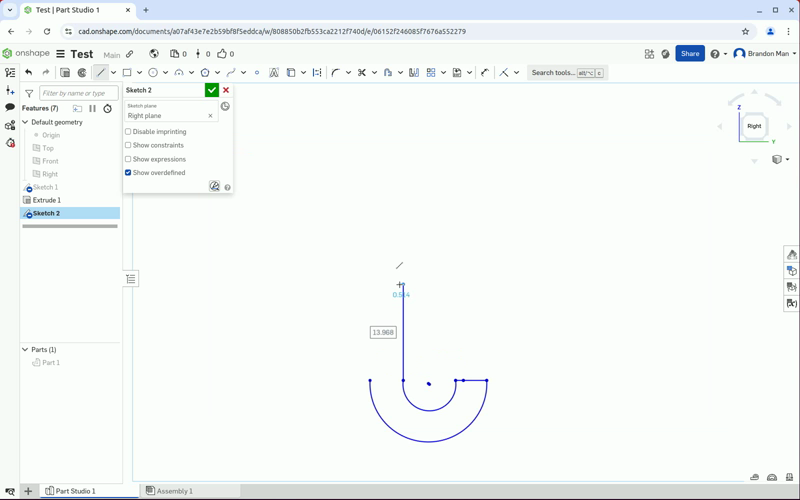
scroll(6)
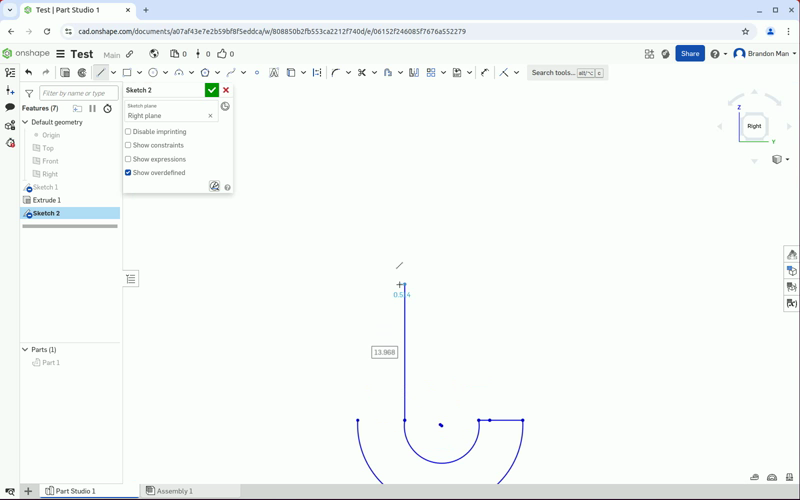
scroll(6)
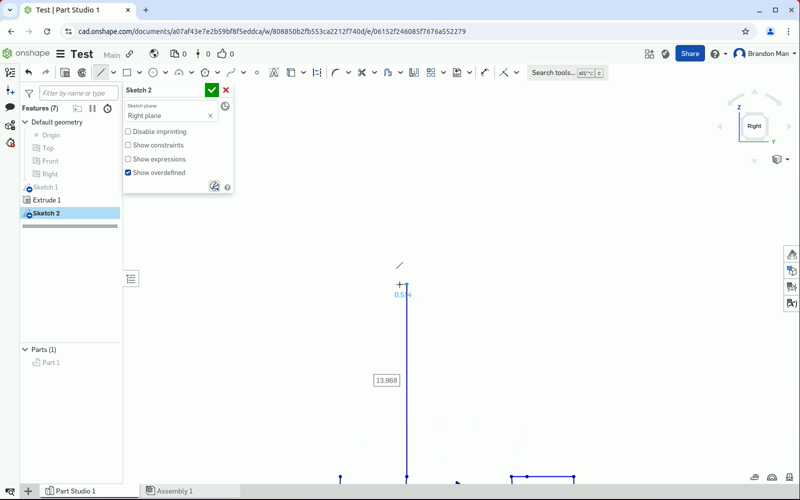
scroll(6)
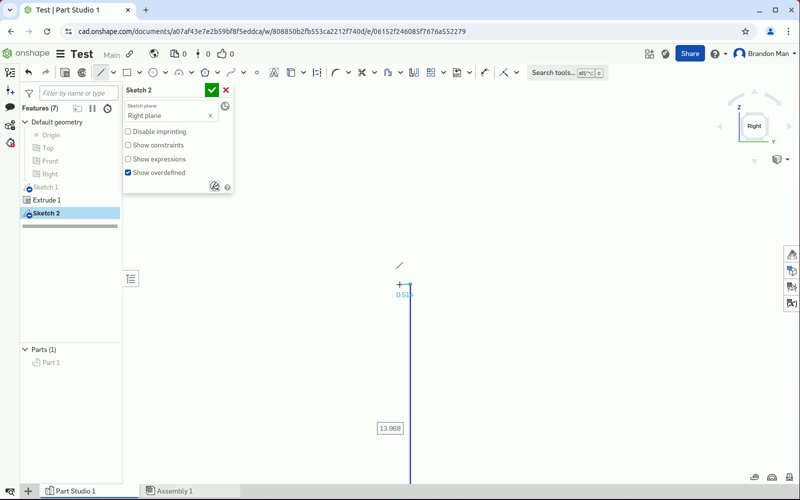
scroll(6)
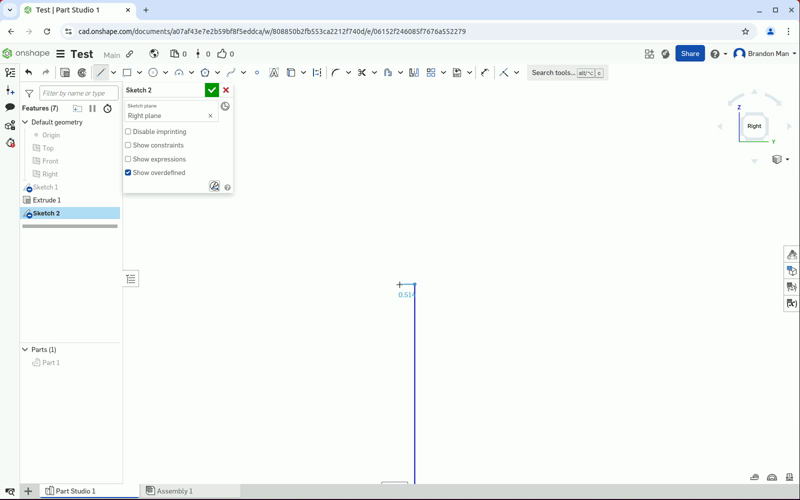
scroll(6)
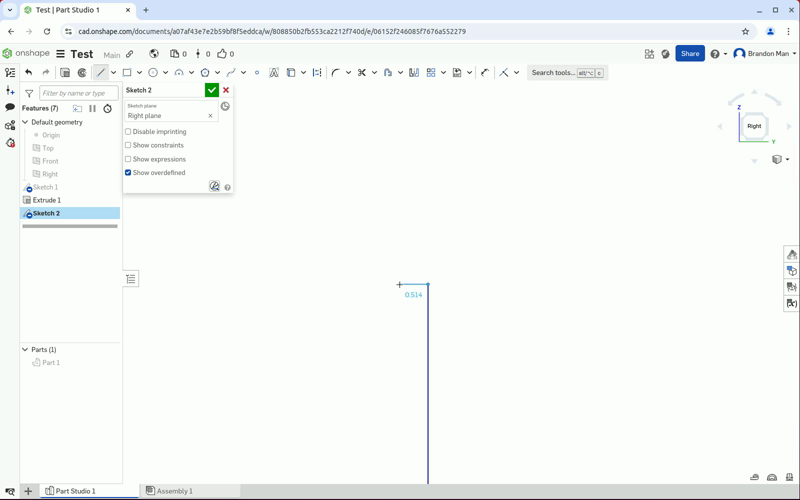
click(399, 284)
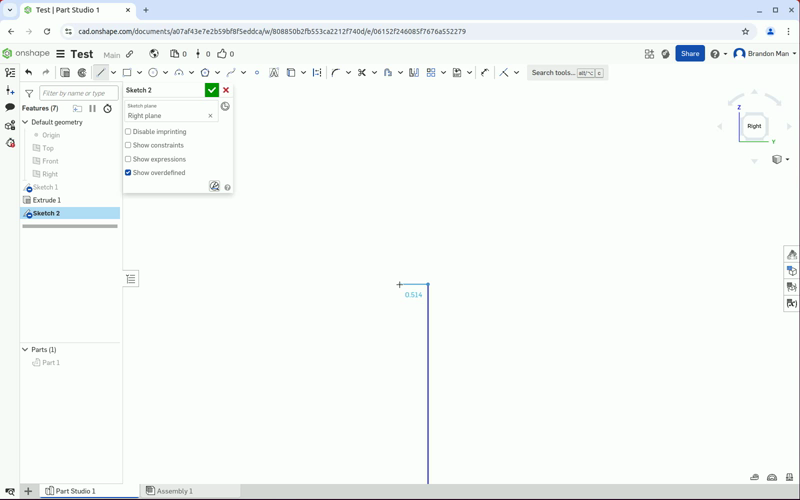
scroll(-6)
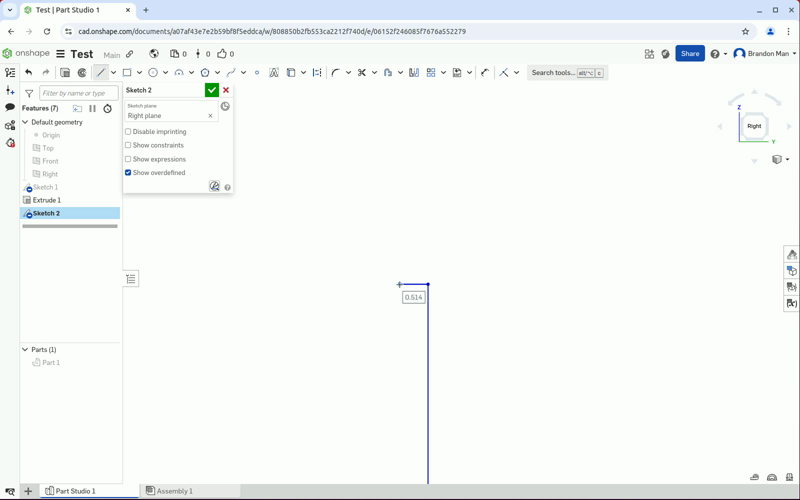
scroll(-6)
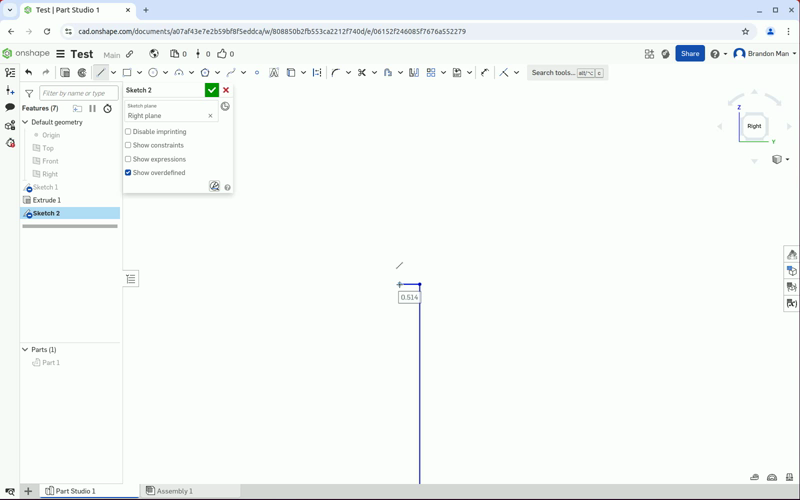
scroll(-6)
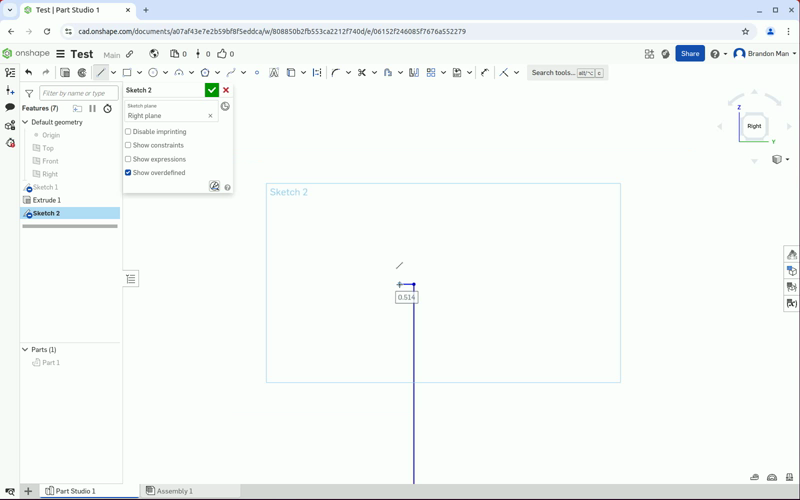
scroll(-6)
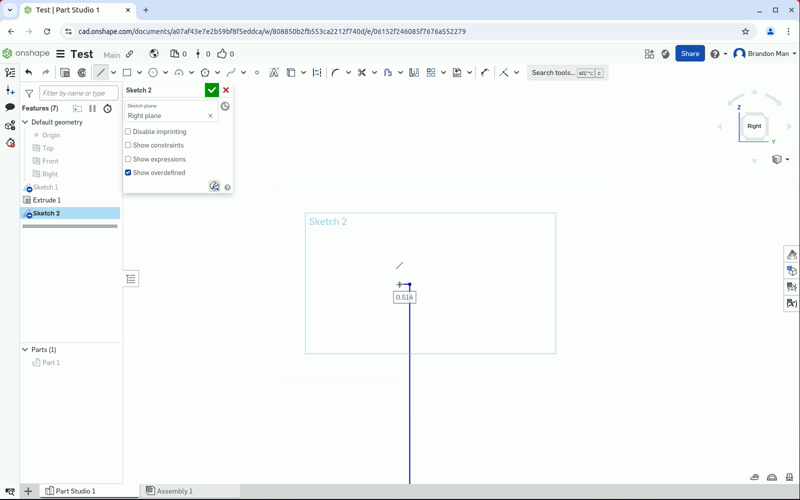
scroll(-6)
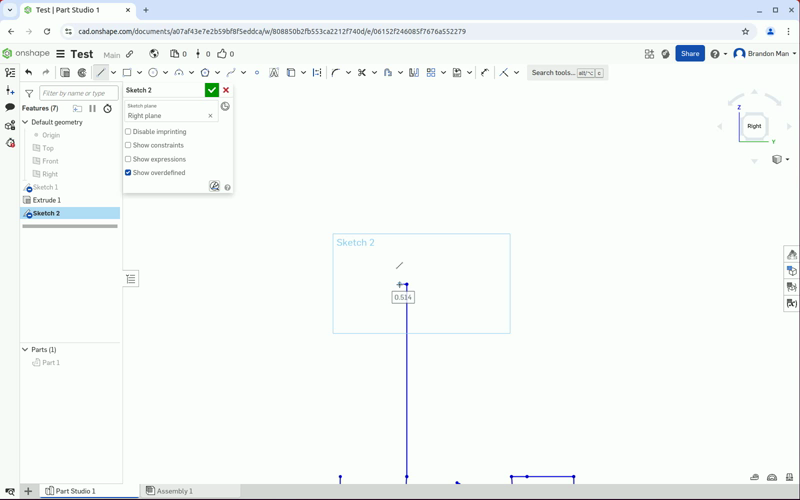
scroll(-6)
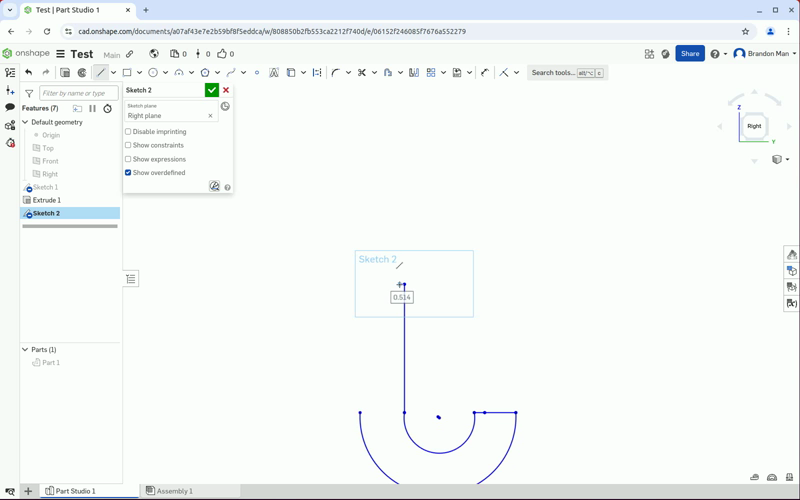
scroll(-6)
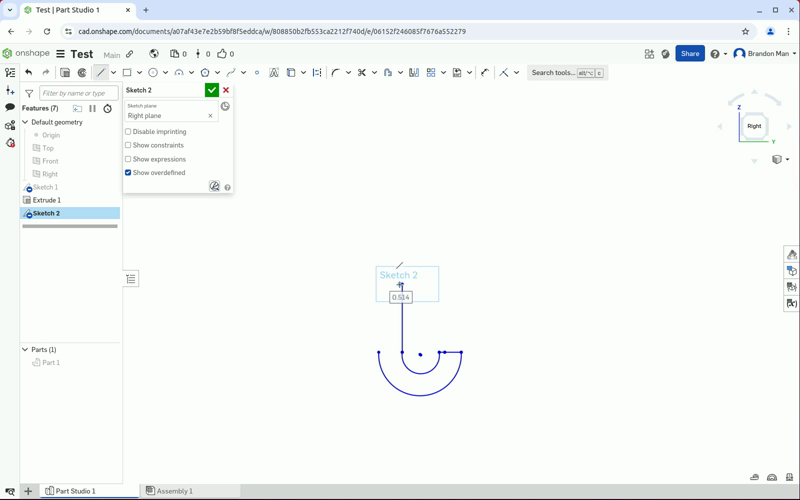
key_up(shift)
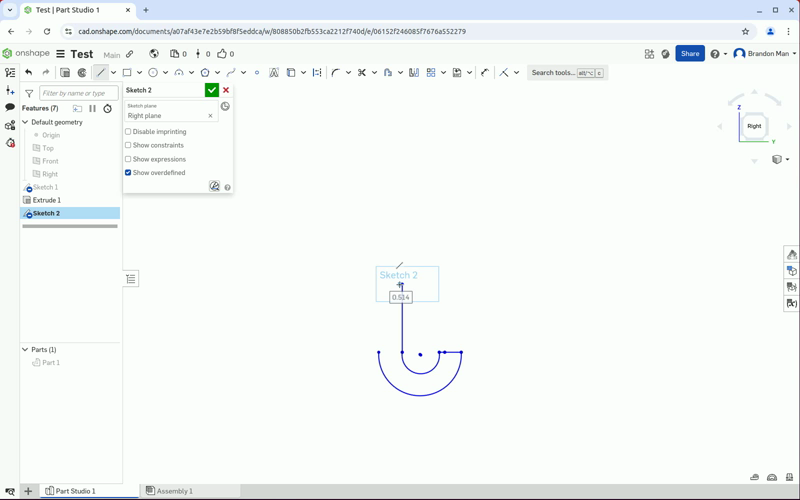
key_down(shift)
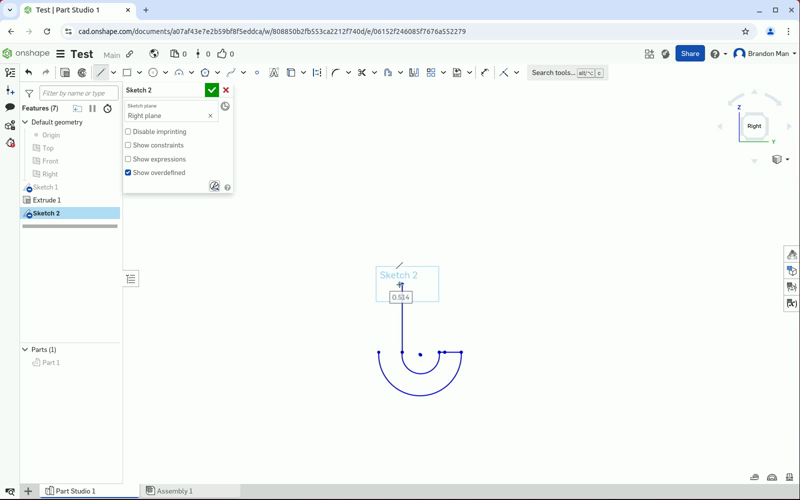
mouse_move(429, 284)
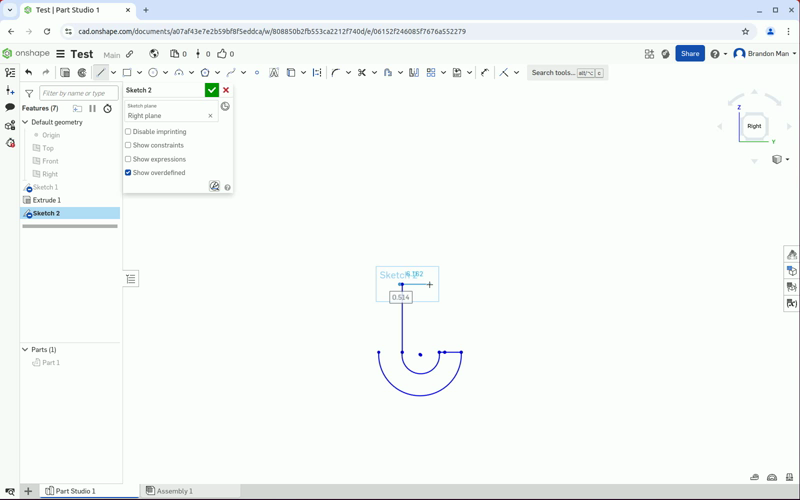
mouse_move(378, 284)
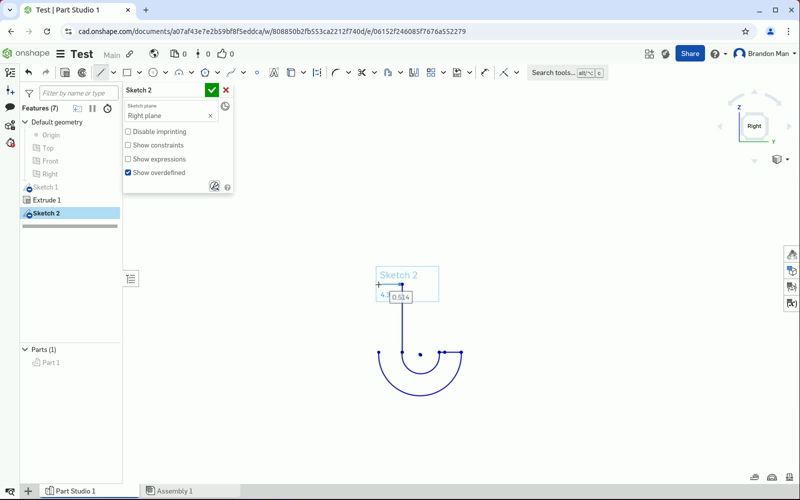
click(378, 284)
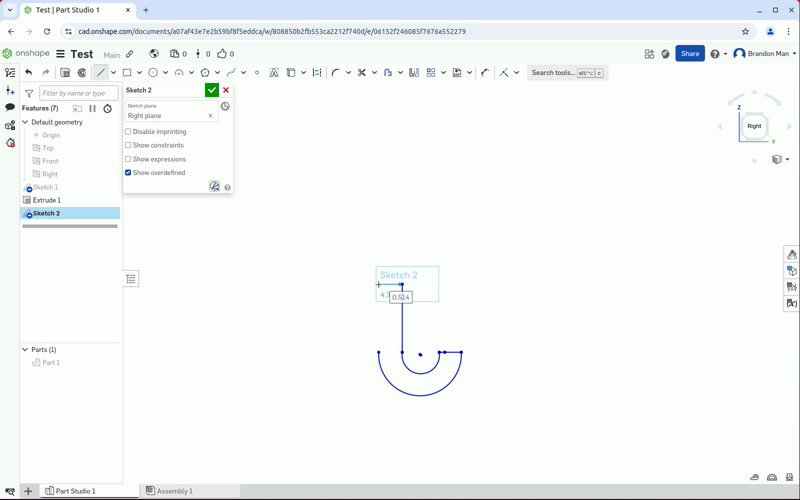
key_up(shift)
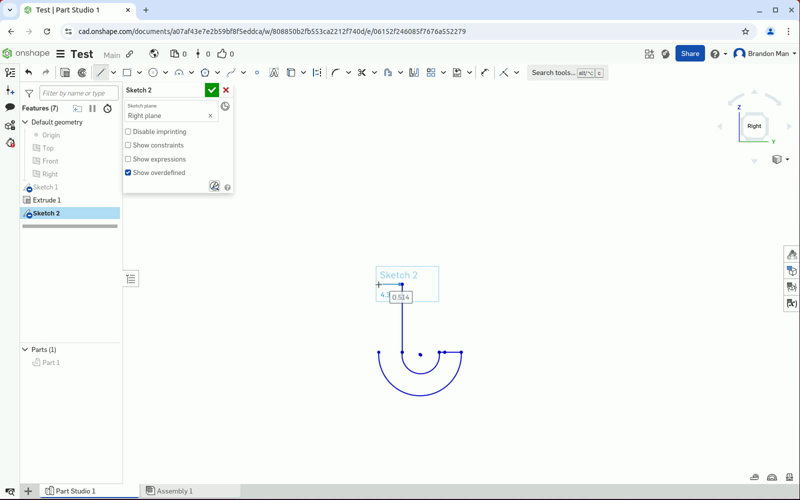
key_down(shift)
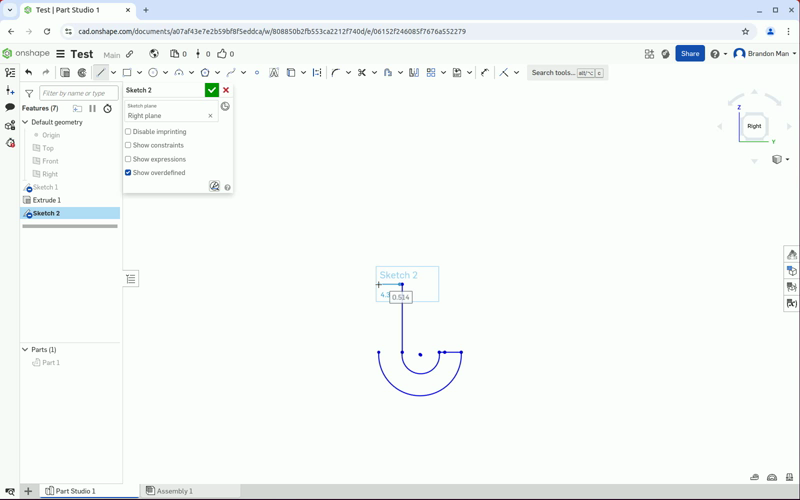
mouse_move(378, 352)
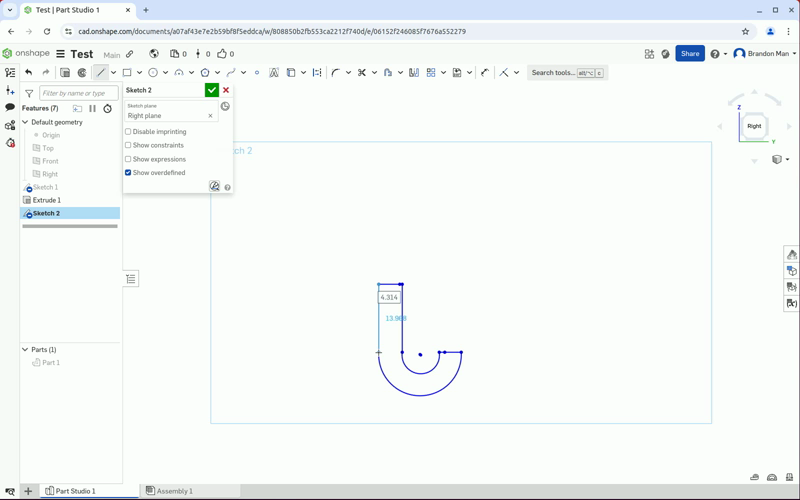
key_up(shift)
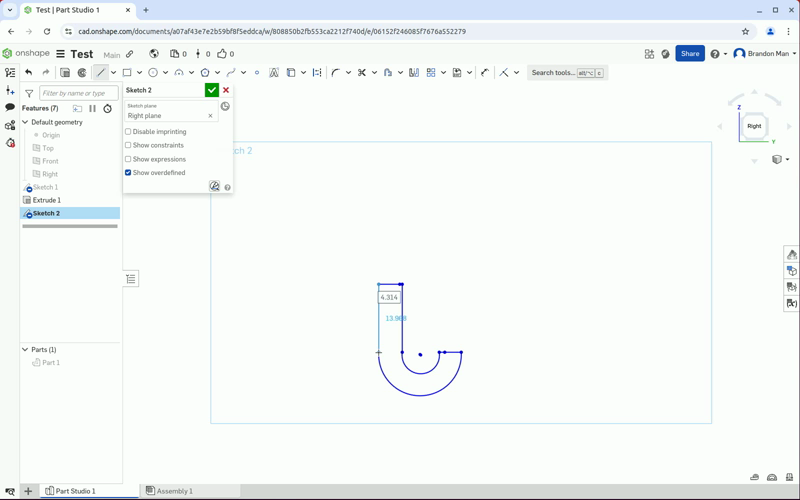
click(378, 352)
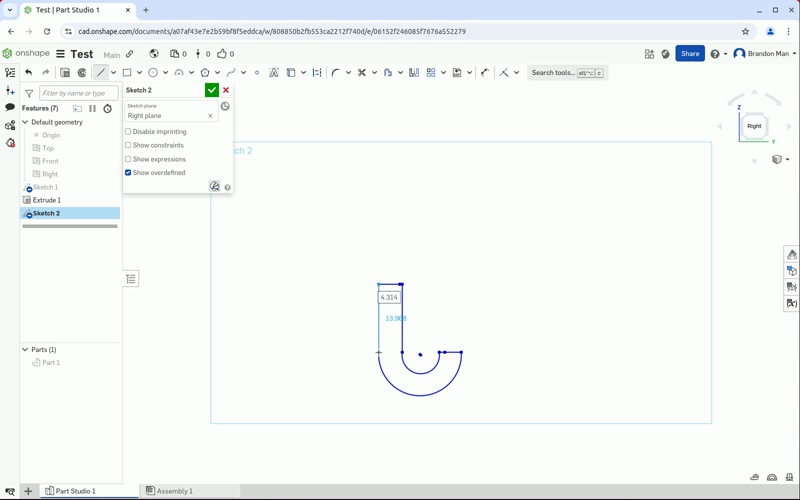
key(esc)
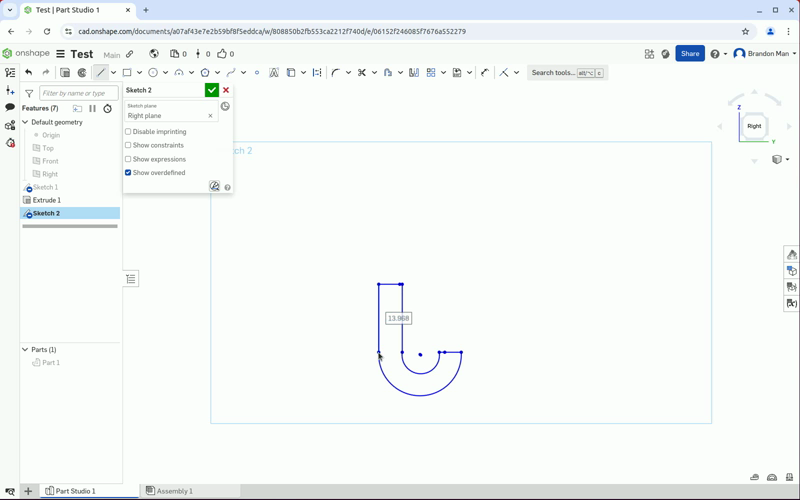
mouse_move(456, 363)
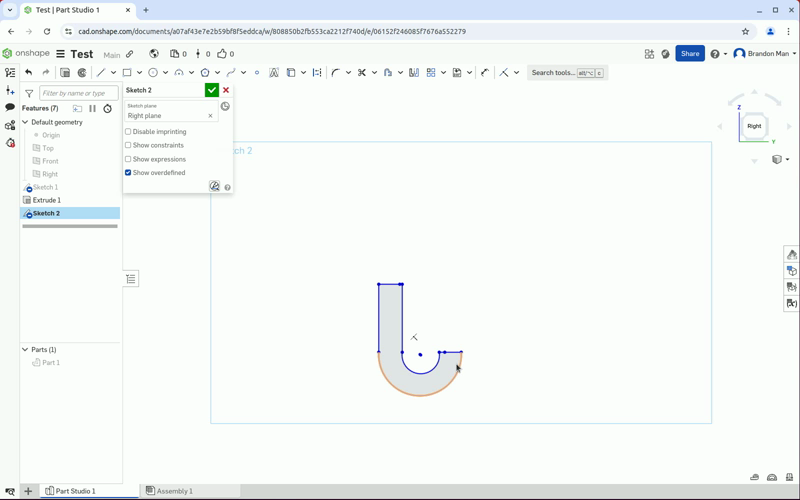
click(456, 363)
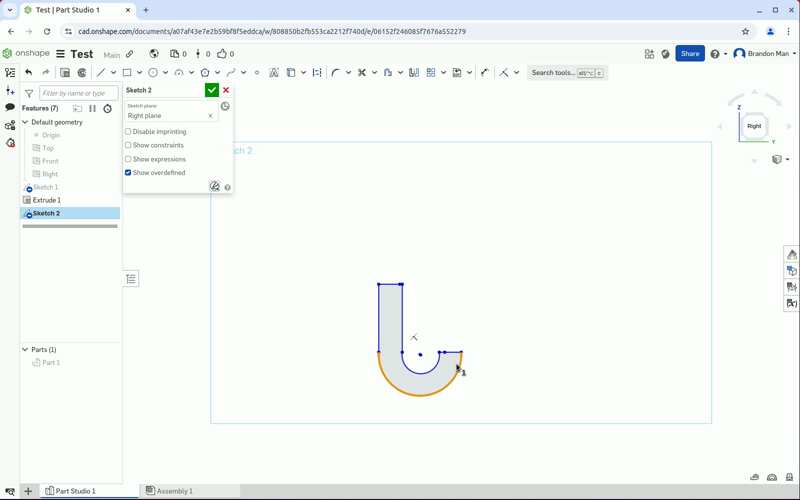
mouse_move(73, 352)
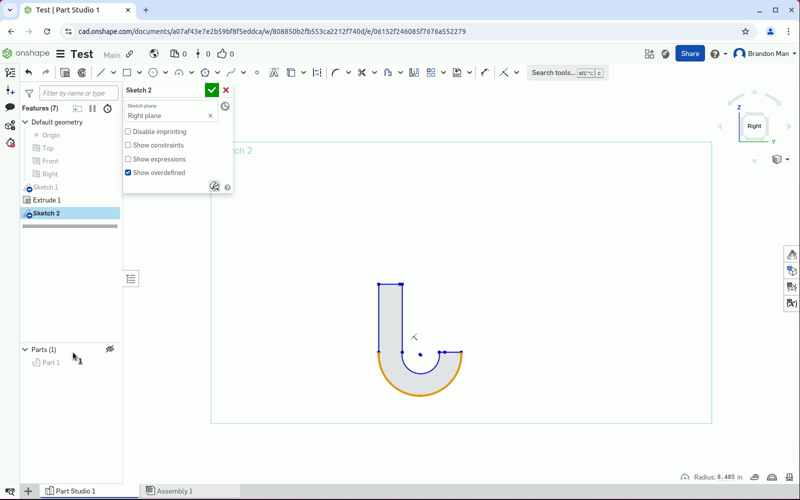
key(shift+y)
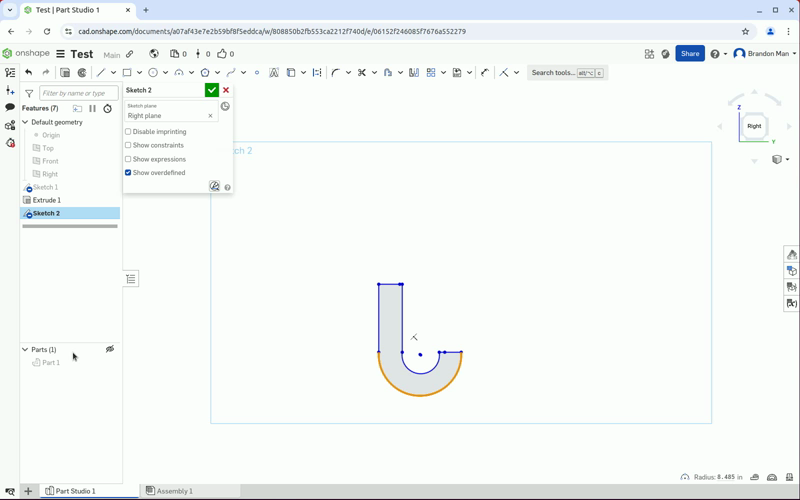
key(shift+e)
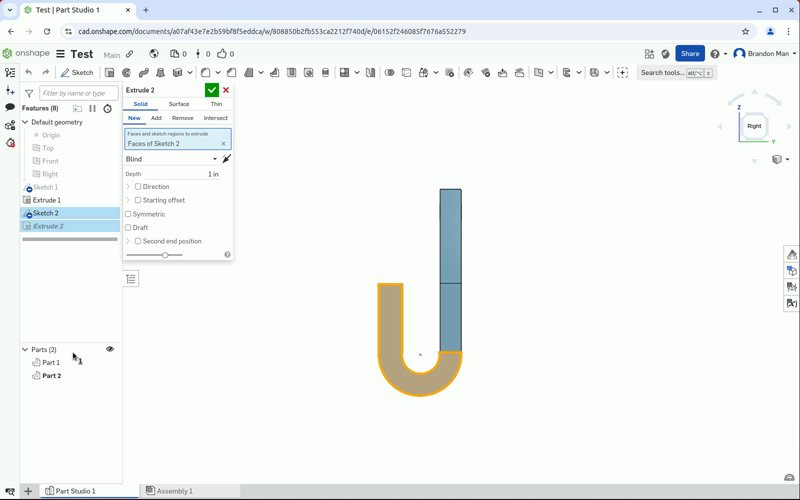
mouse_move(143, 106)
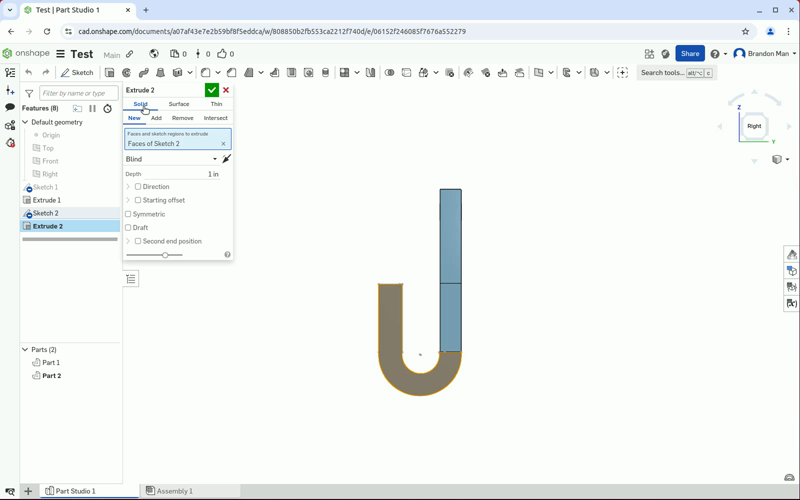
click(143, 106)
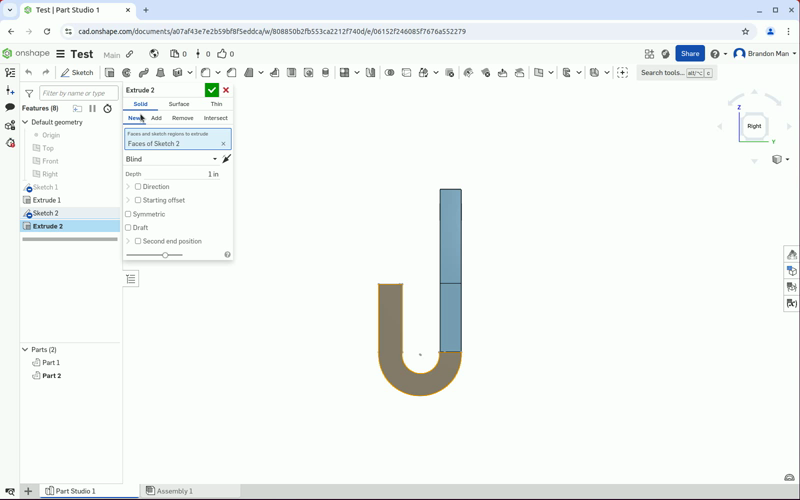
mouse_move(137, 120)
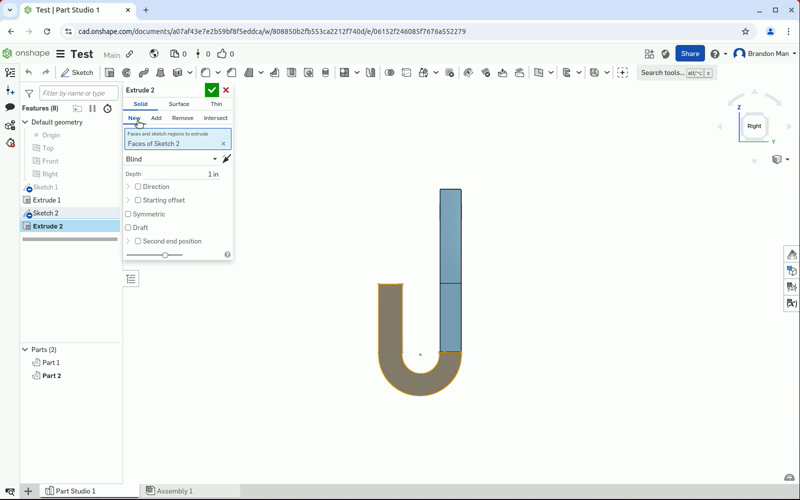
click(137, 120)
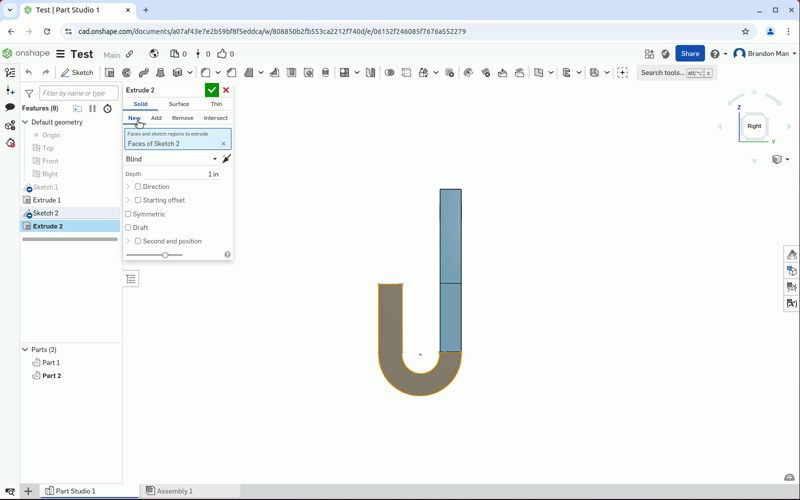
key(tab, 4)
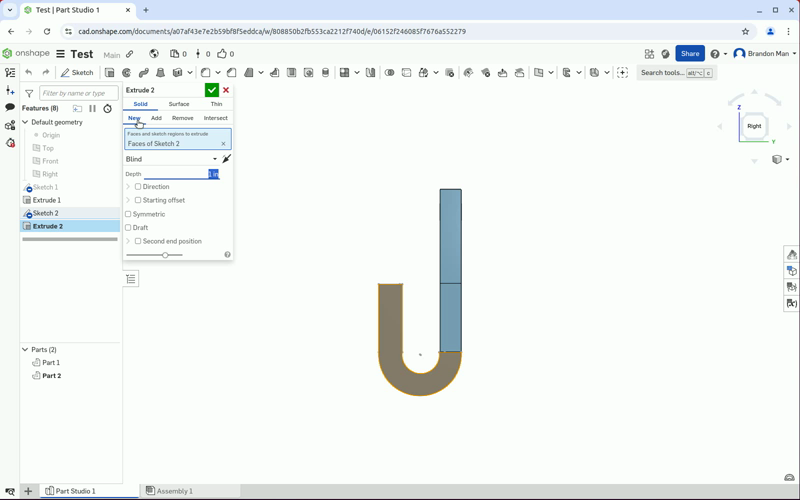
text(13.48)
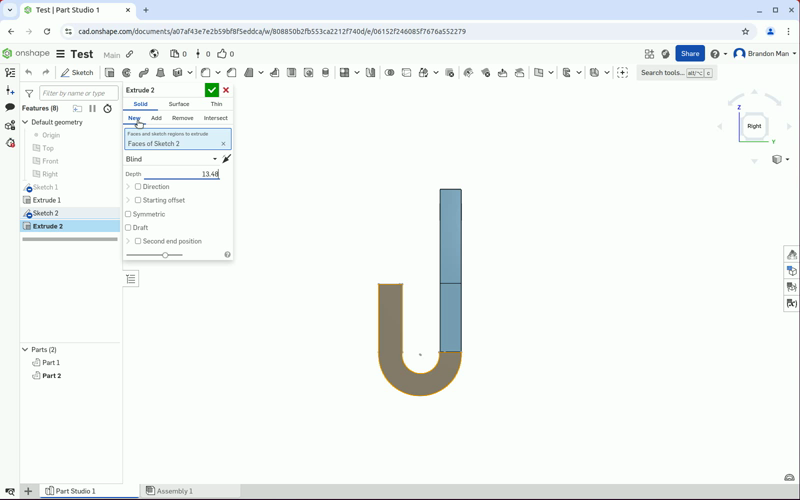
key(tab, 3)
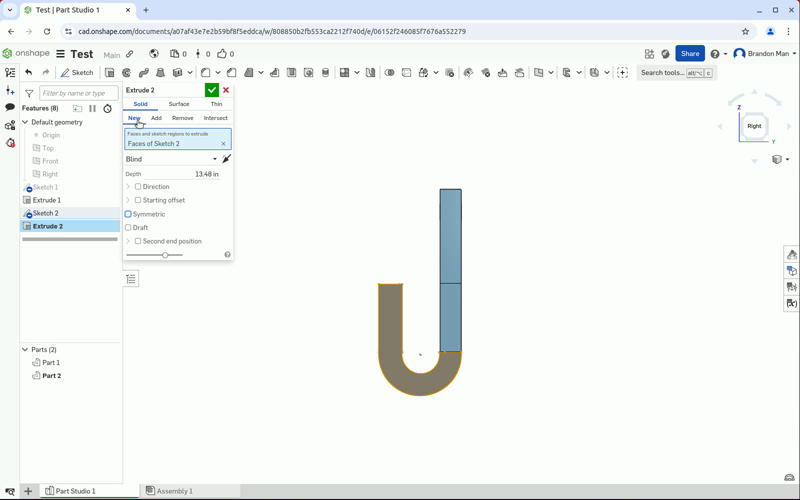
key(space)
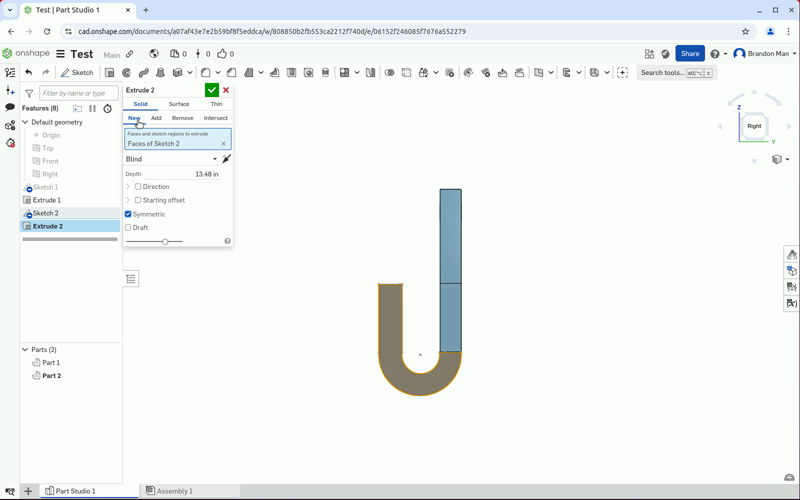
key(enter)
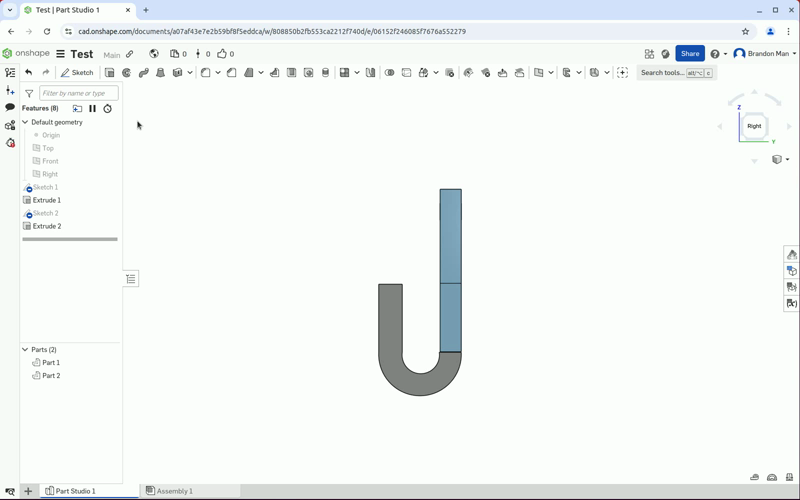
key(shift+h)
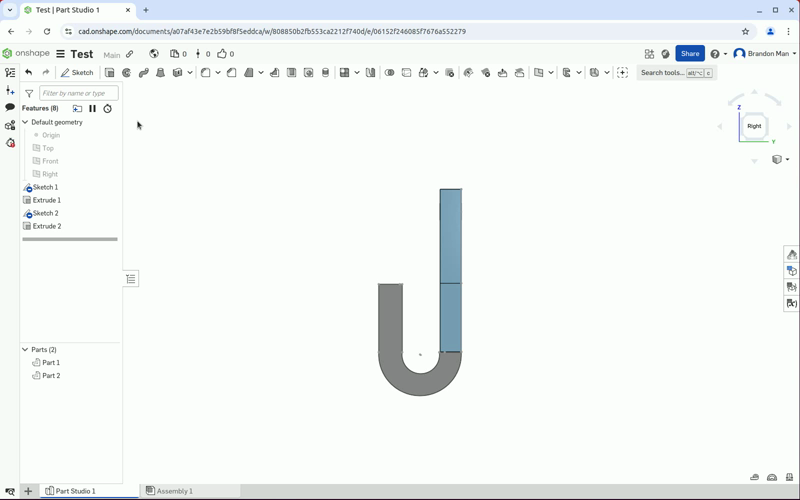
key(shift+h)
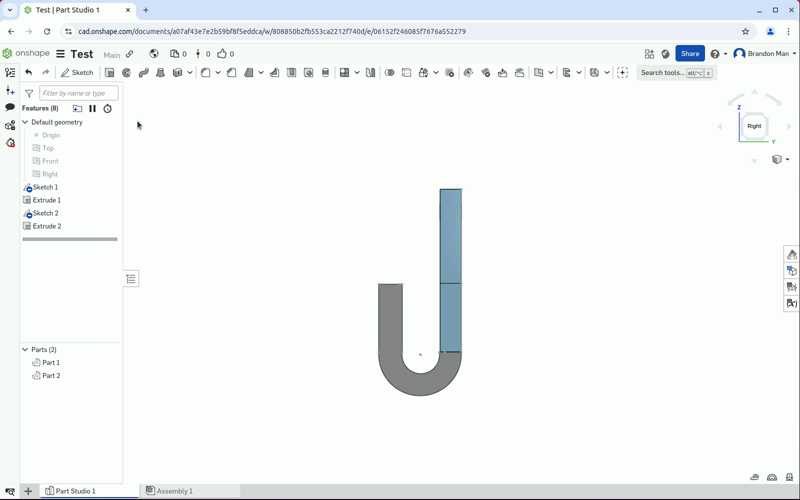
key(shift+7)
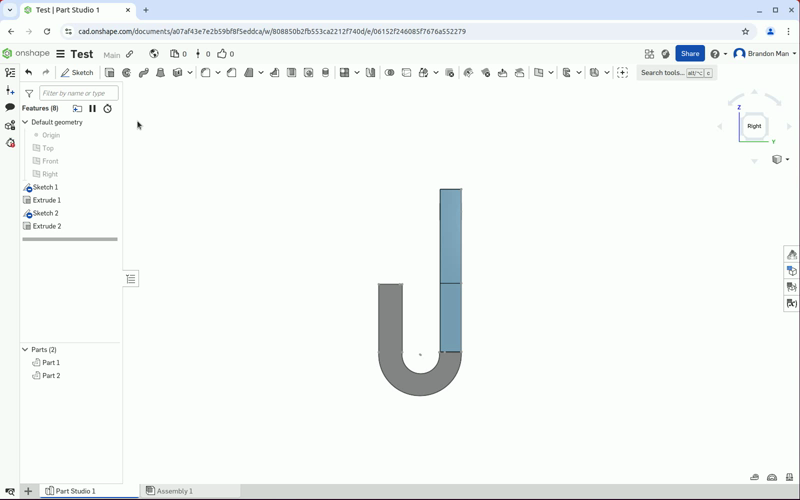
key(right, 2)
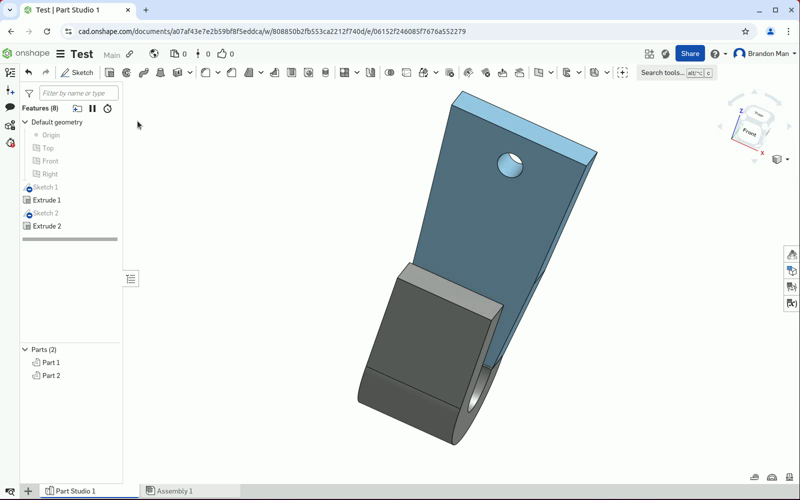
key(down, 2)
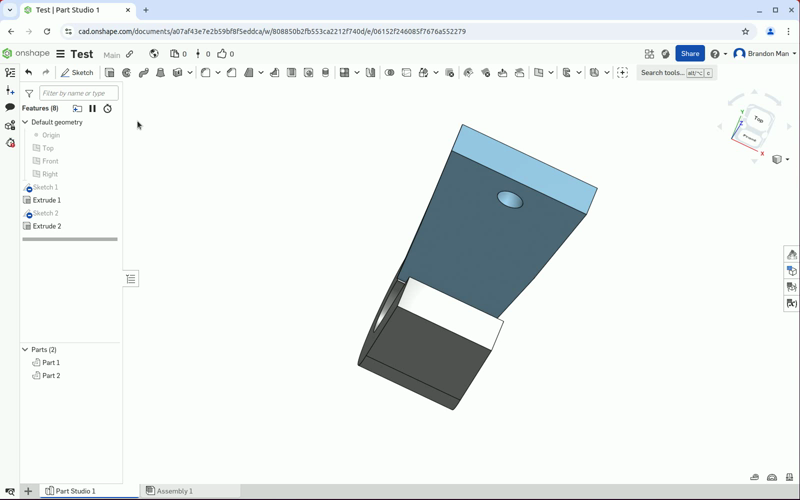
key(up, 2)
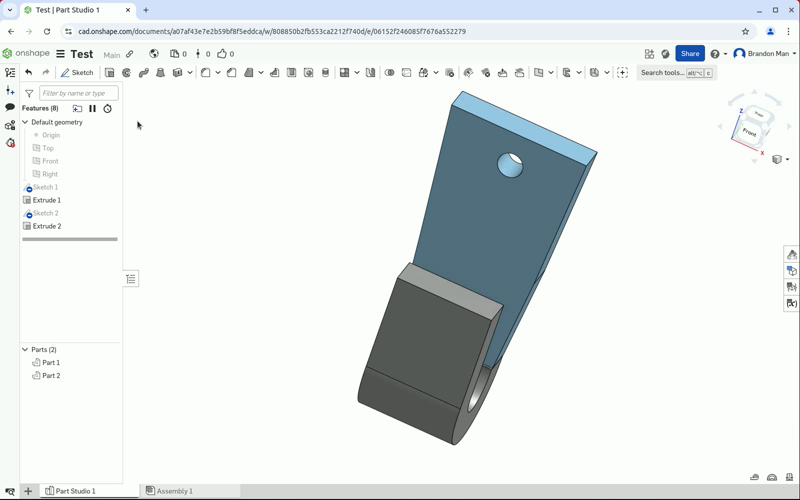
key(left, 2)
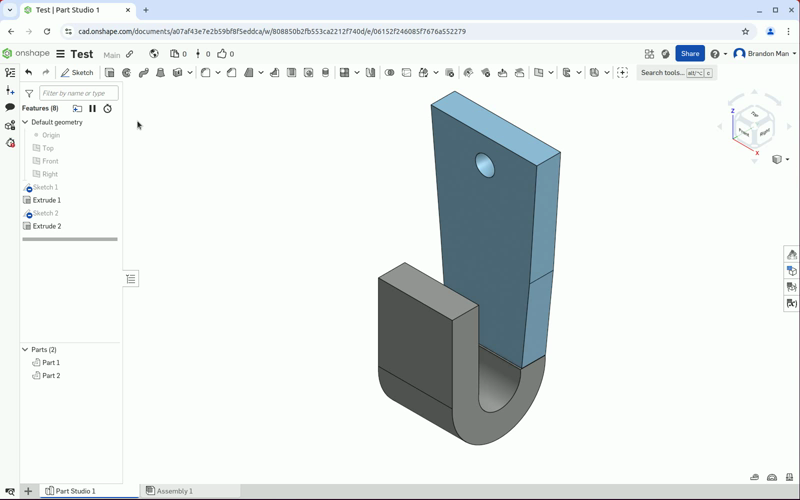
mouse_move(73, 189)
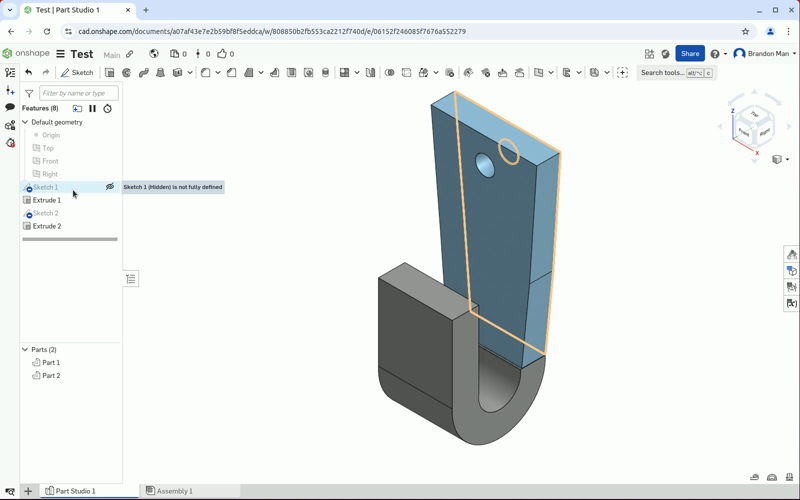
click(73, 189)